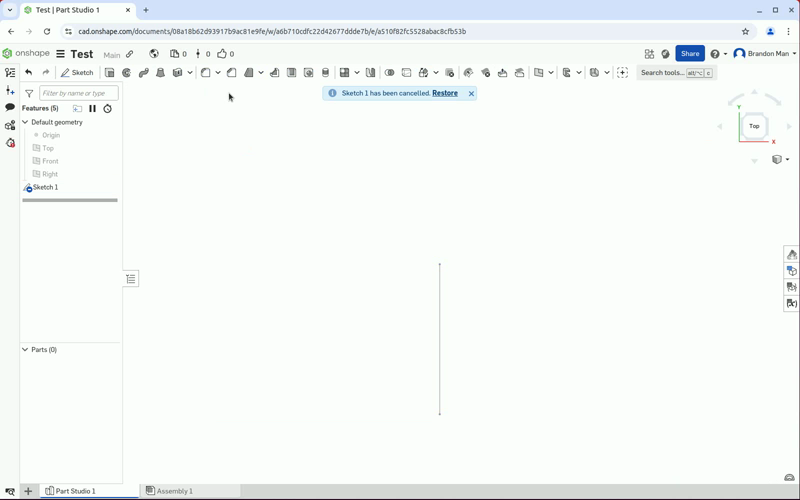
key(shift+h)
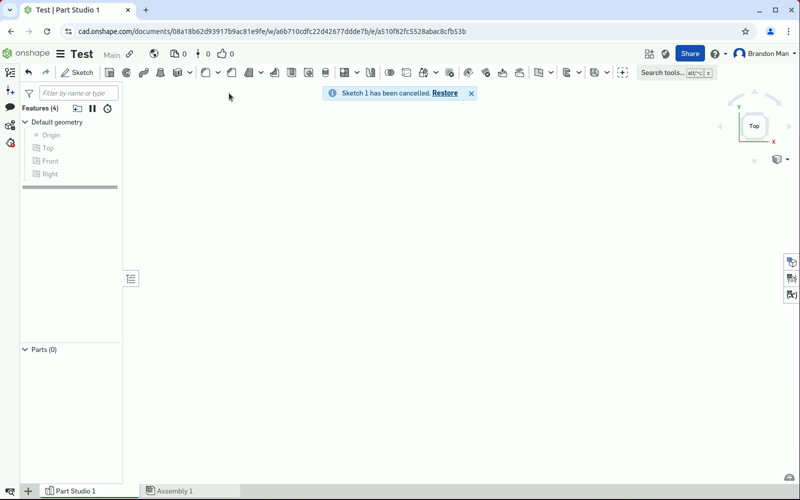
mouse_move(73, 352)
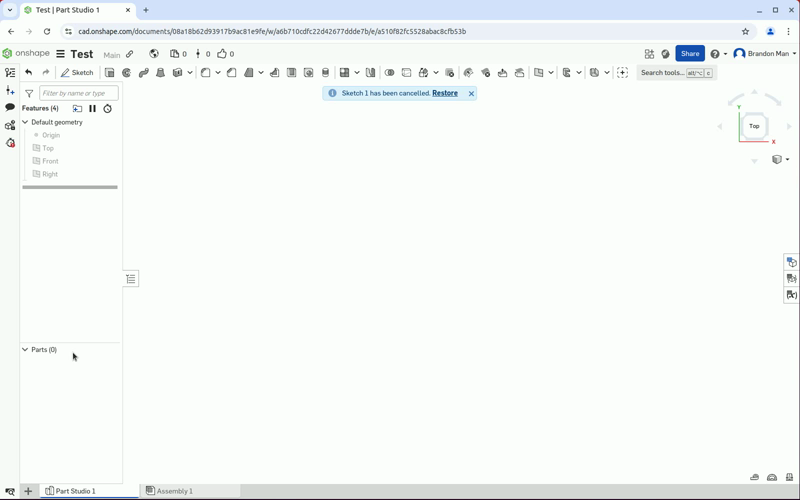
key(y)
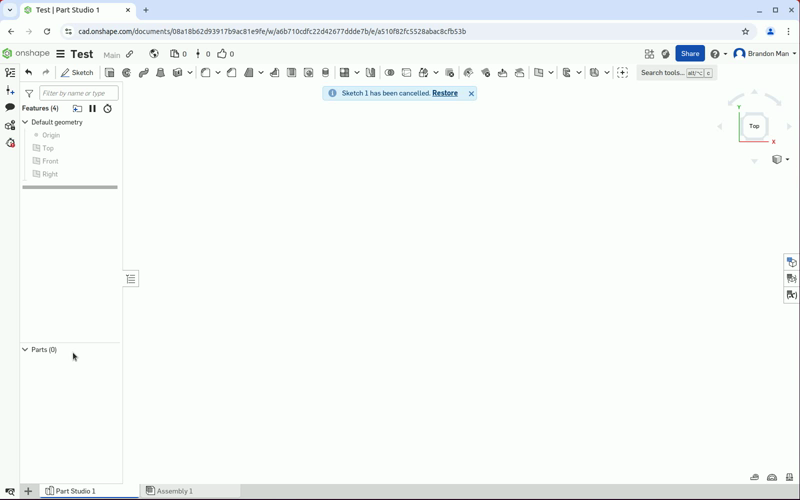
key(shift+p)
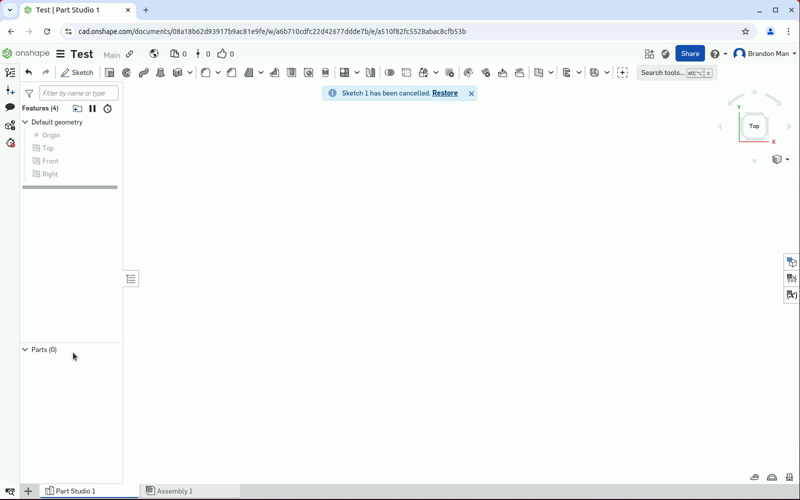
key(space)
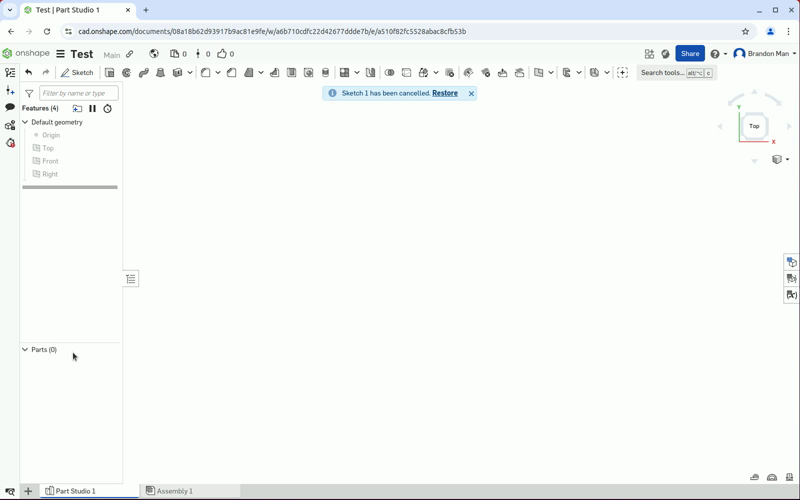
key_down(shift)
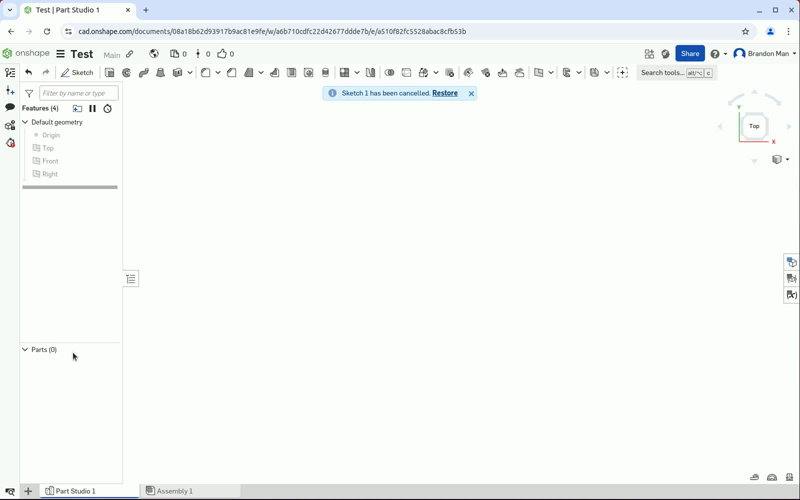
key(up)
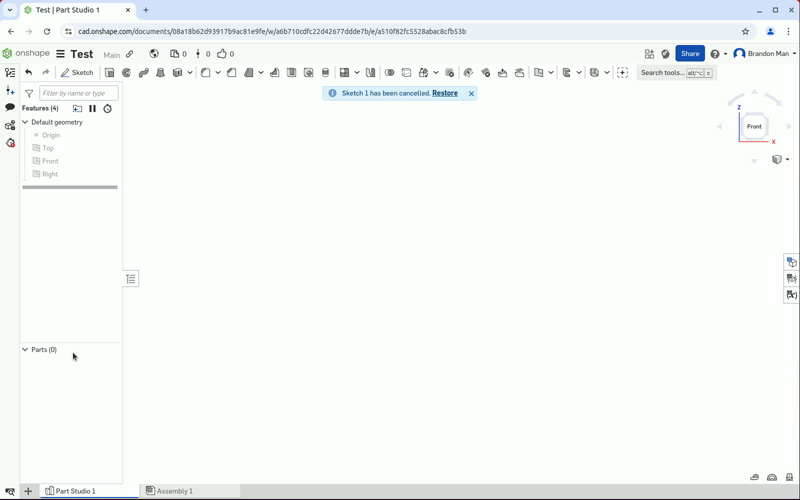
key_up(shift)
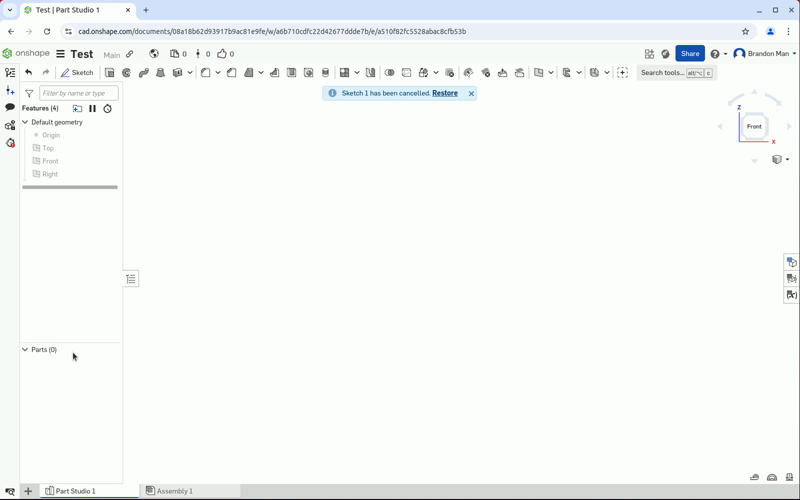
mouse_move(73, 352)
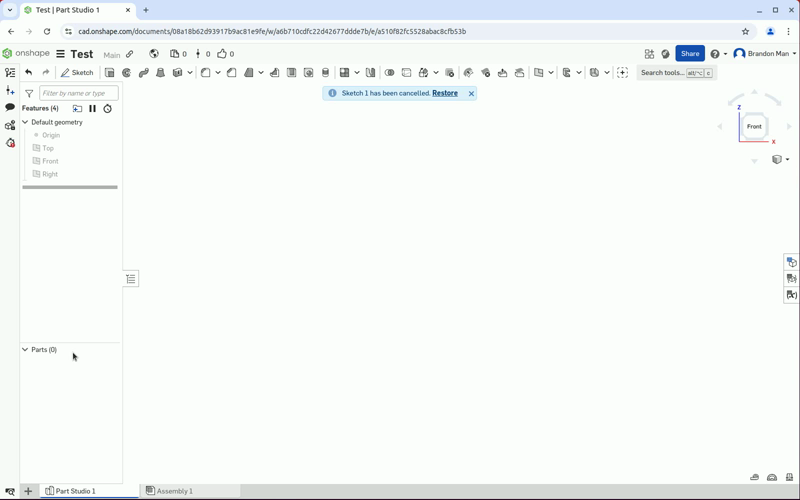
key(shift+y)
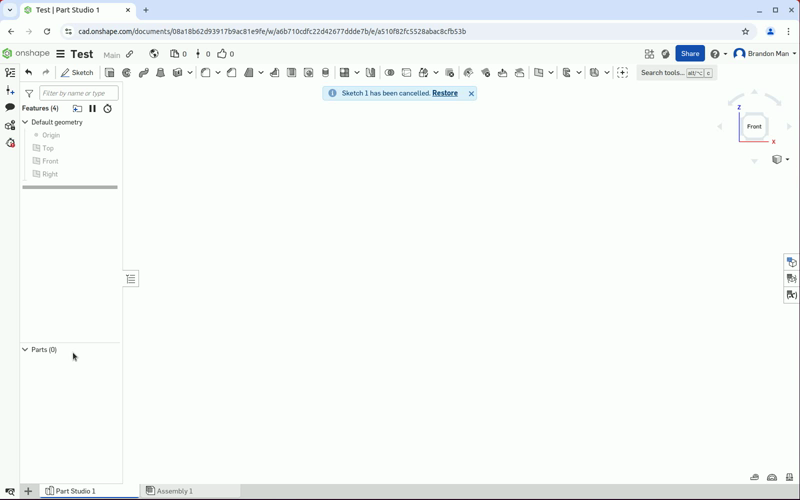
key(shift+s)
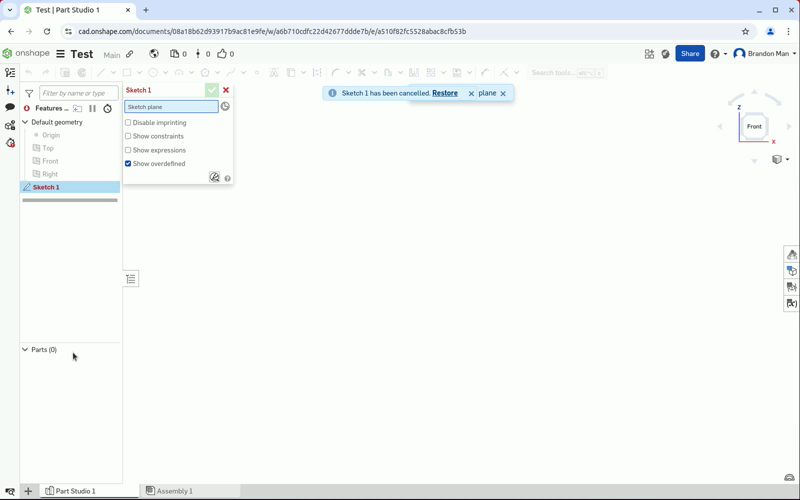
mouse_move(73, 163)
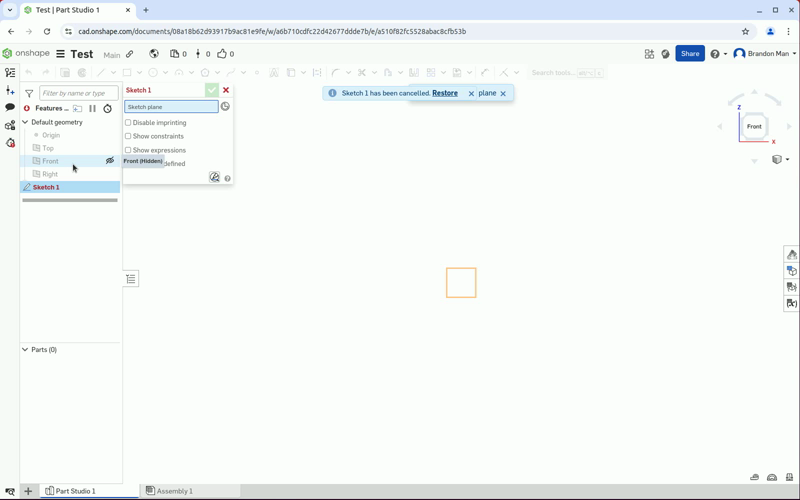
click(73, 163)
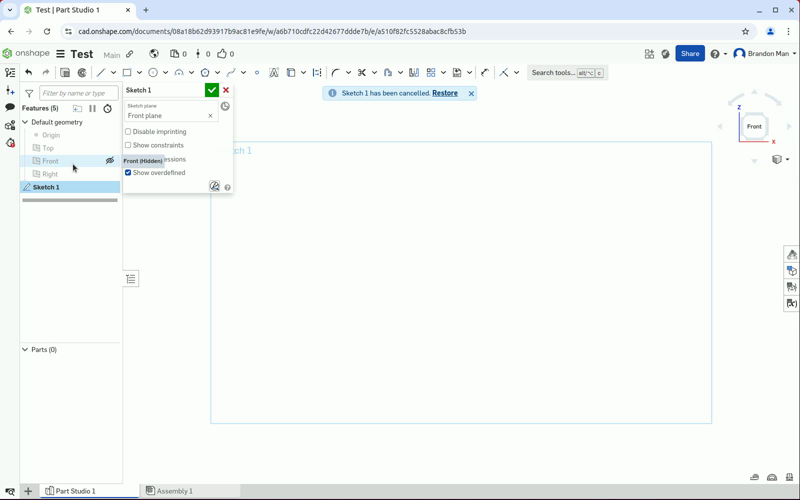
mouse_move(73, 352)
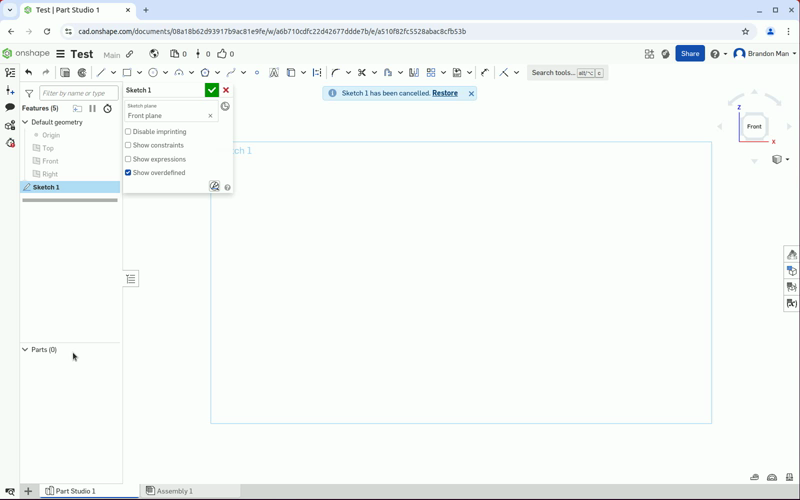
key(y)
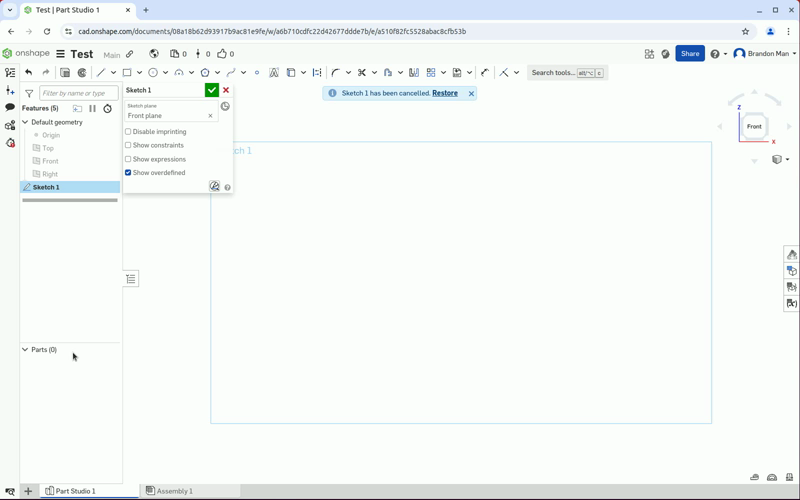
key(l)
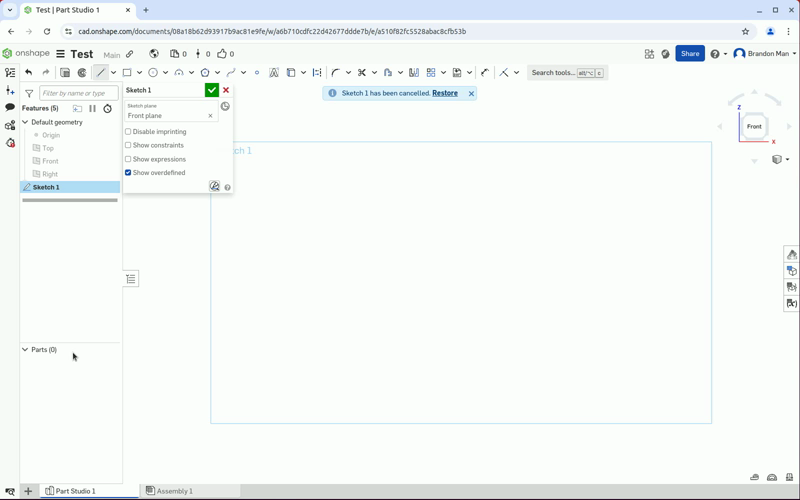
key_down(shift)
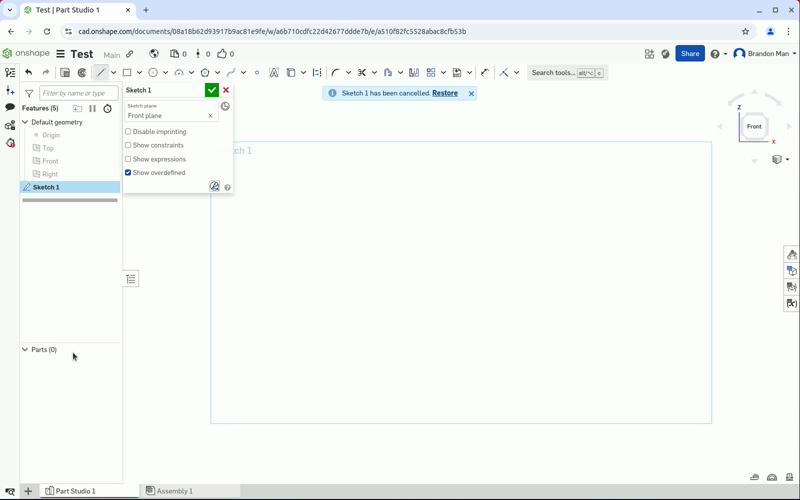
mouse_move(416, 327)
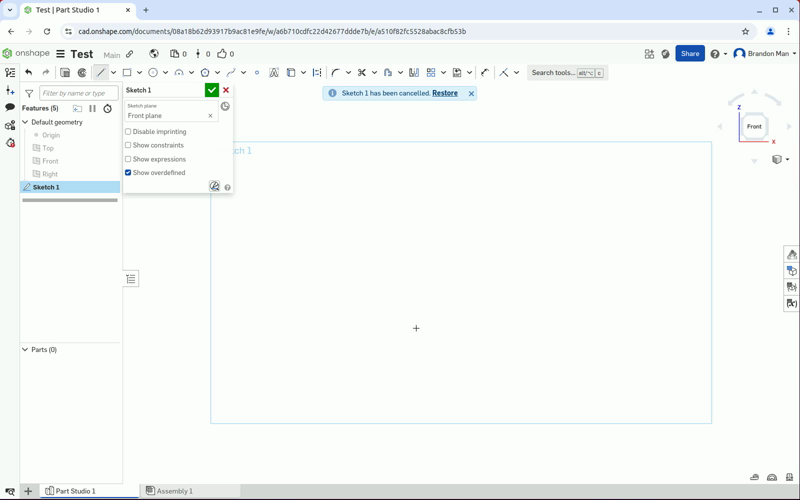
click(416, 327)
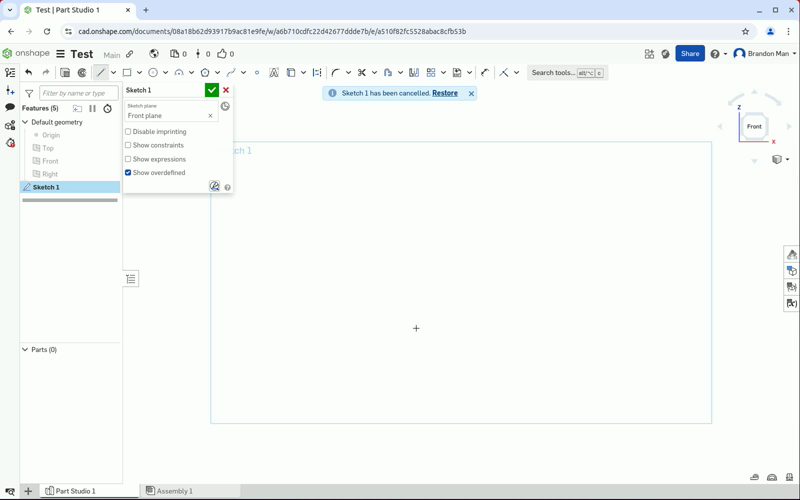
key_up(shift)
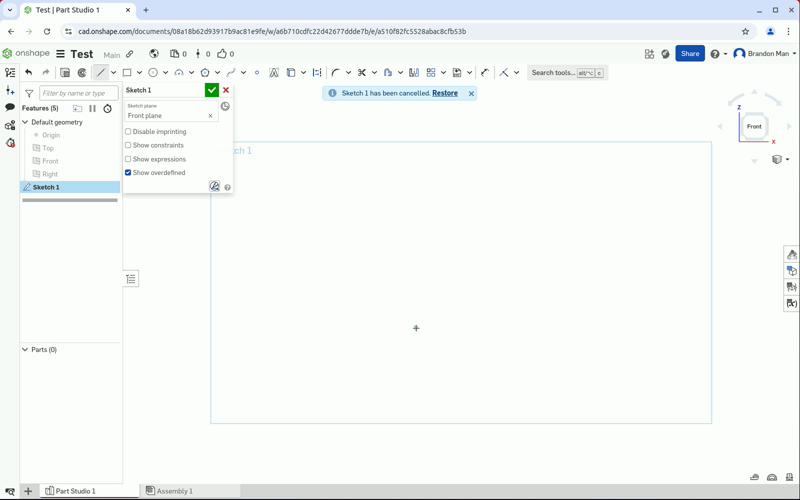
key_down(shift)
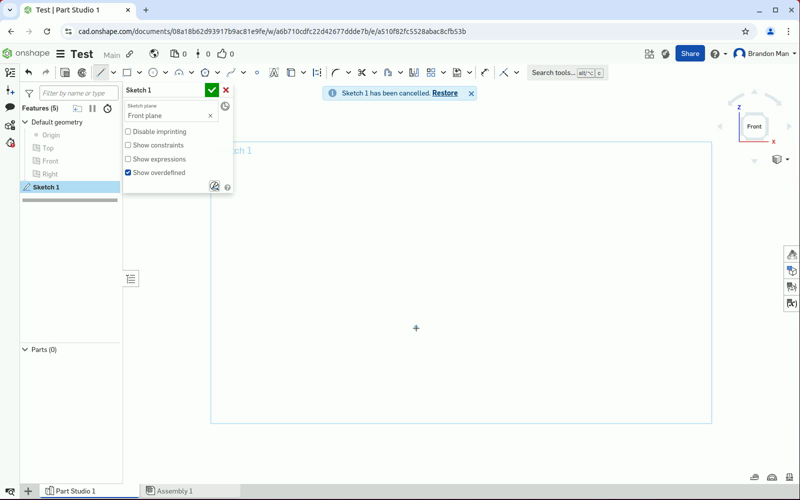
mouse_move(506, 327)
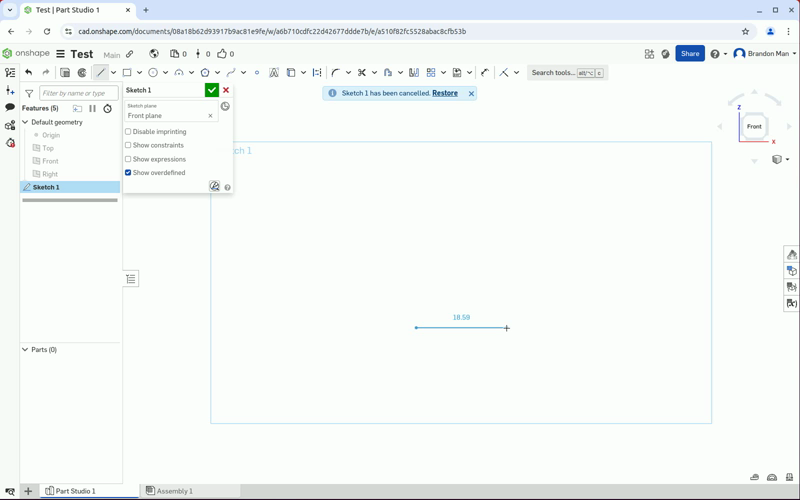
click(506, 327)
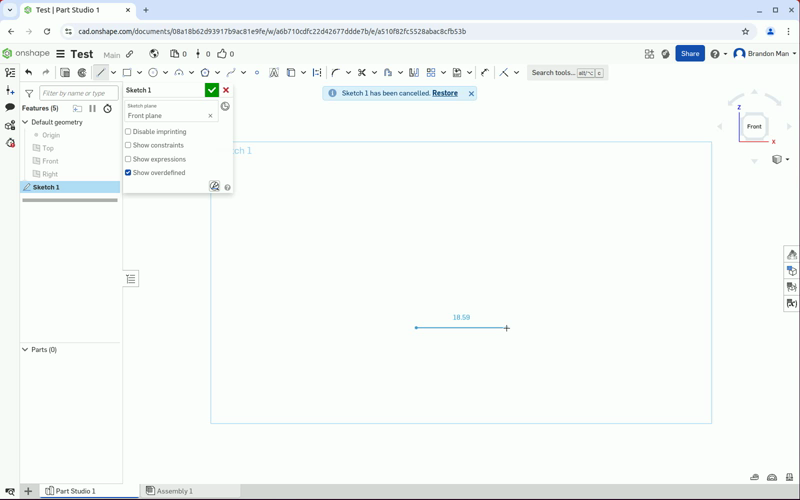
key_up(shift)
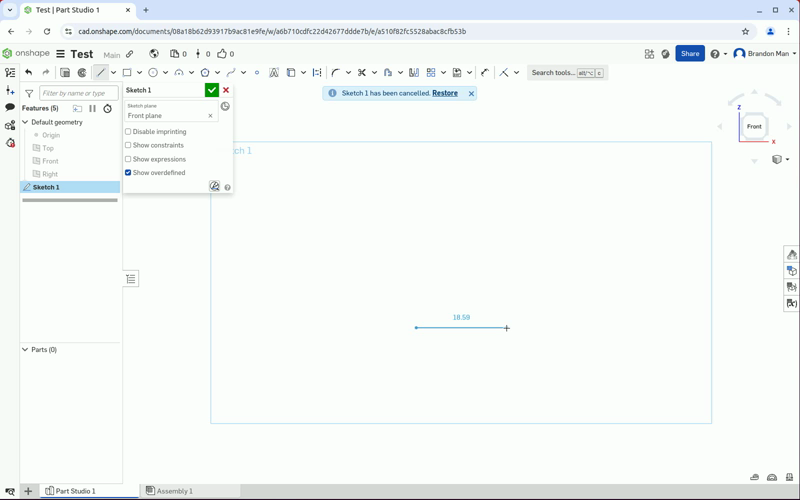
key_down(shift)
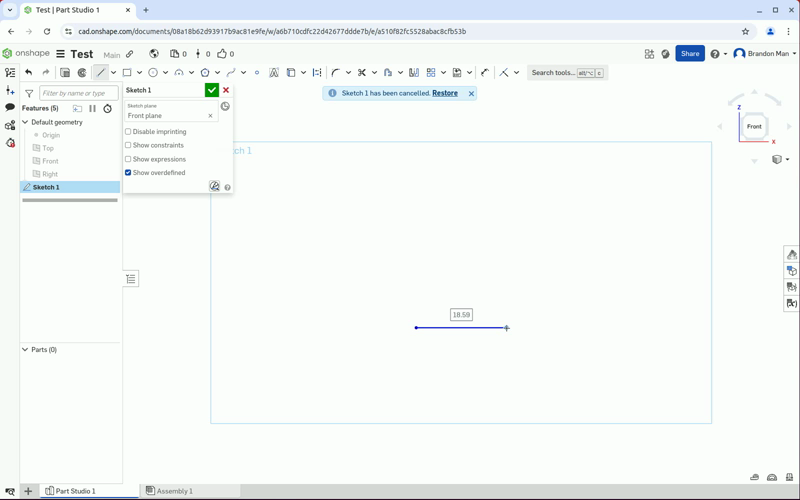
mouse_move(506, 237)
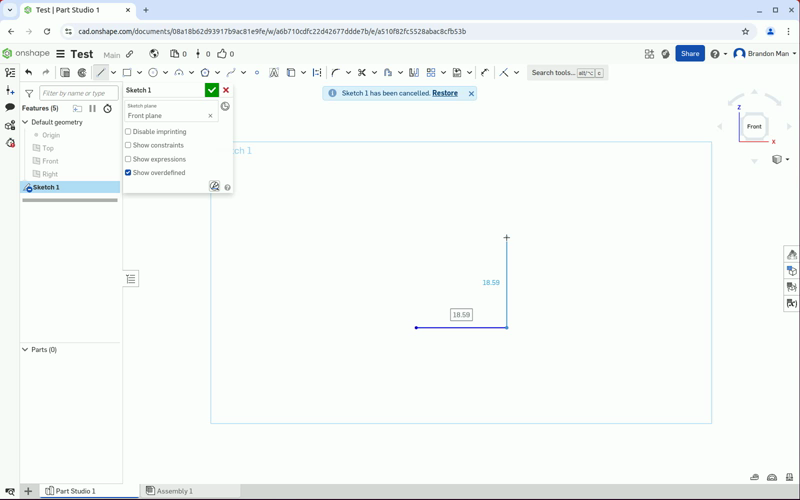
click(506, 237)
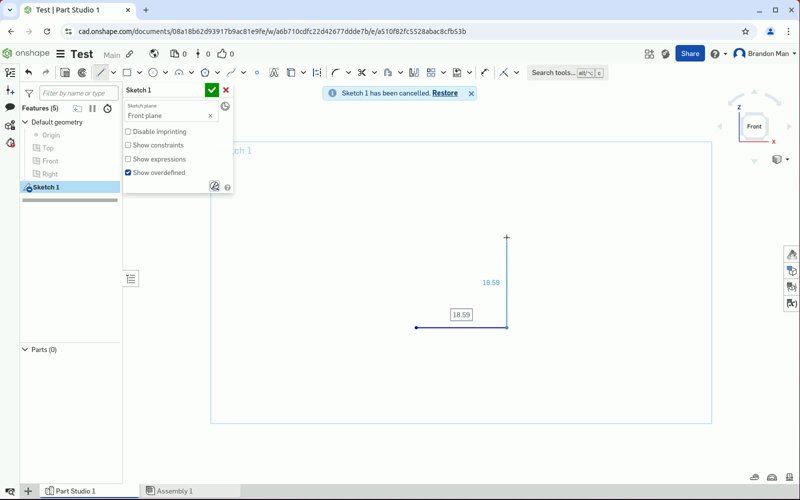
key_up(shift)
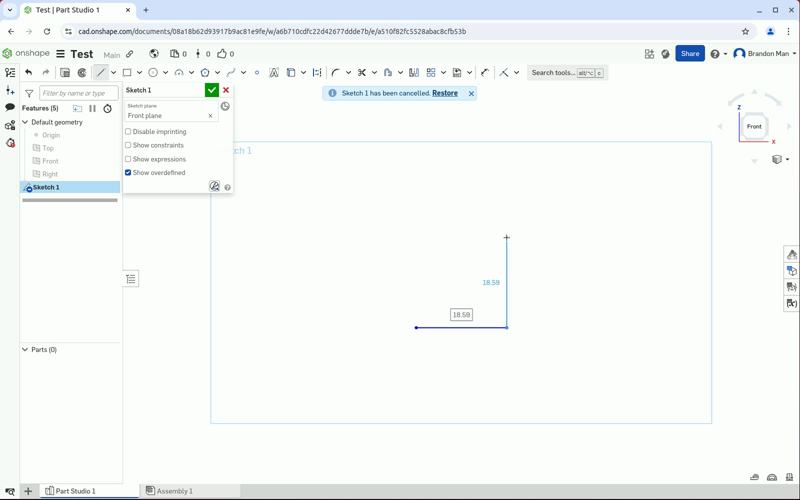
key_down(shift)
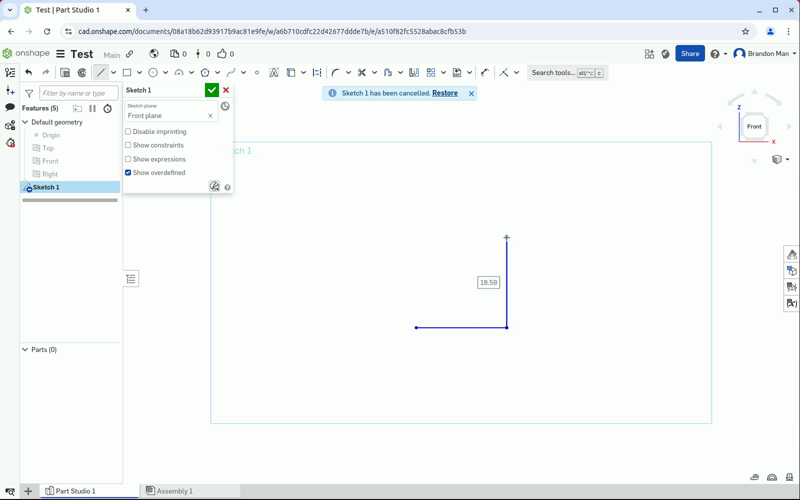
mouse_move(416, 237)
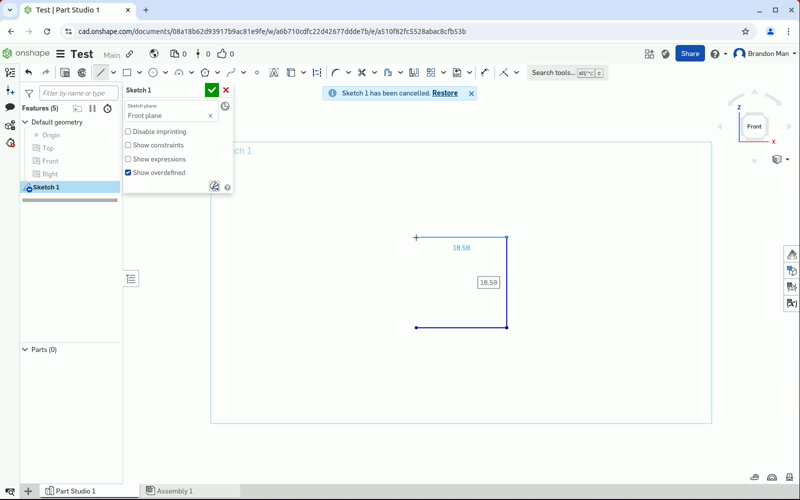
click(416, 237)
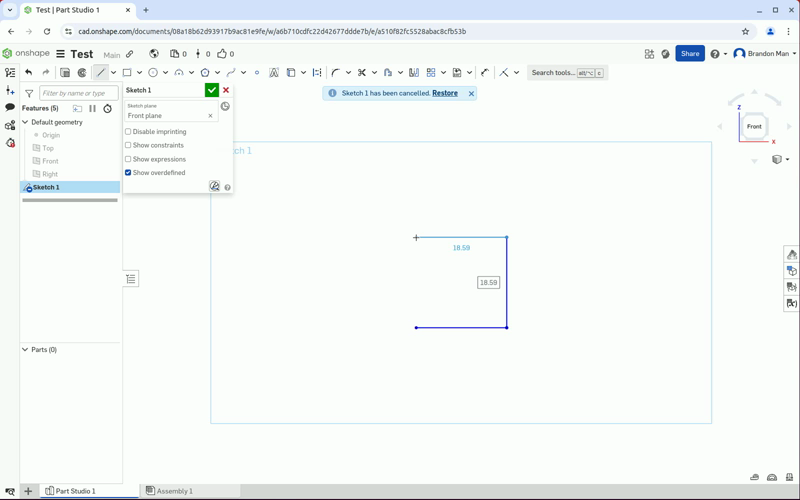
key_up(shift)
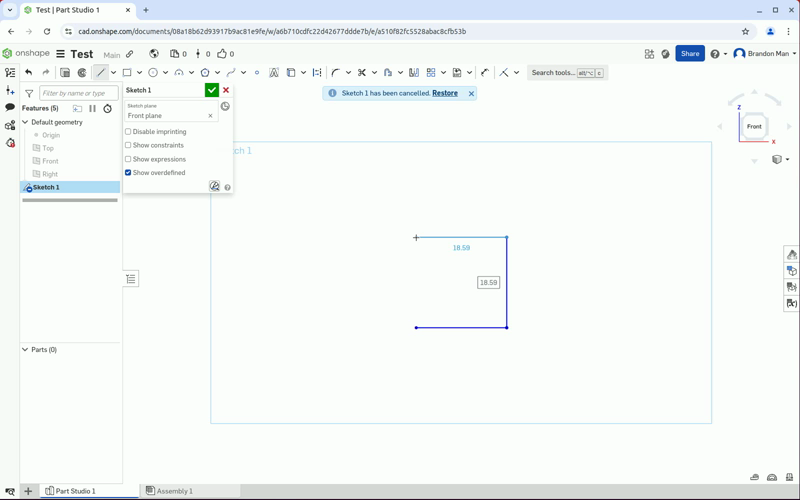
key_down(shift)
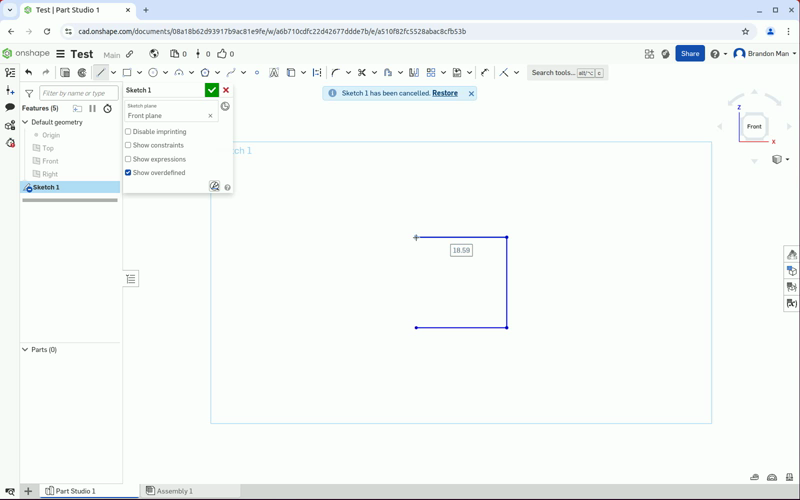
mouse_move(416, 327)
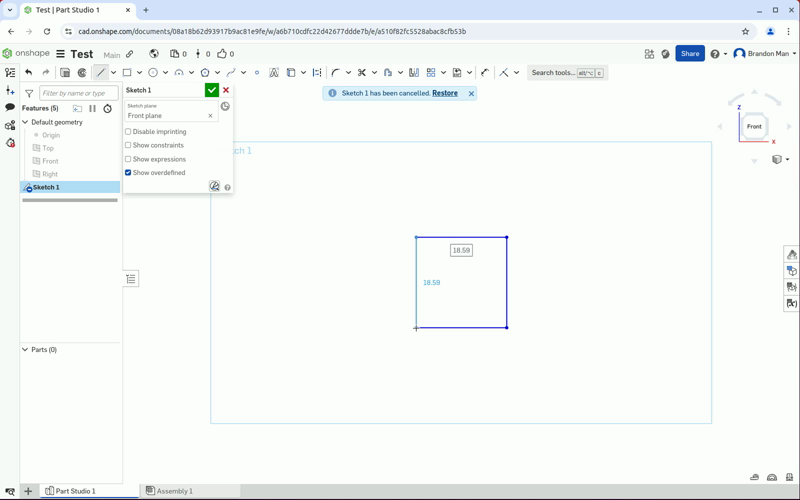
key_up(shift)
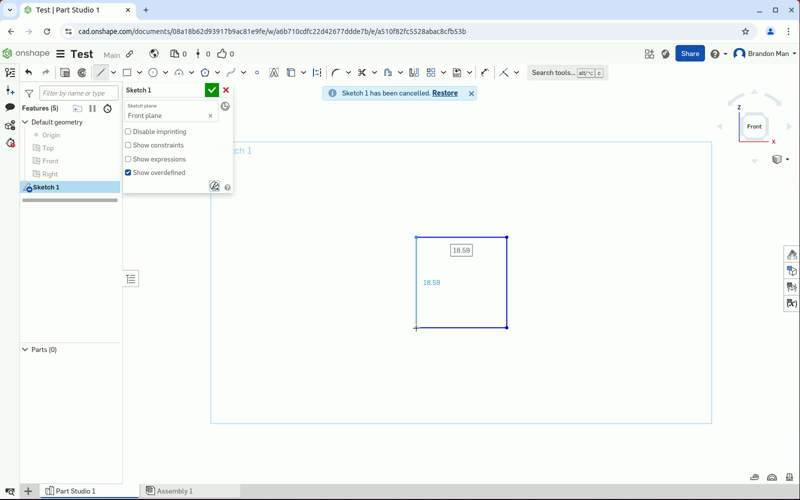
click(416, 327)
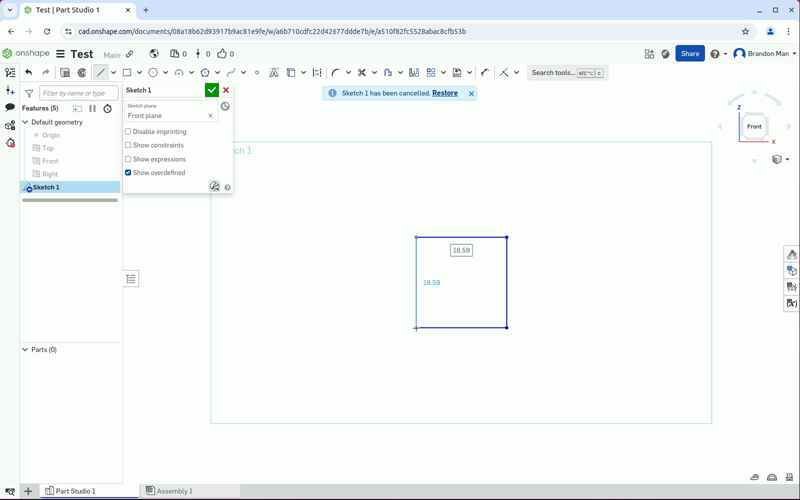
key(esc)
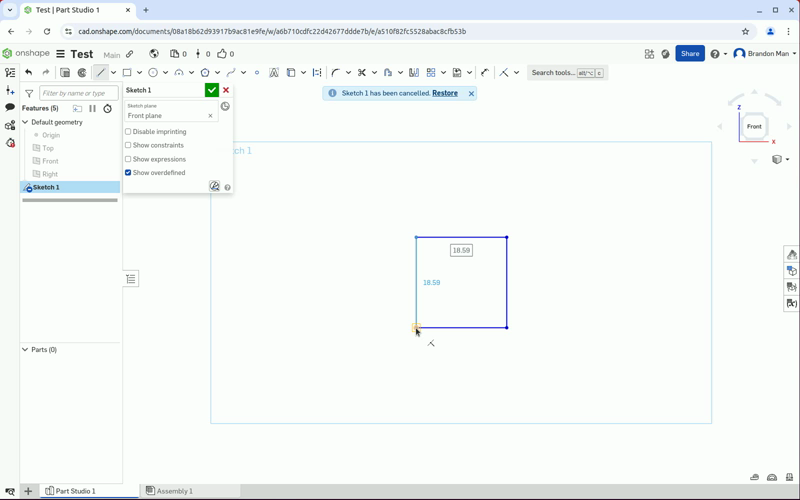
mouse_move(500, 320)
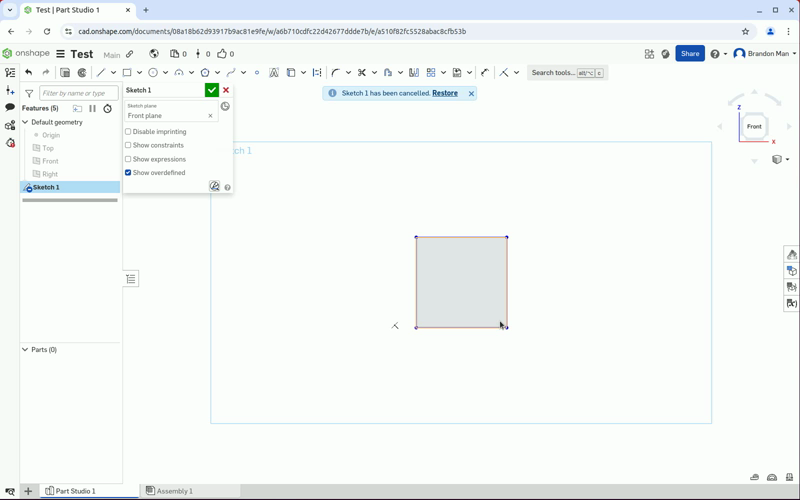
click(500, 320)
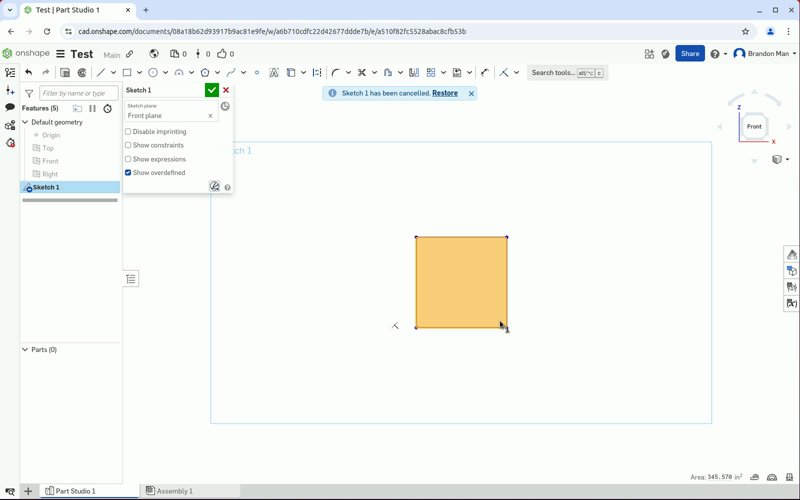
mouse_move(73, 352)
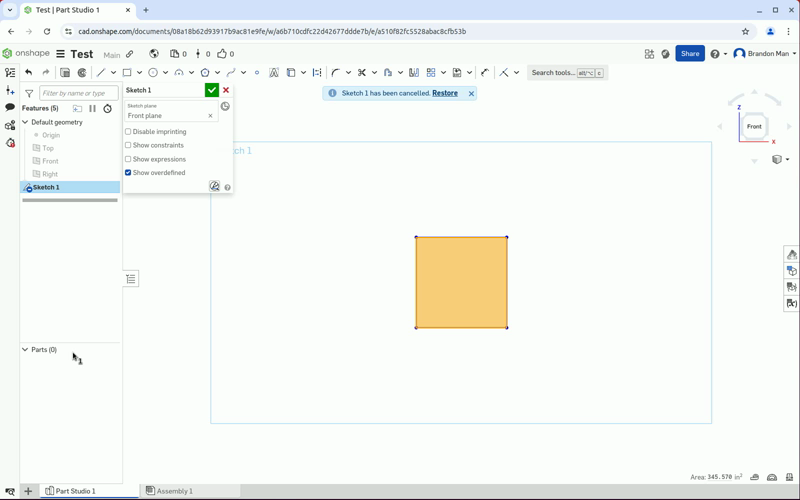
key(shift+y)
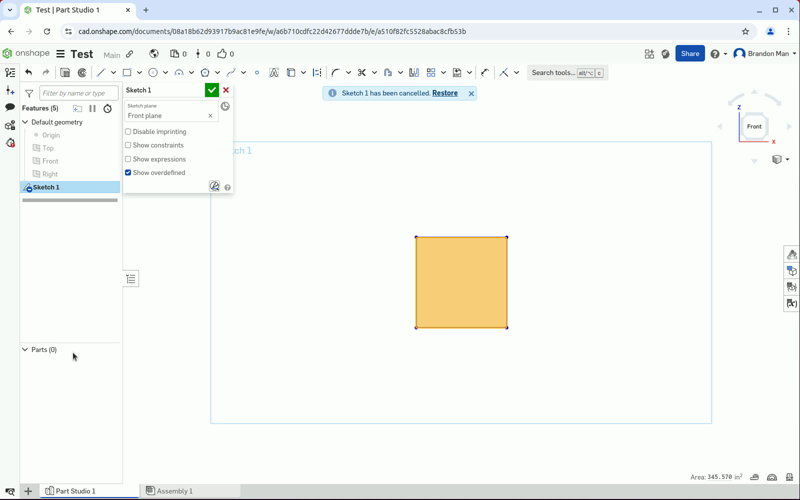
key(shift+e)
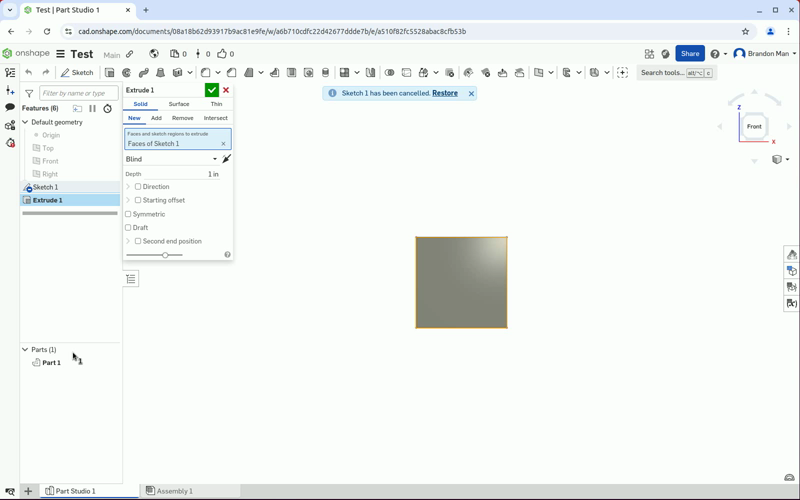
mouse_move(143, 106)
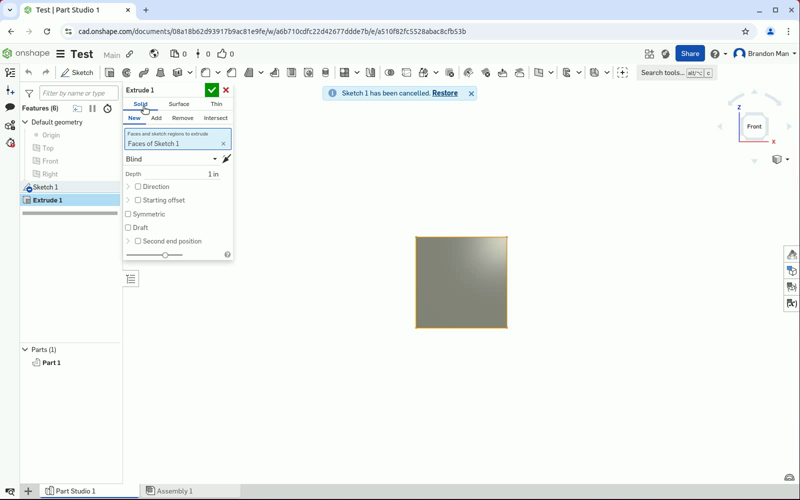
click(143, 106)
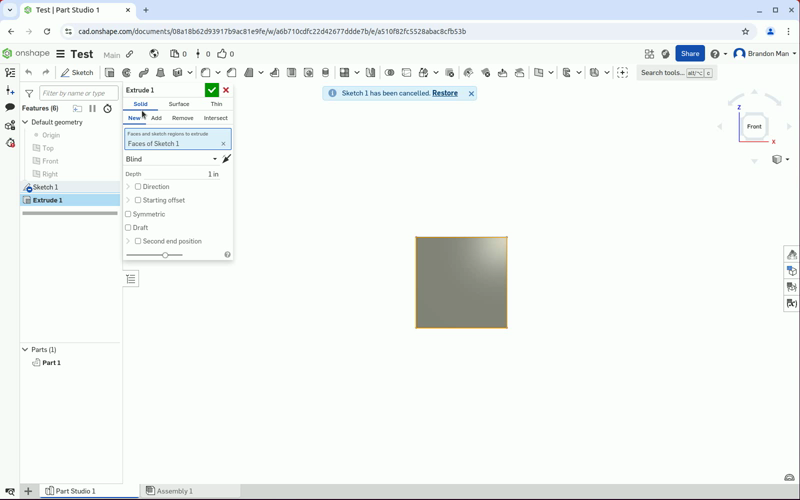
mouse_move(137, 120)
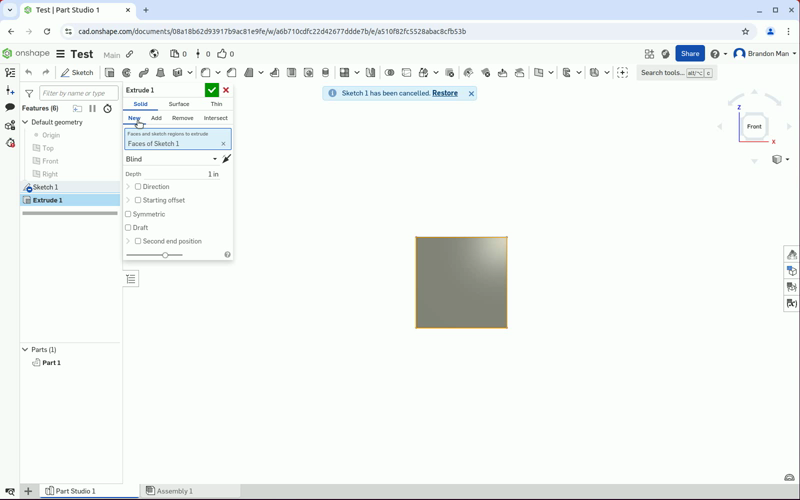
click(137, 120)
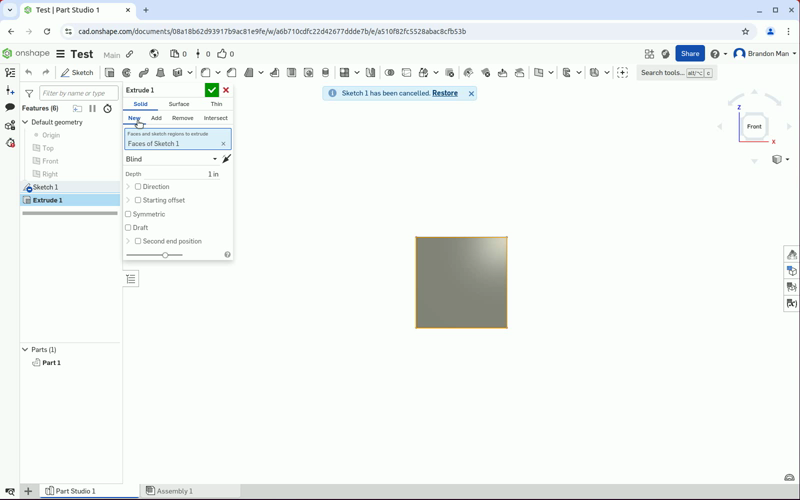
key(tab, 4)
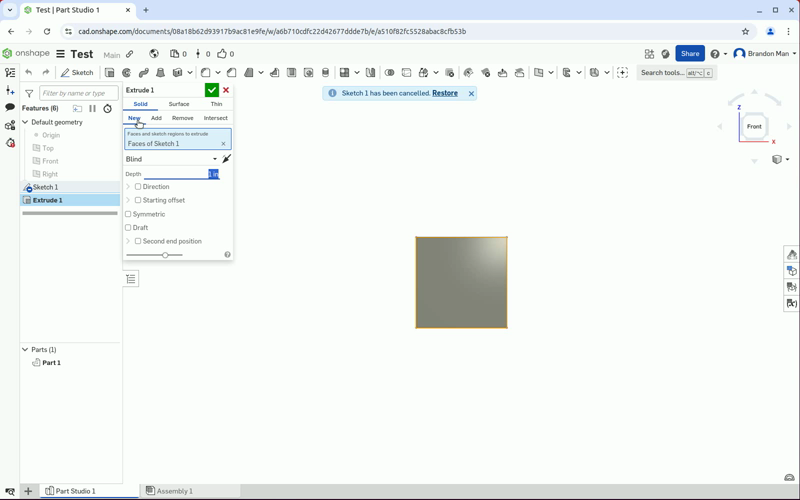
text(18.535)
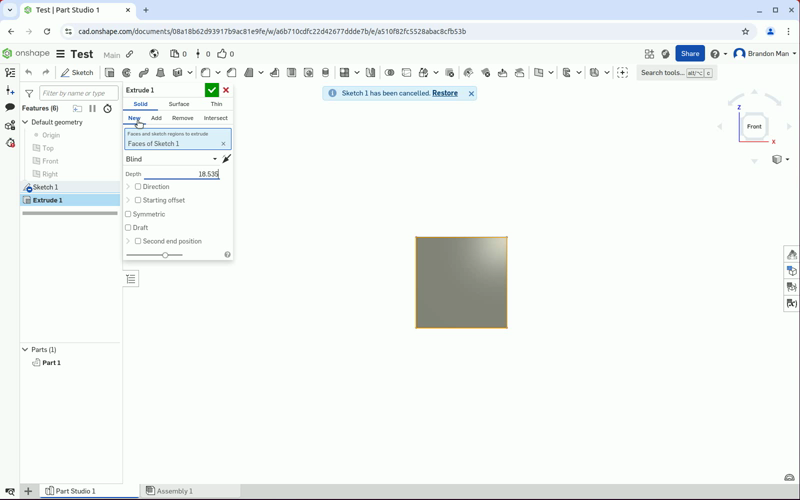
key(enter)
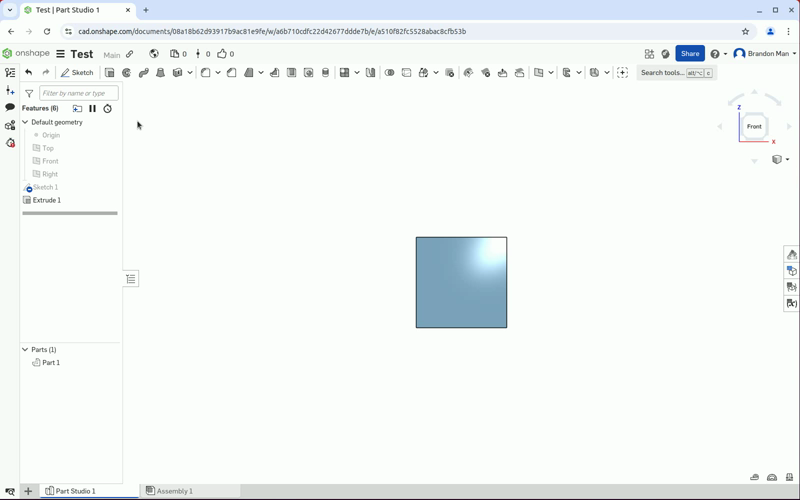
key(shift+h)
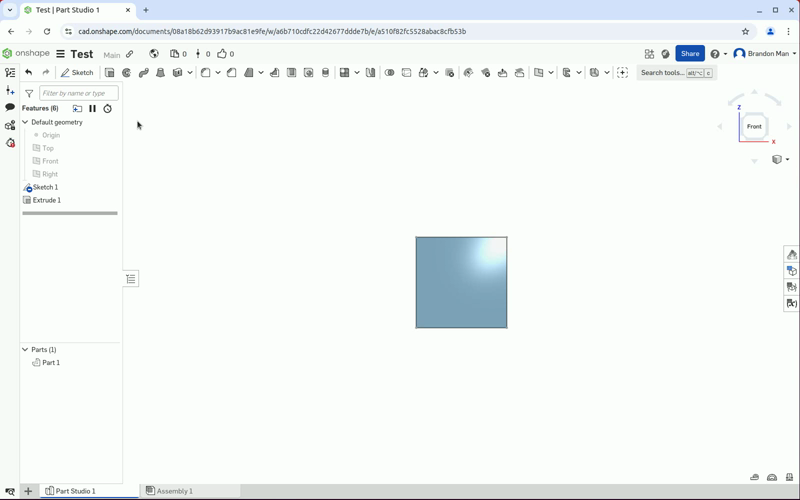
key(shift+h)
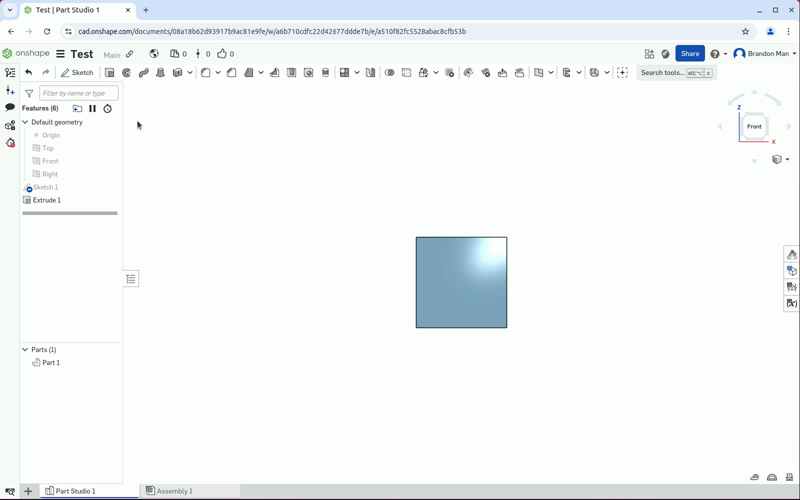
mouse_move(73, 189)
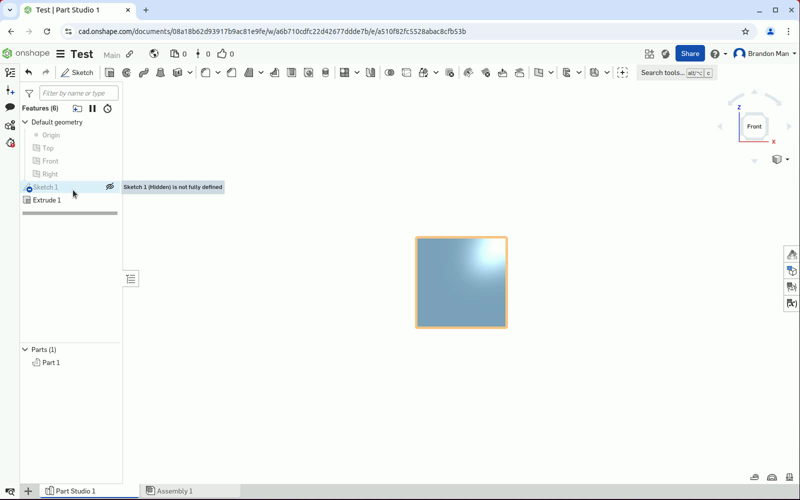
click(73, 189)
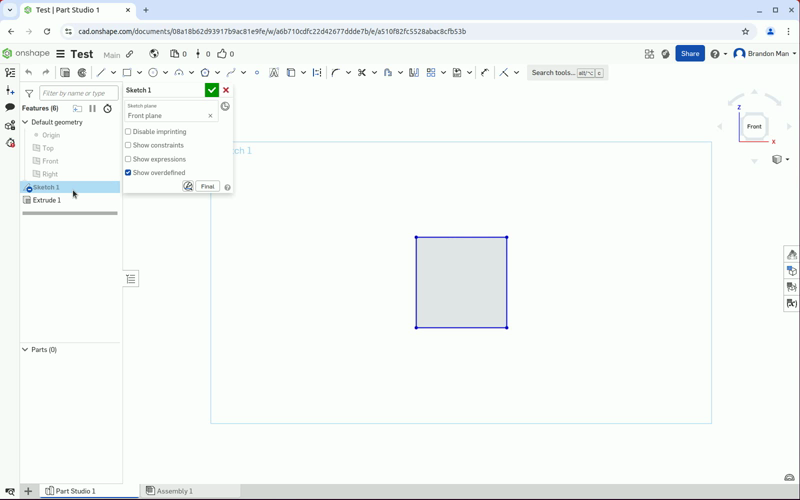
mouse_move(229, 92)
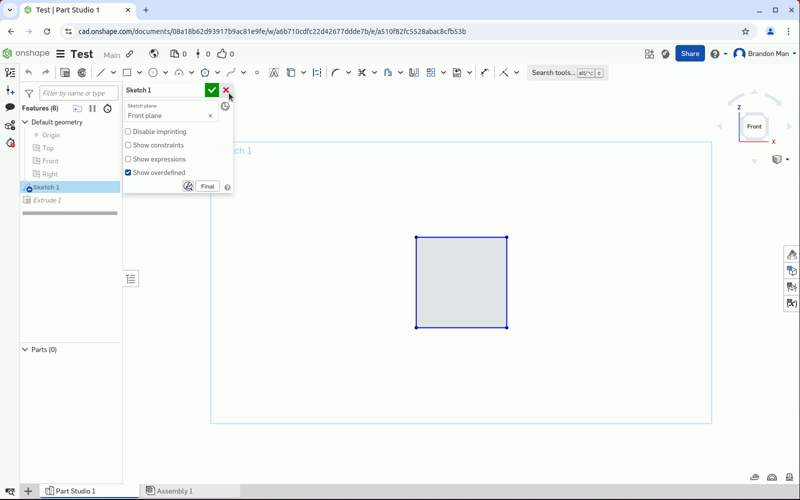
click(229, 92)
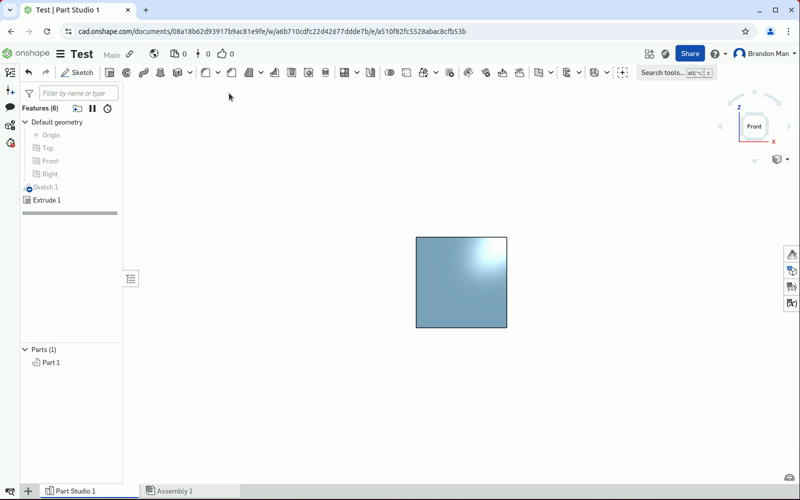
mouse_move(541, 75)
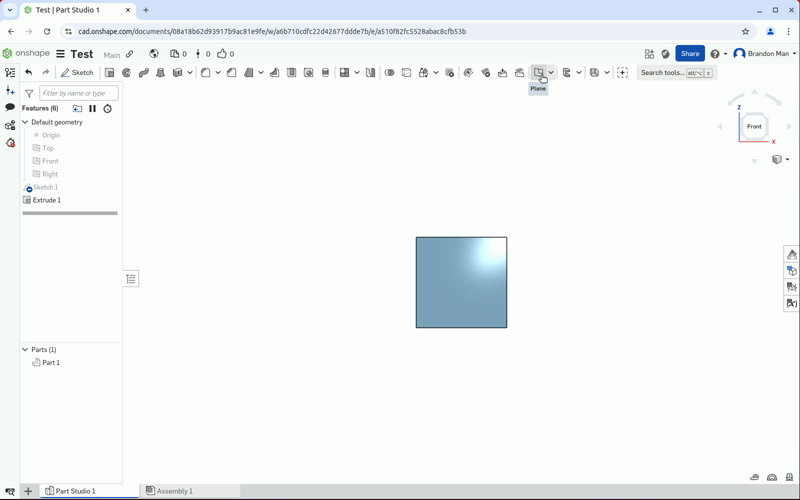
click(541, 75)
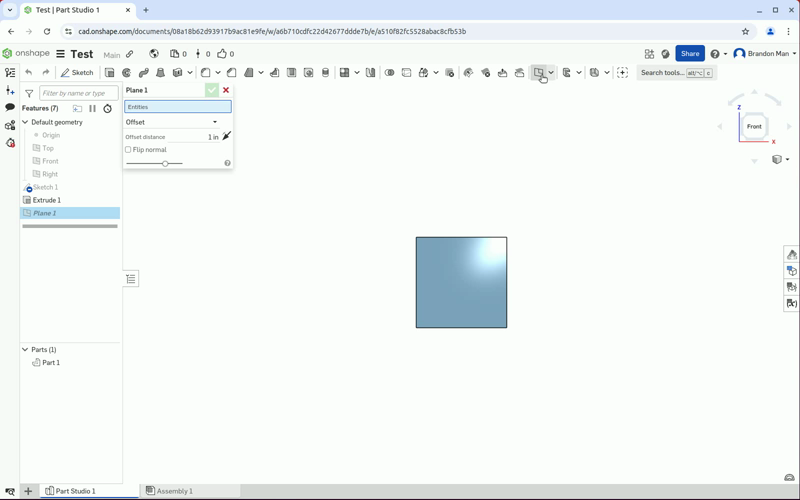
mouse_move(73, 163)
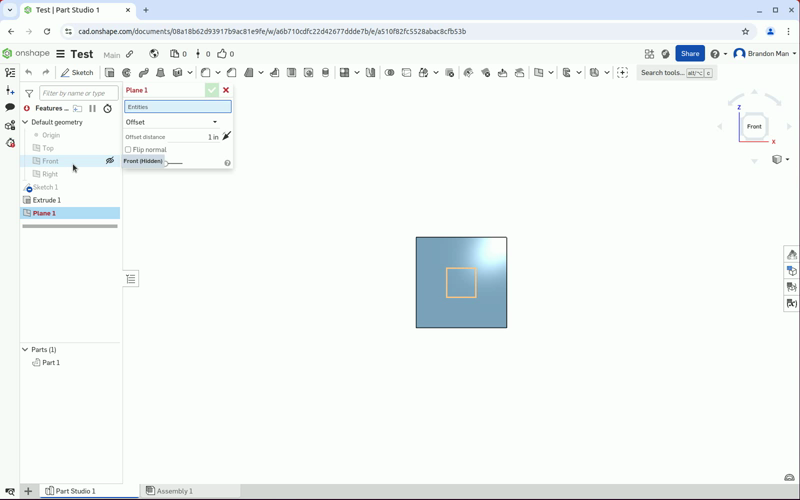
click(73, 163)
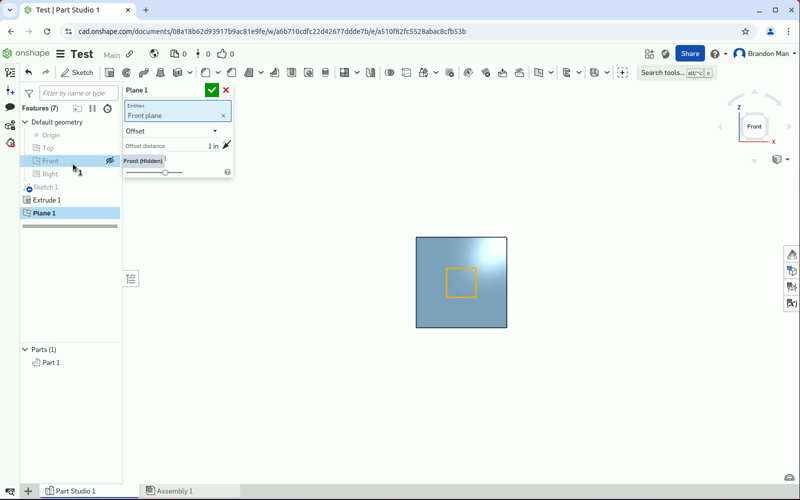
key(tab, 2)
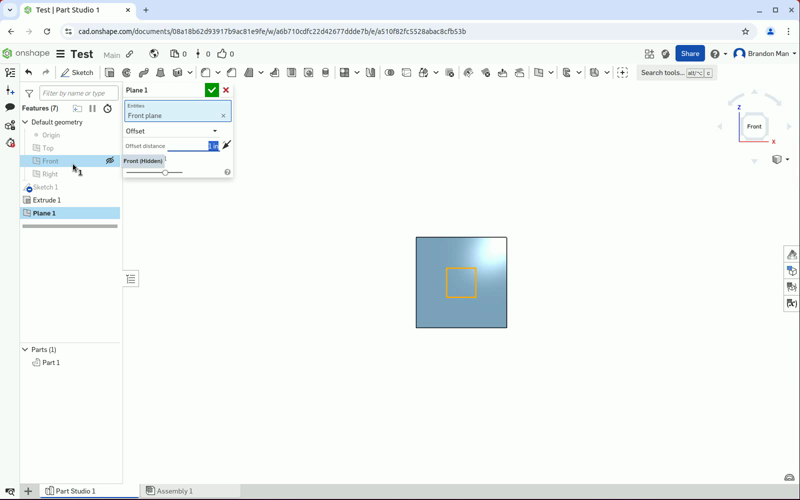
text(18.548)
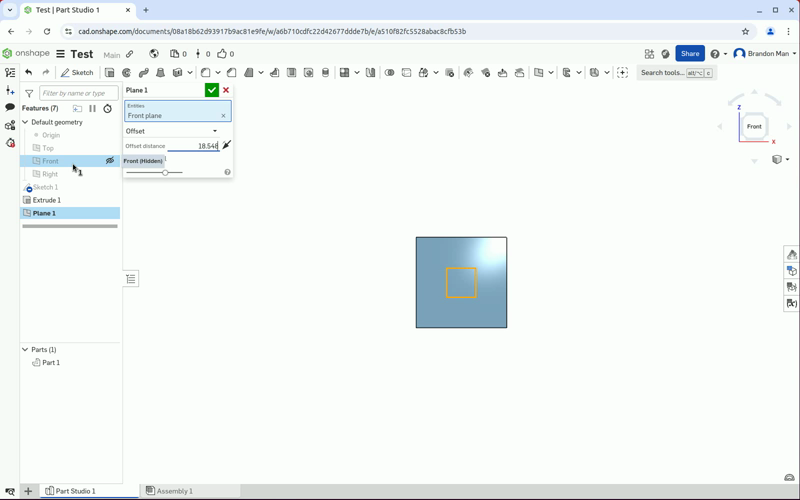
key(enter, 2)
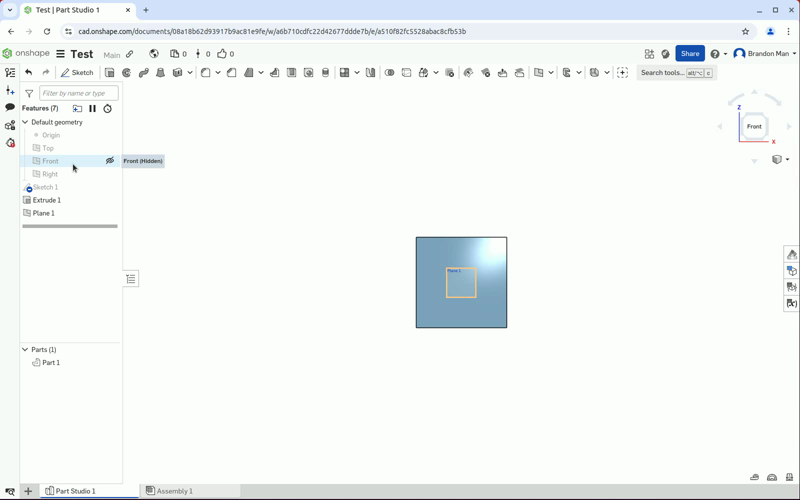
key(shift+s)
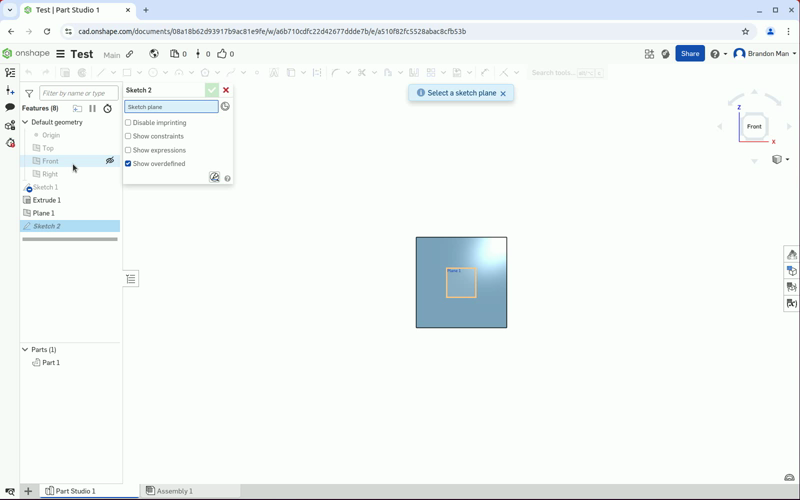
mouse_move(73, 215)
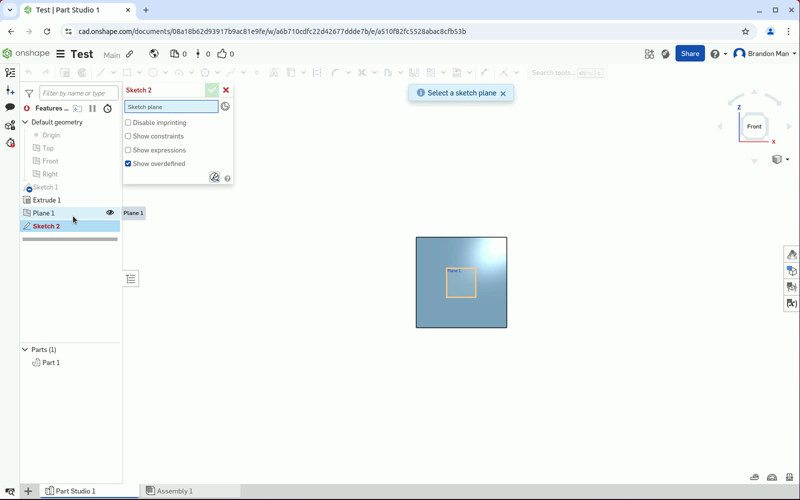
click(73, 215)
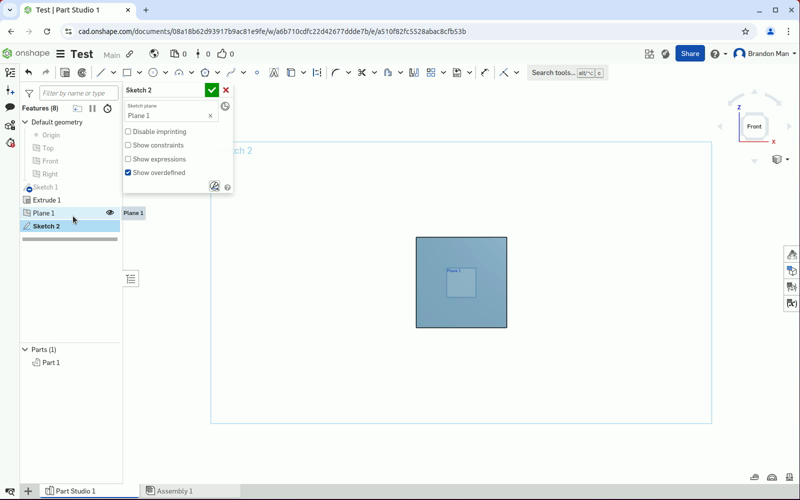
mouse_move(73, 352)
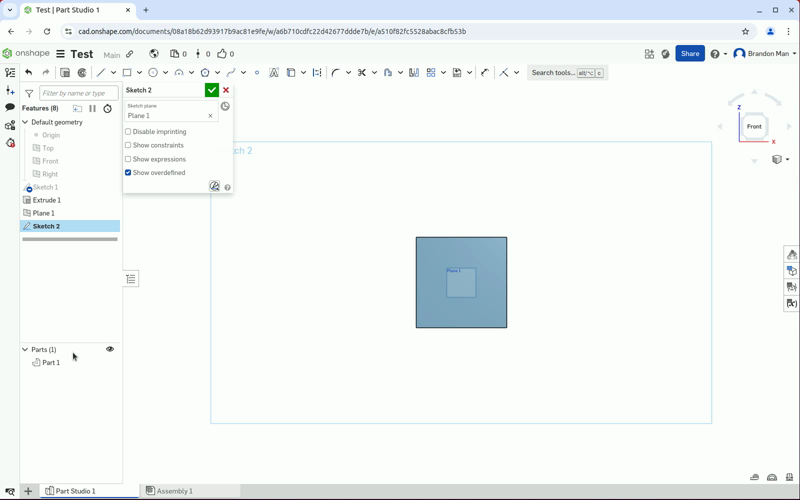
key(y)
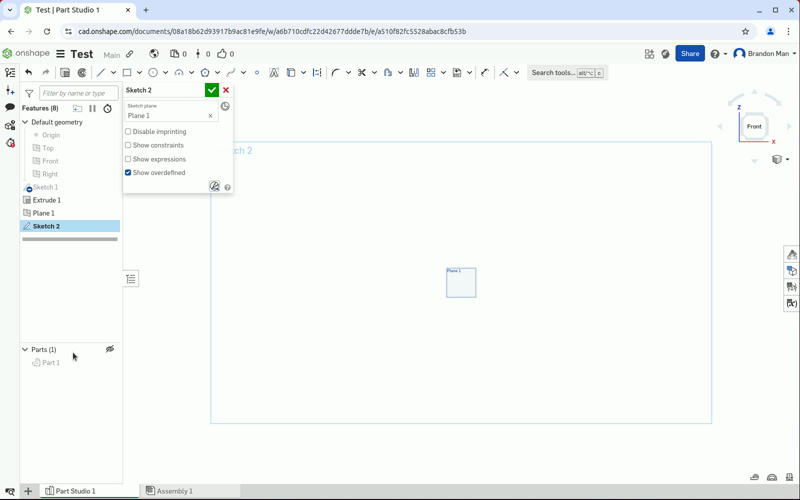
key(l)
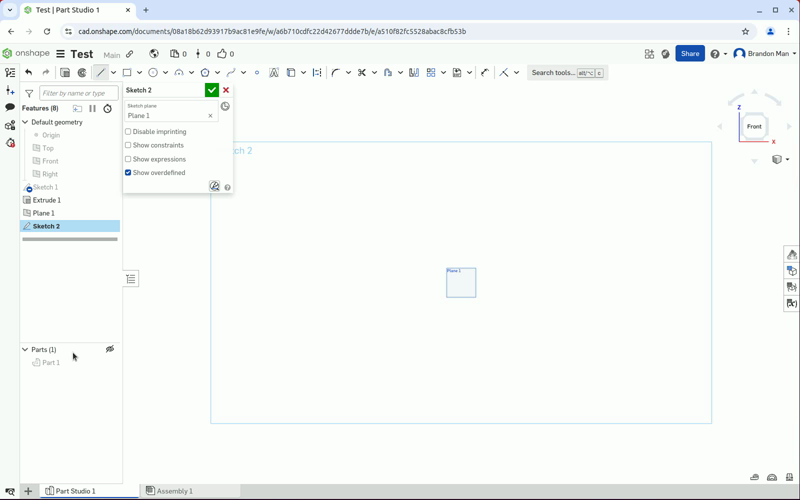
key_down(shift)
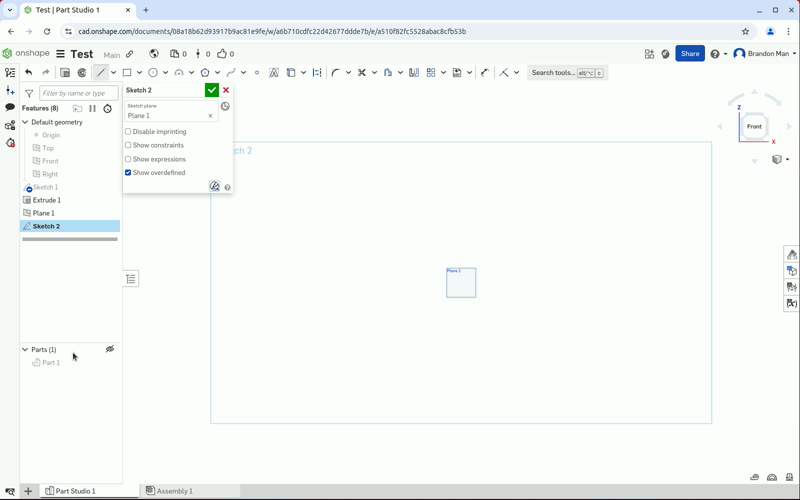
mouse_move(438, 305)
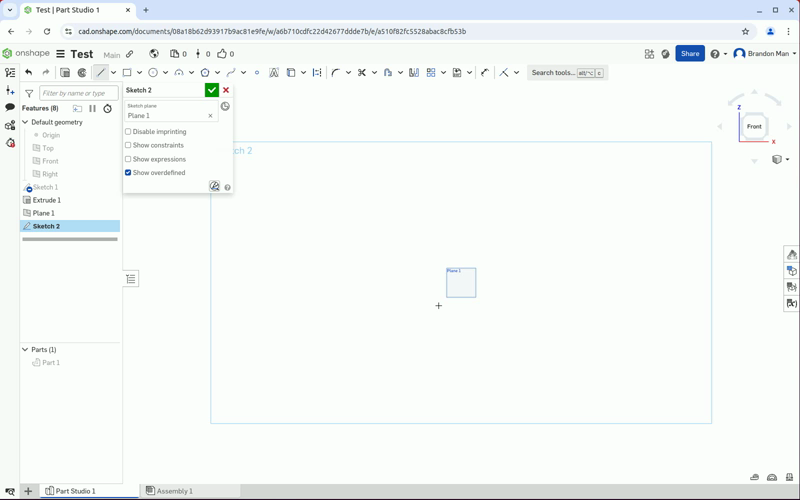
click(438, 305)
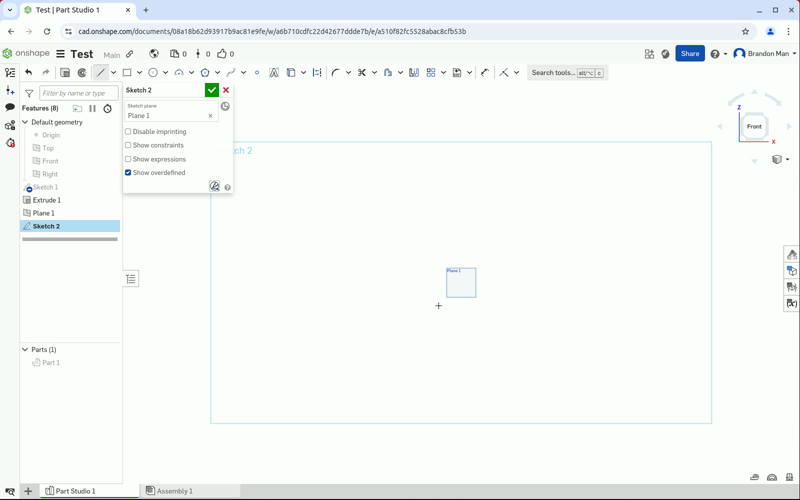
key_up(shift)
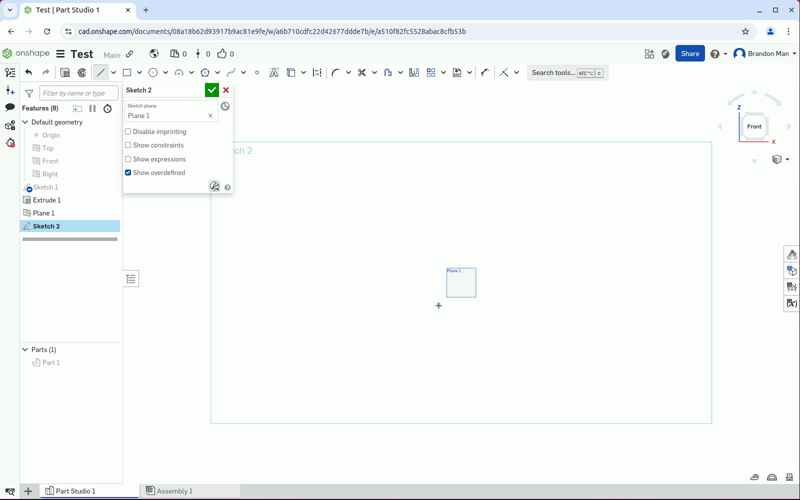
key_down(shift)
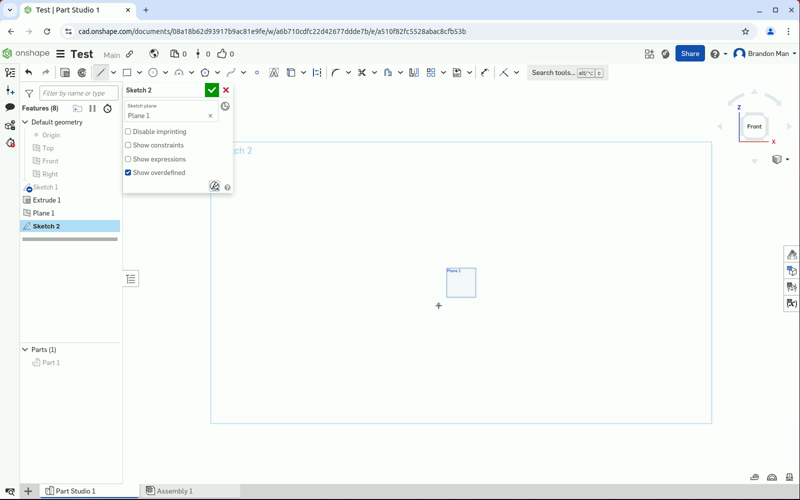
mouse_move(468, 305)
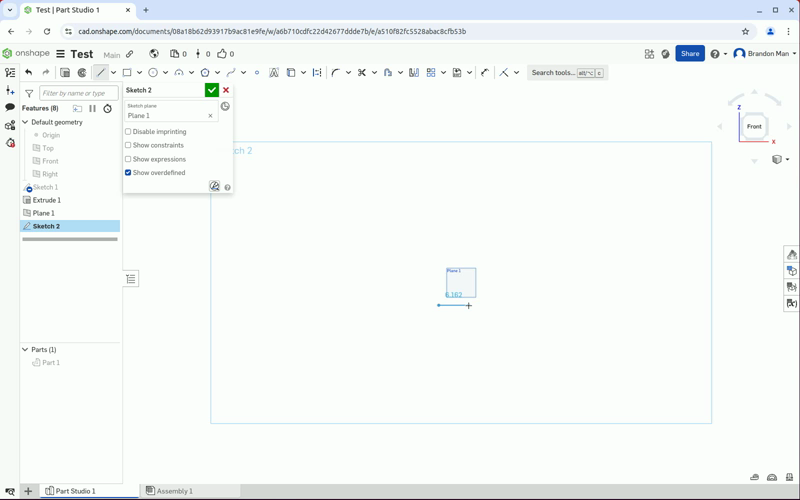
mouse_move(483, 305)
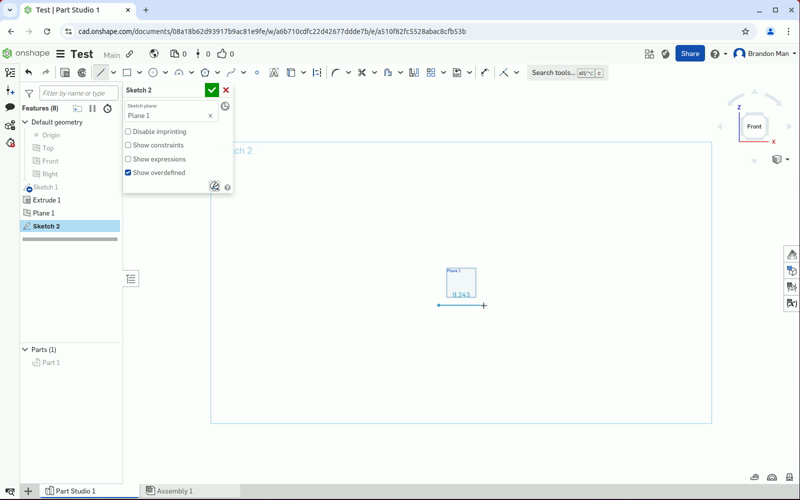
click(483, 305)
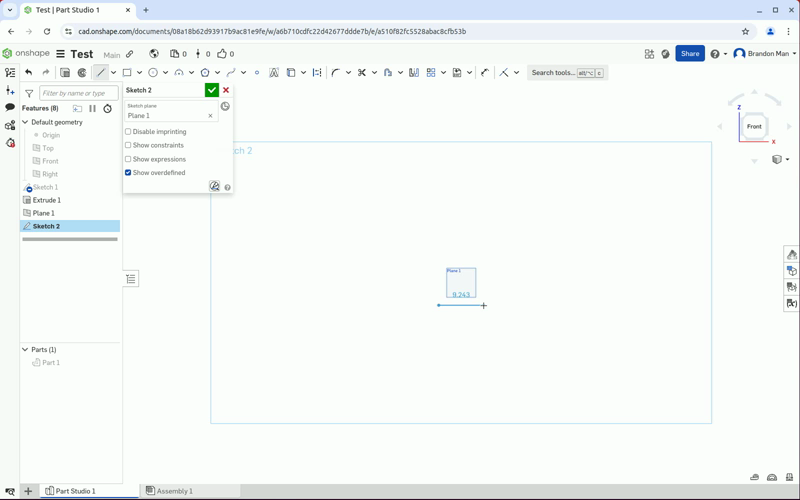
key_up(shift)
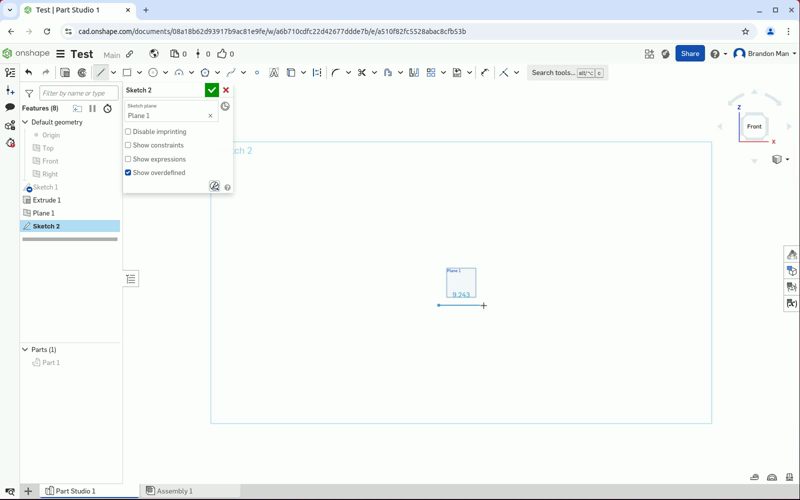
key_down(shift)
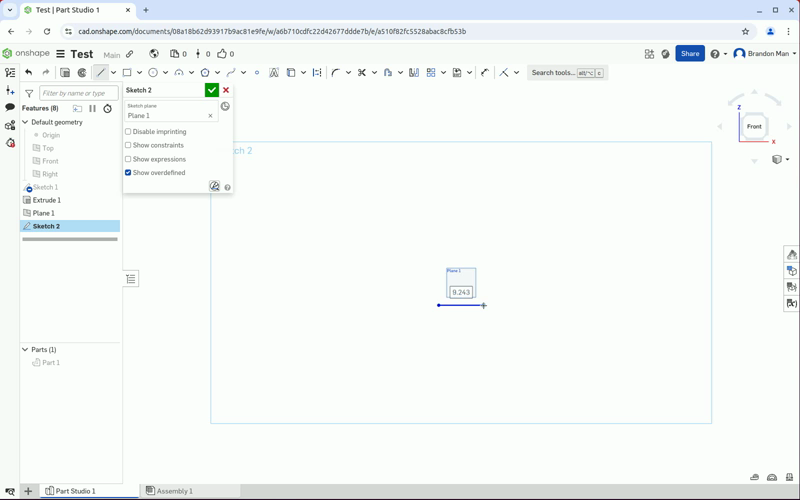
mouse_move(513, 305)
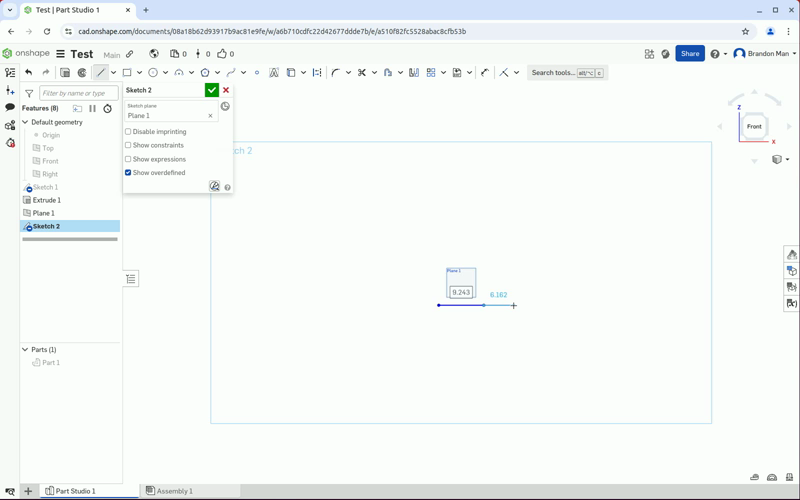
mouse_move(483, 259)
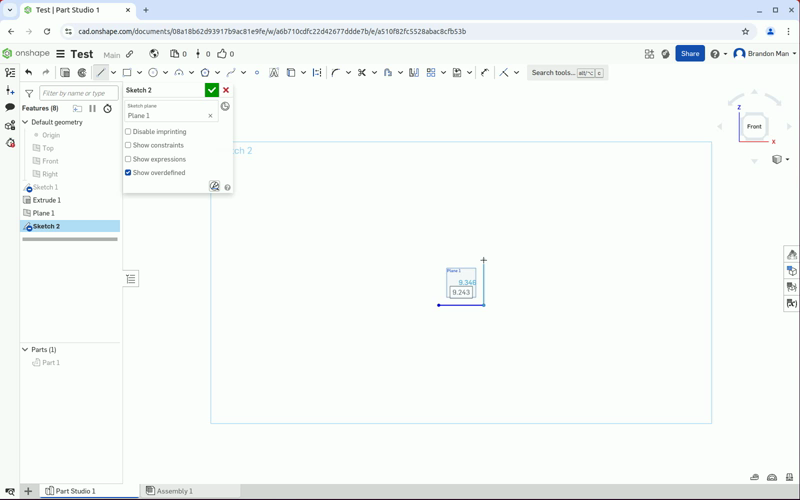
click(483, 259)
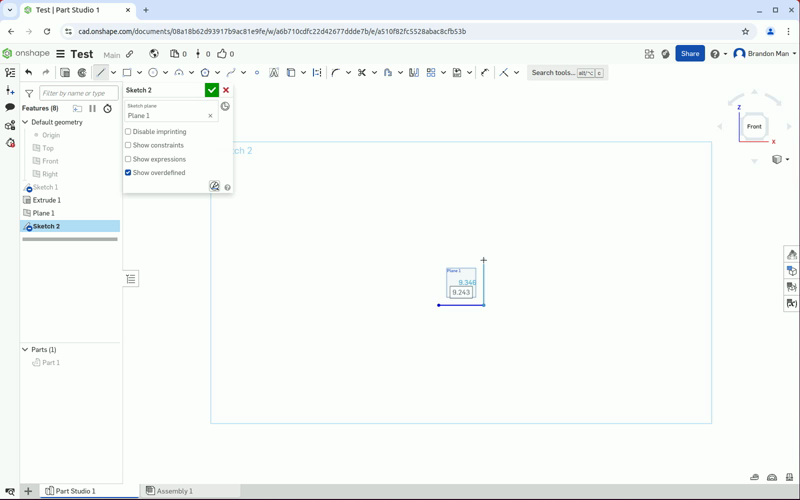
key_up(shift)
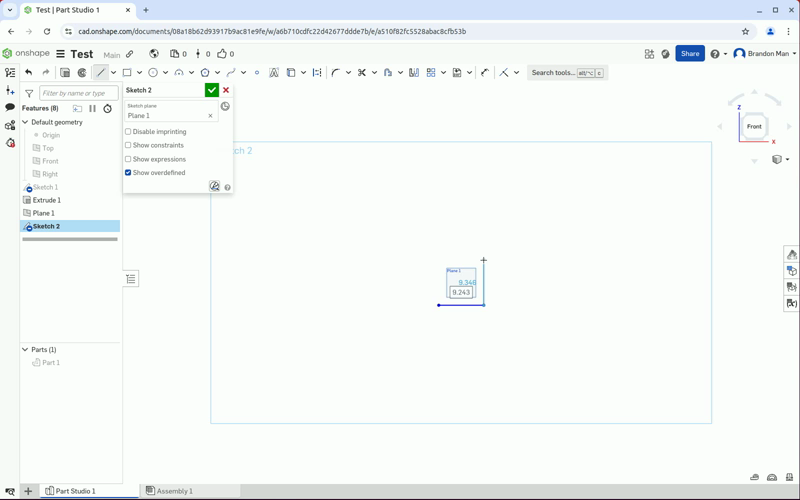
key_down(shift)
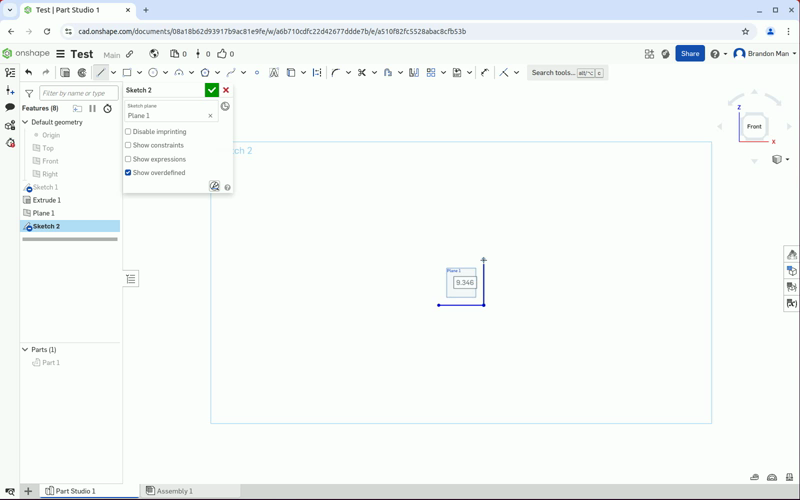
mouse_move(513, 259)
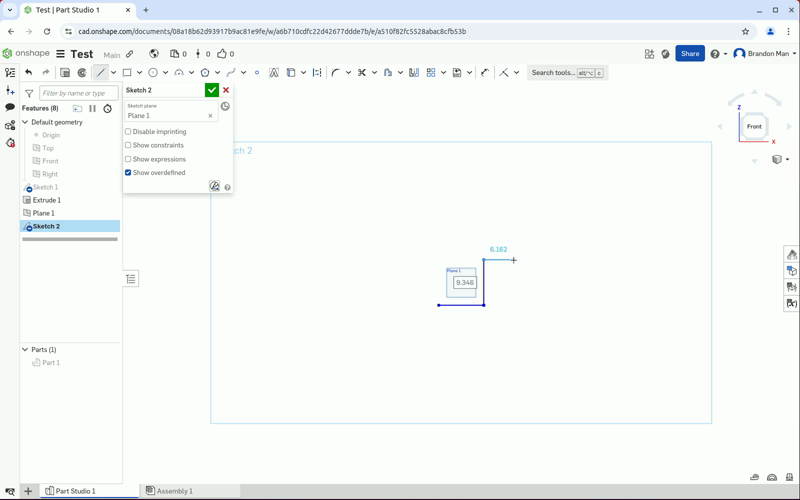
mouse_move(438, 259)
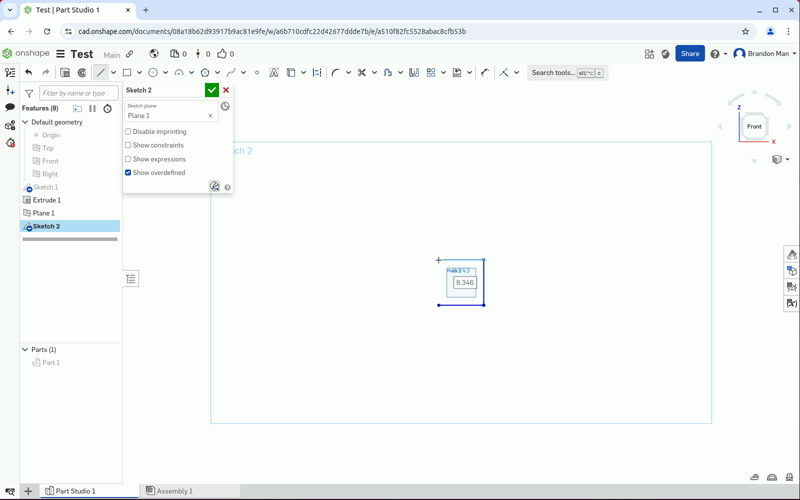
click(438, 259)
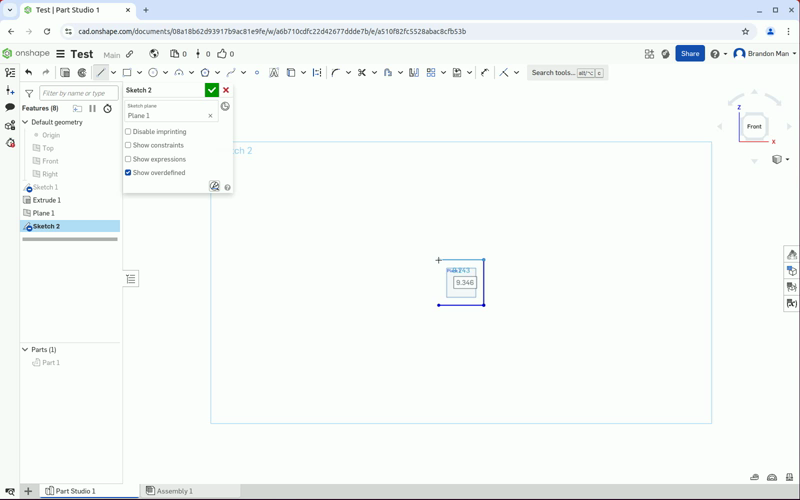
key_up(shift)
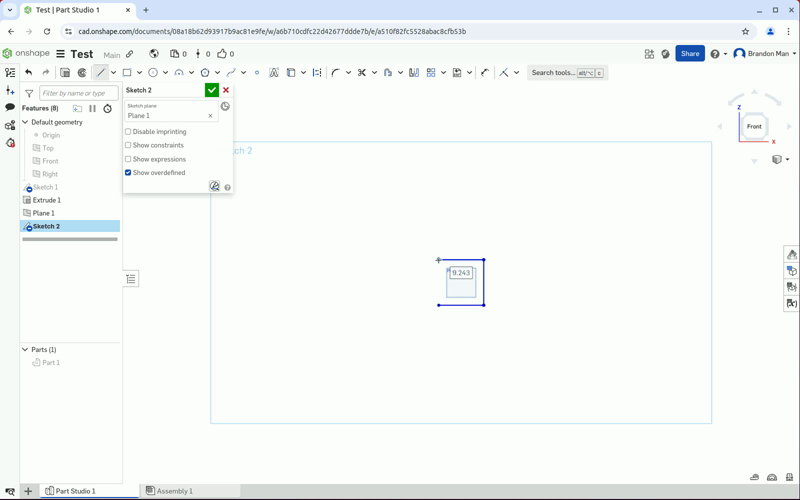
mouse_move(468, 259)
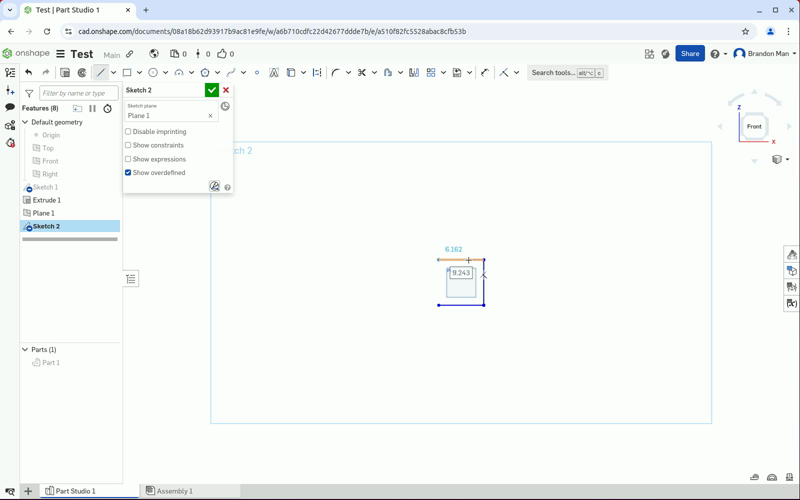
key_down(shift)
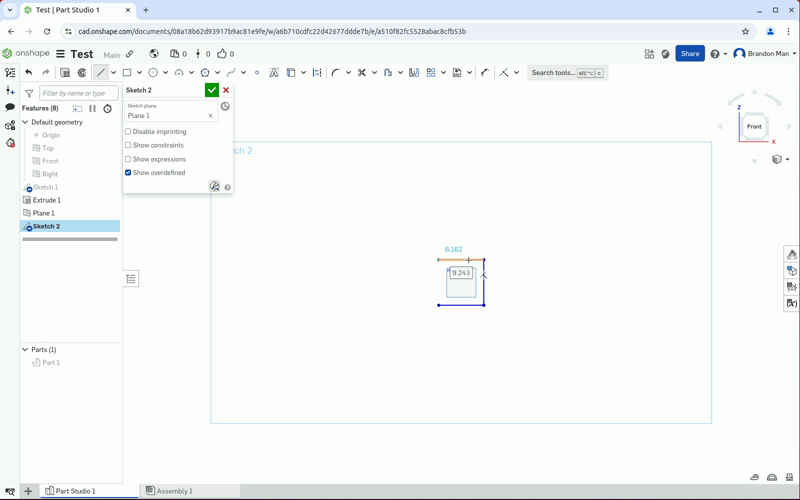
mouse_move(438, 305)
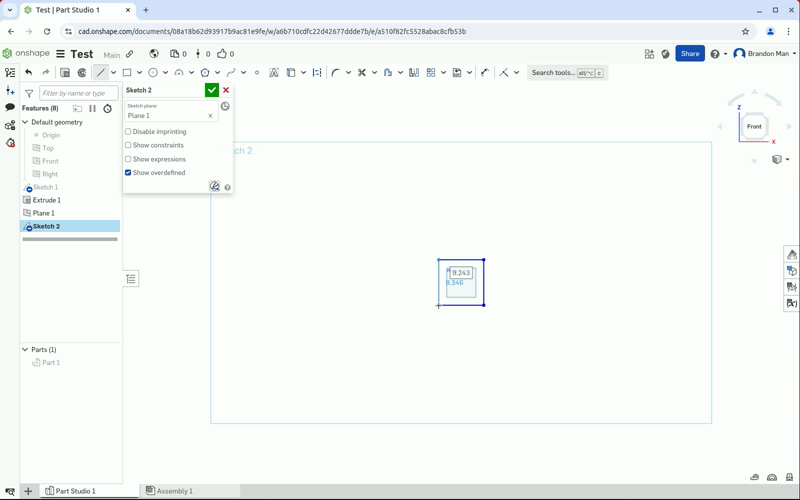
key_up(shift)
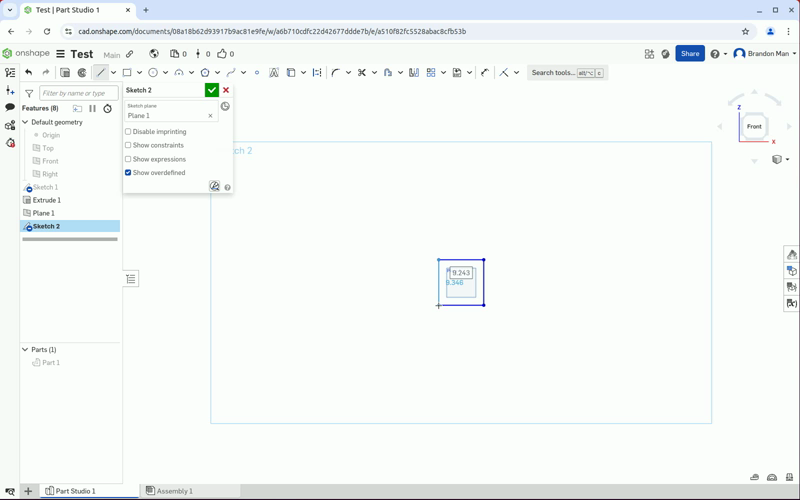
click(438, 305)
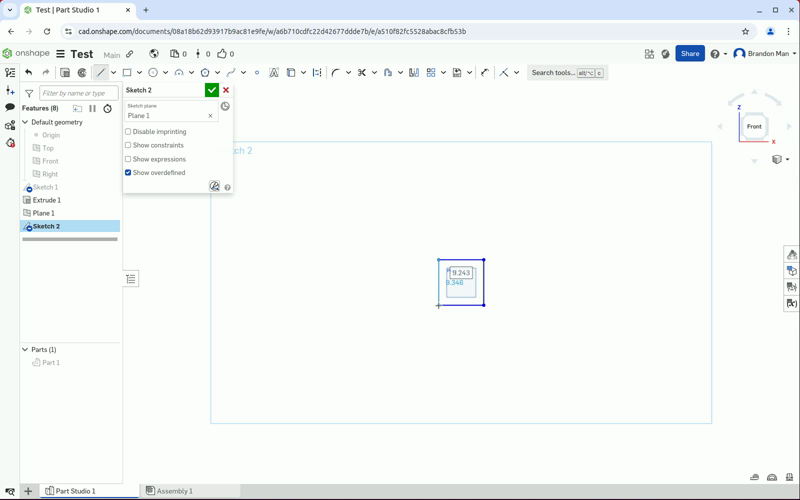
key(esc)
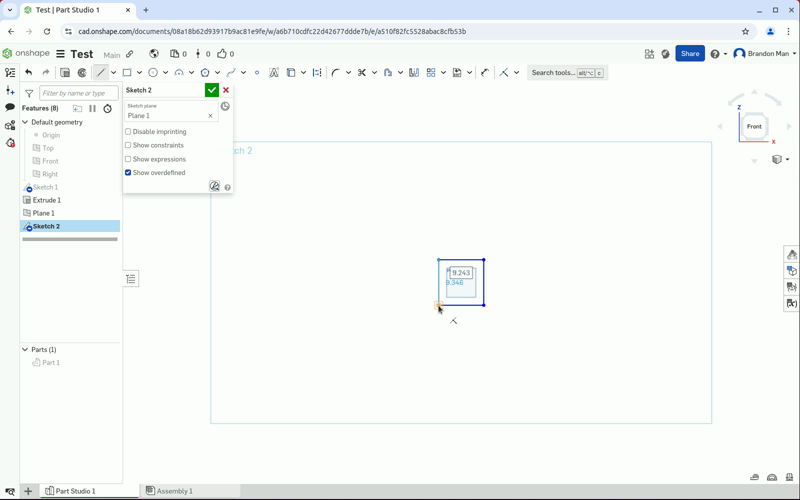
mouse_move(469, 302)
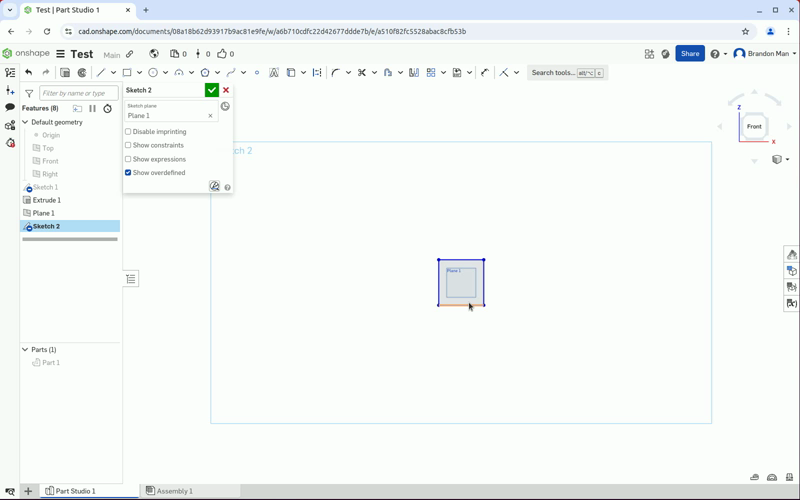
click(469, 302)
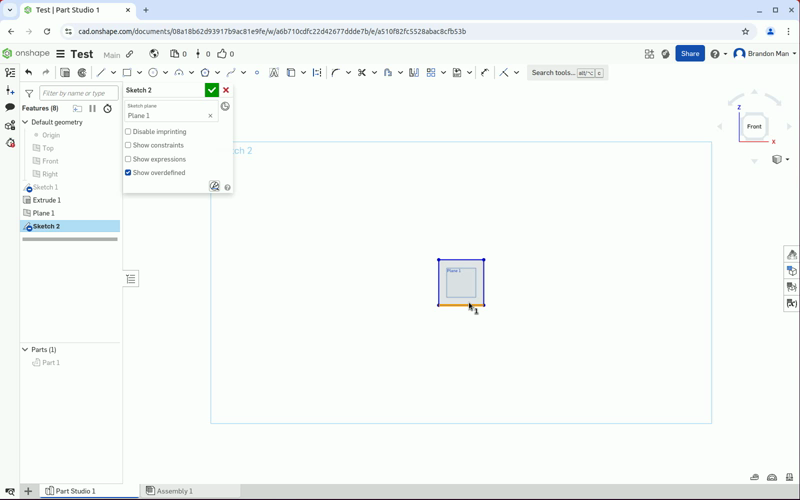
mouse_move(73, 352)
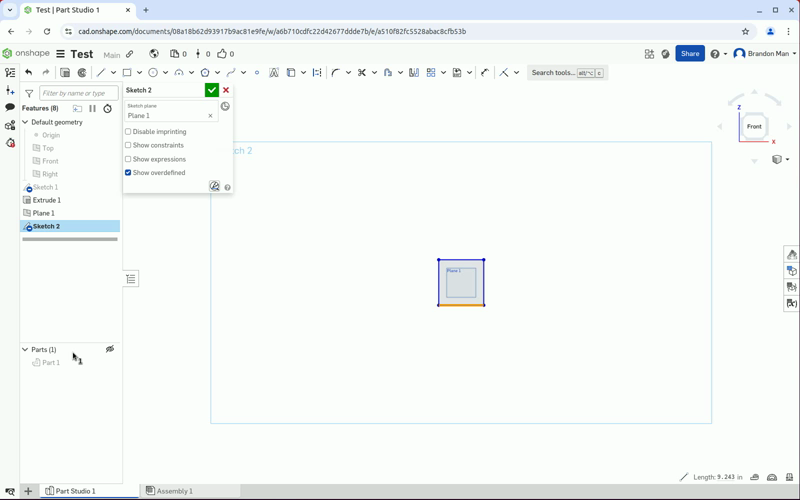
key(shift+y)
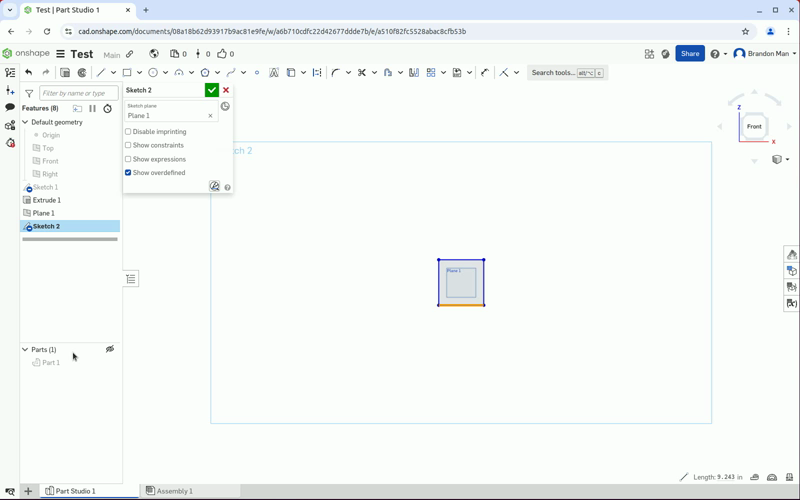
key(shift+e)
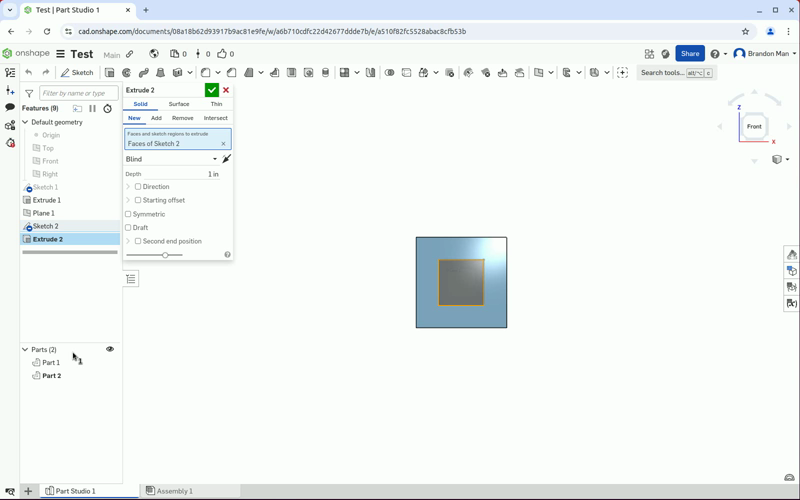
mouse_move(143, 106)
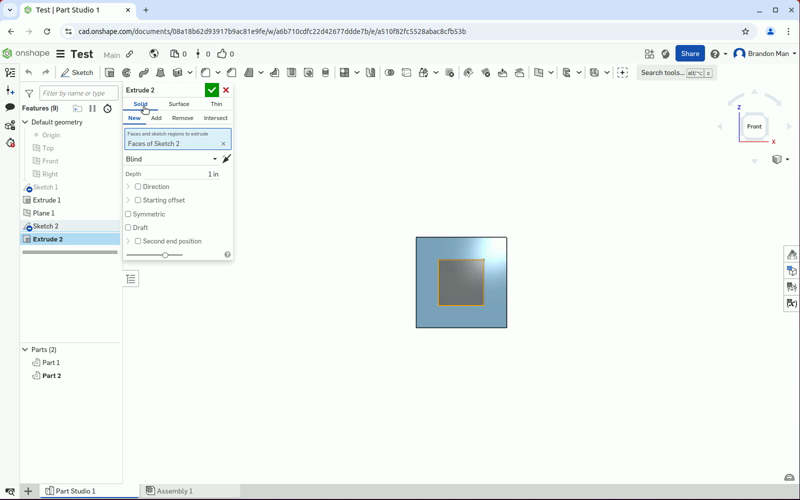
click(143, 106)
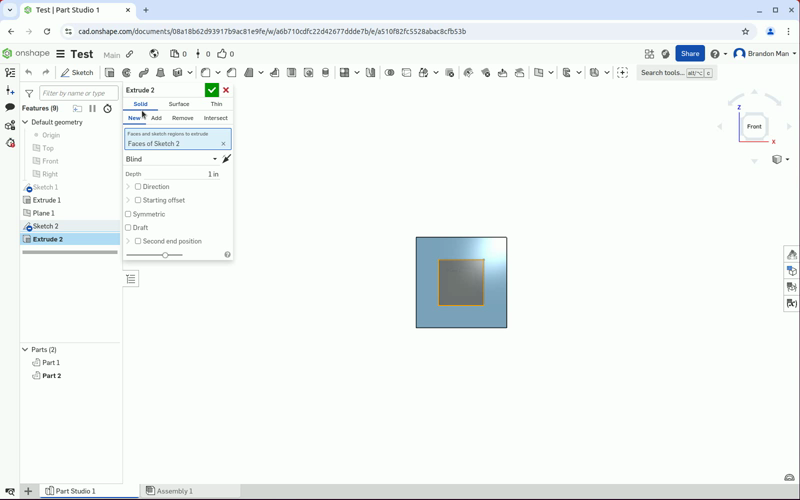
mouse_move(137, 120)
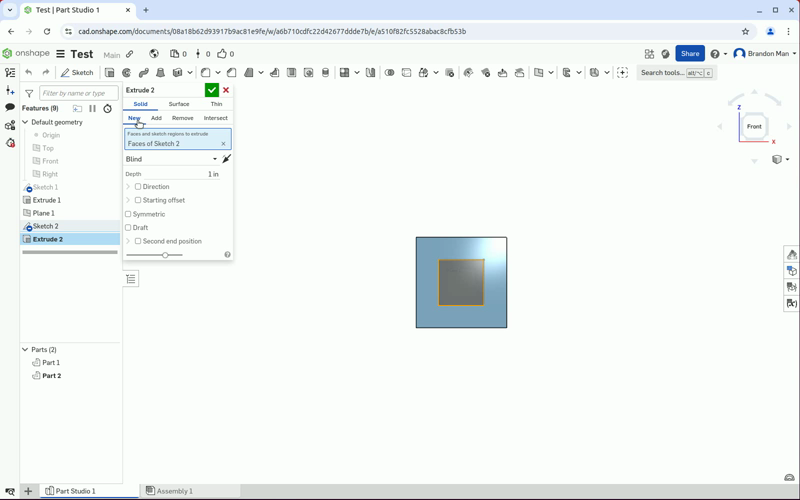
click(137, 120)
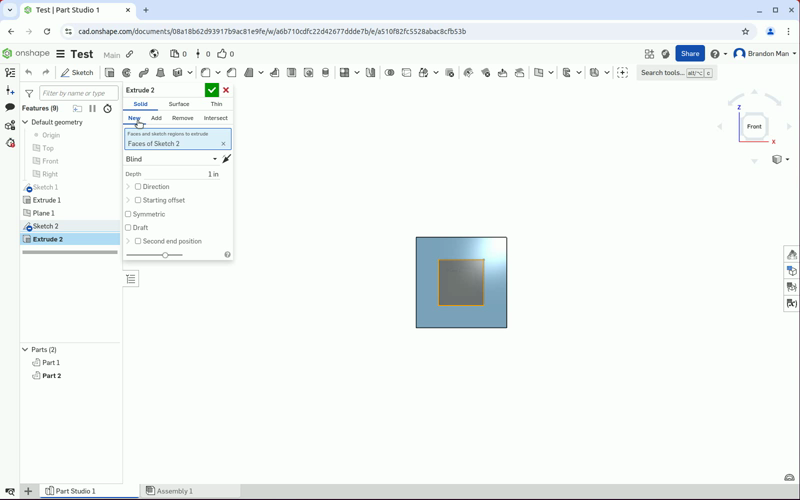
key(tab, 4)
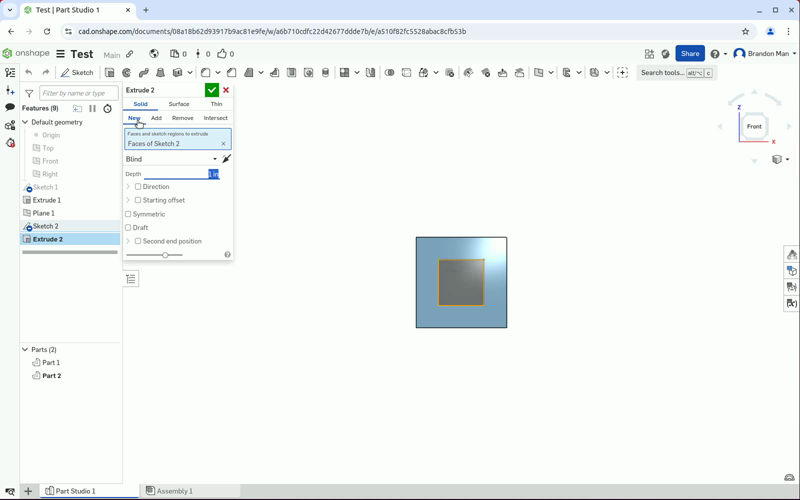
text(4.574)
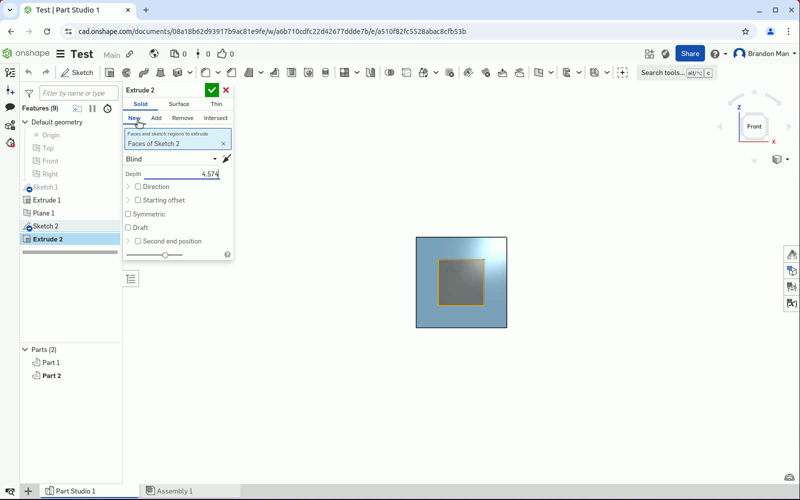
key(enter)
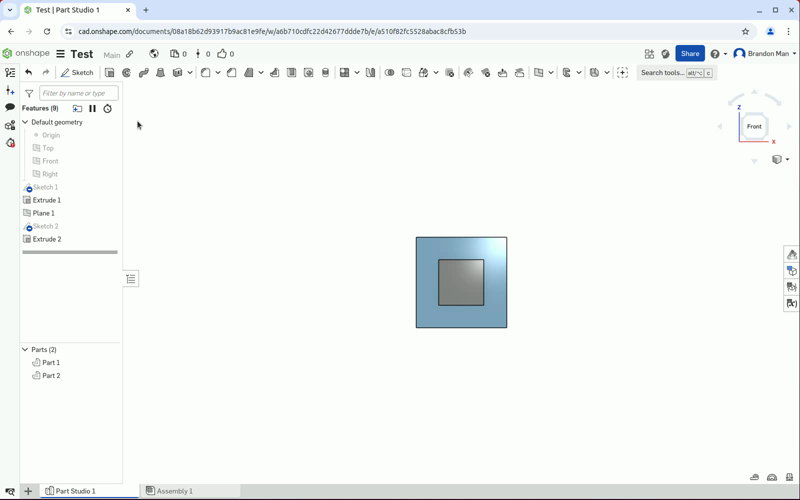
key(shift+h)
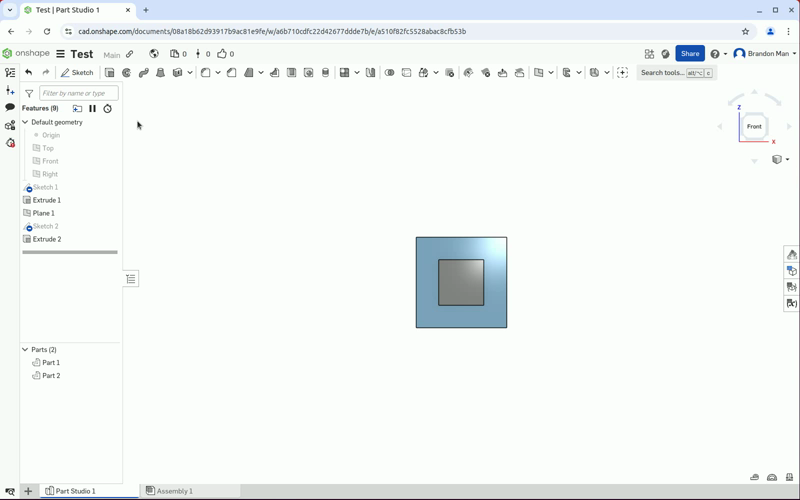
key(shift+h)
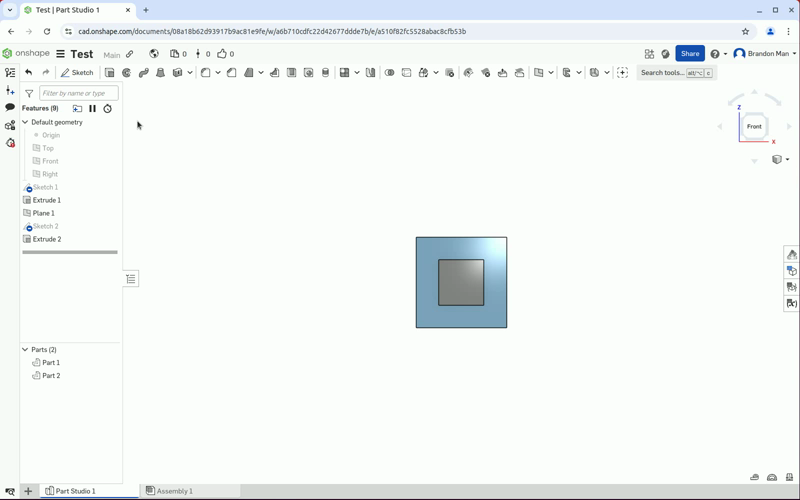
mouse_move(73, 189)
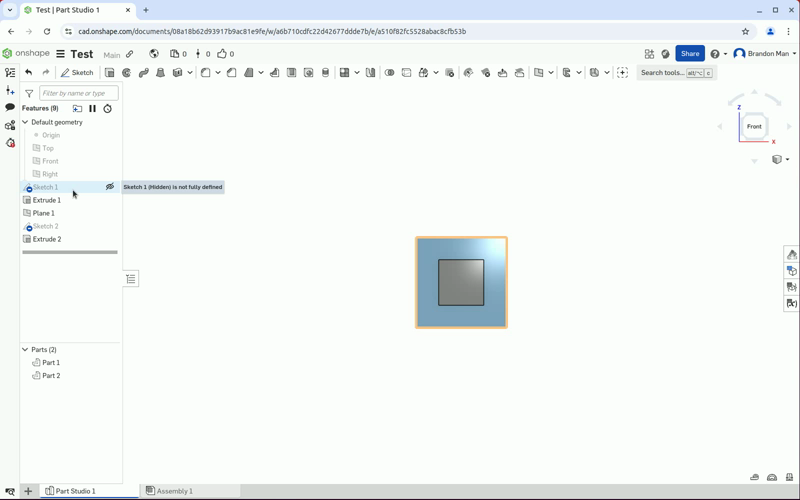
click(73, 189)
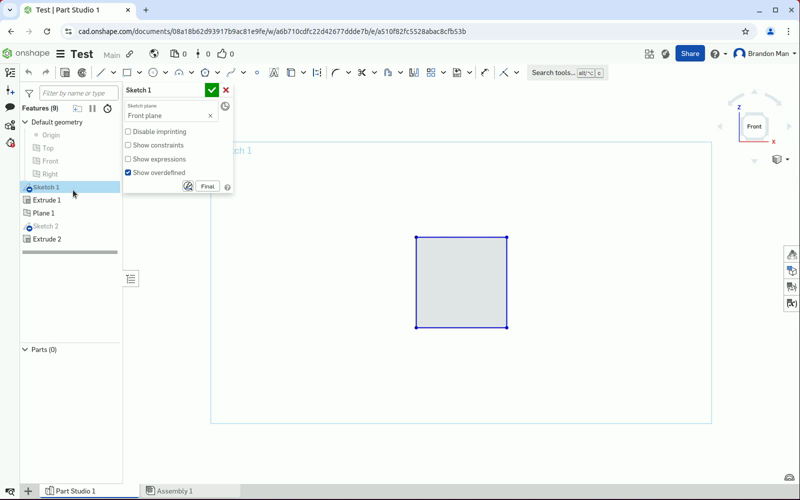
mouse_move(229, 92)
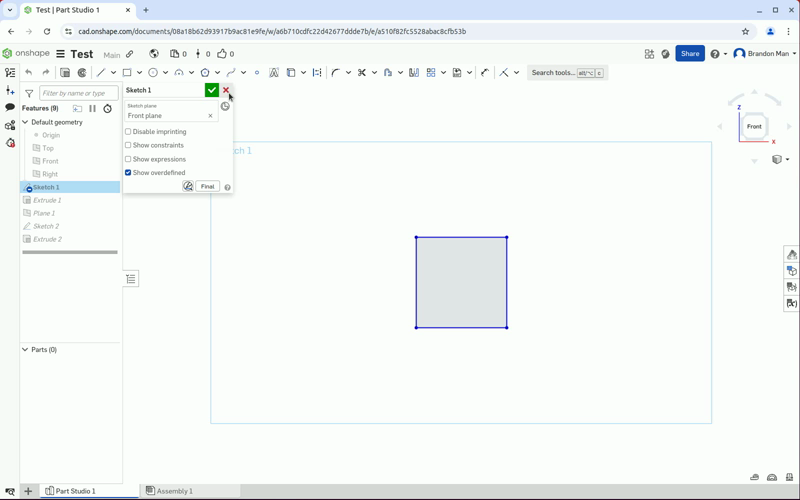
click(229, 92)
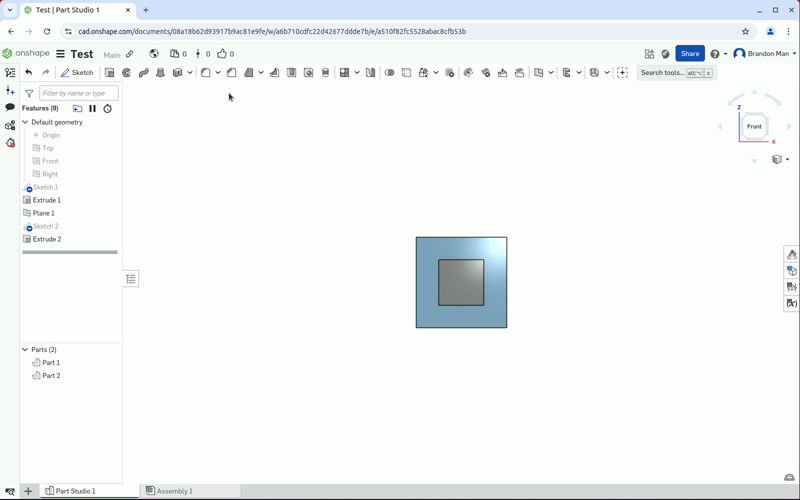
mouse_move(73, 352)
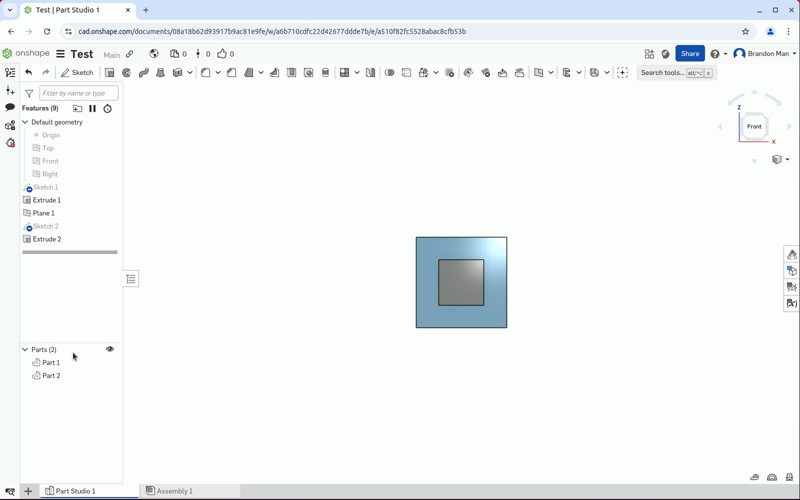
key(y)
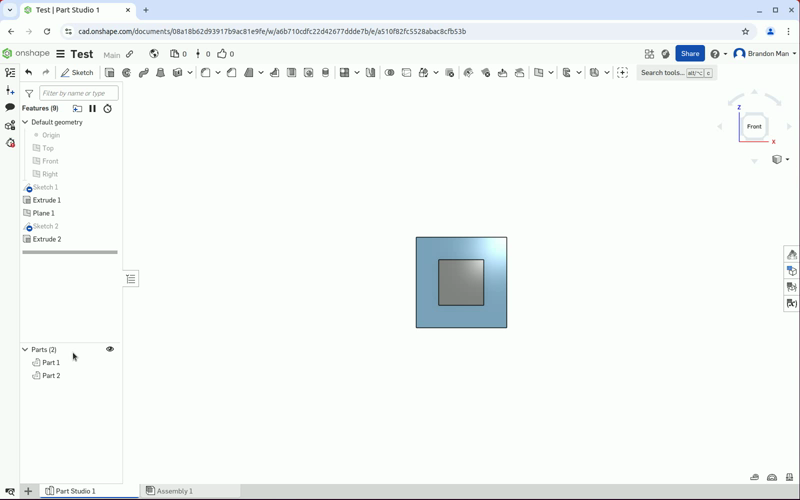
key(shift+p)
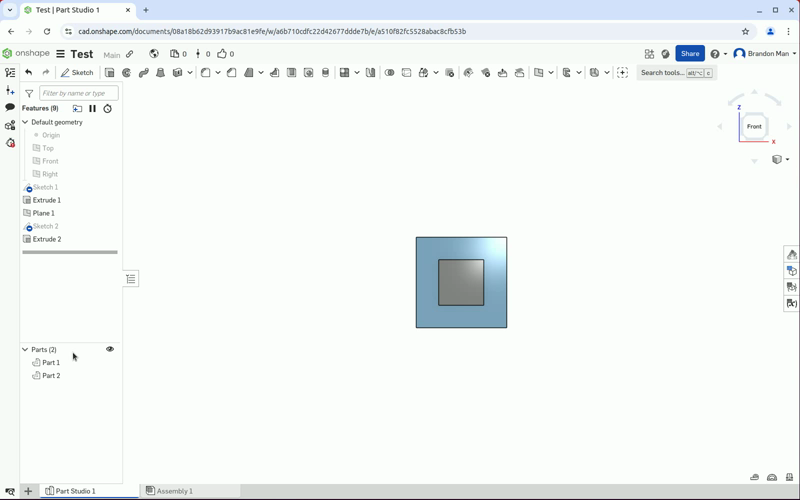
key(space)
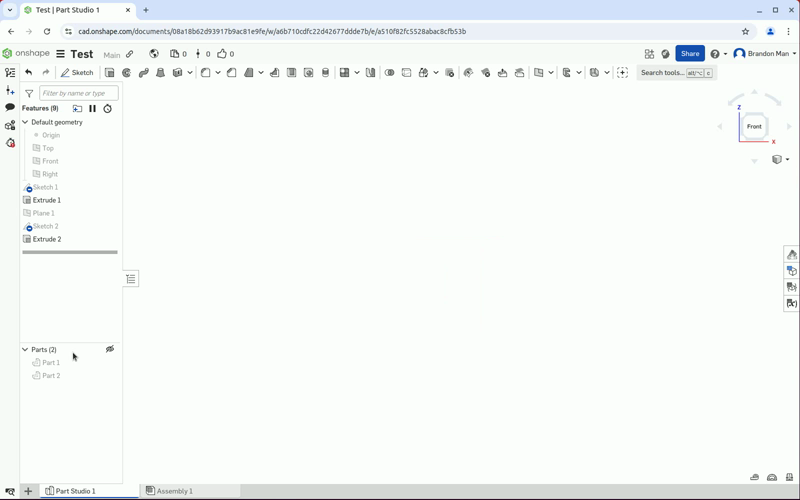
key_down(shift)
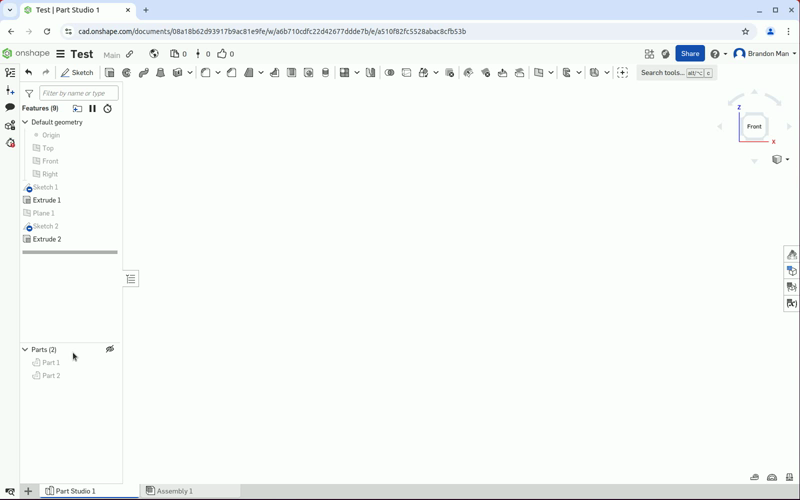
key(left)
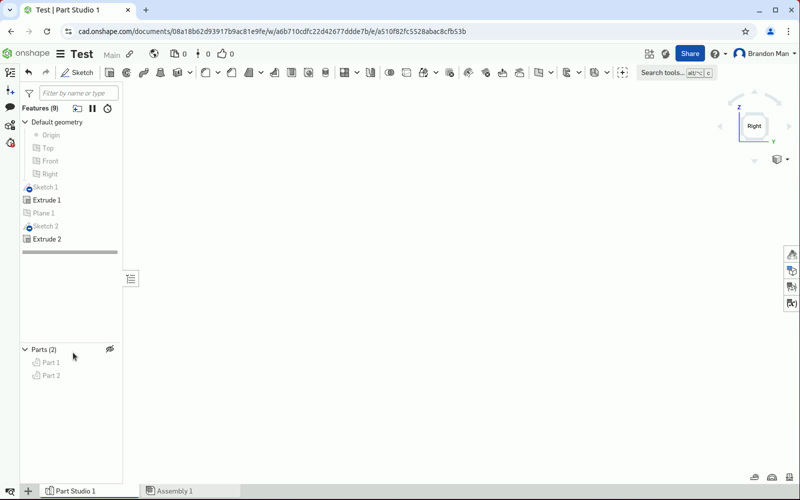
key_up(shift)
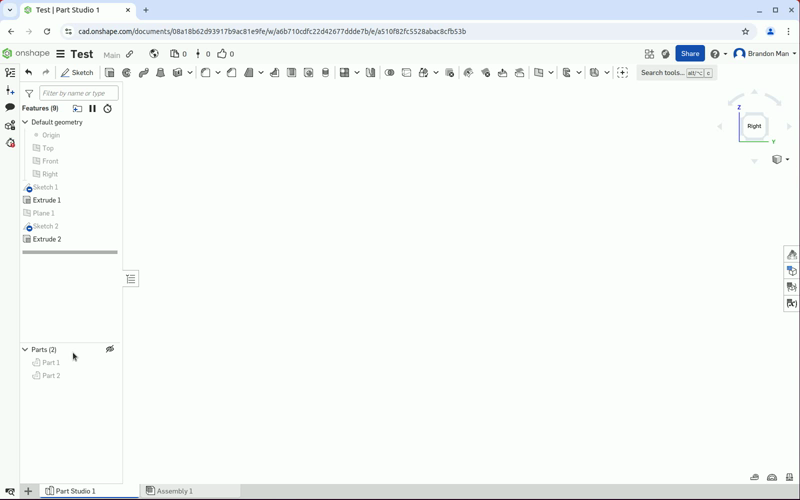
mouse_move(73, 352)
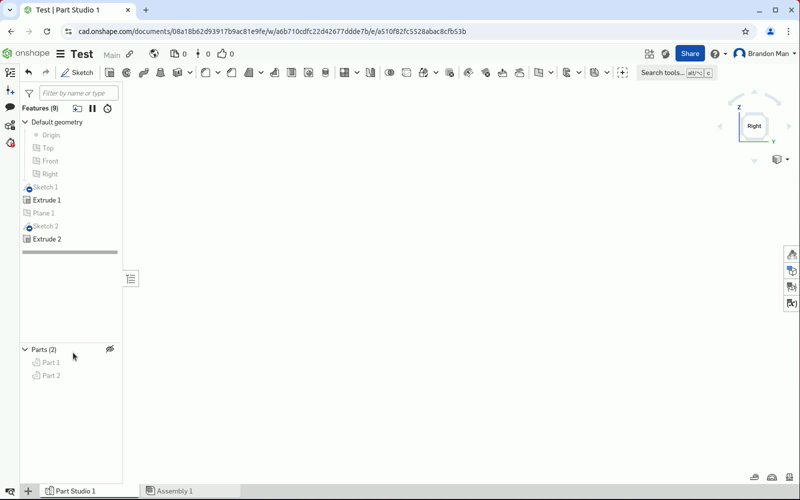
key(shift+y)
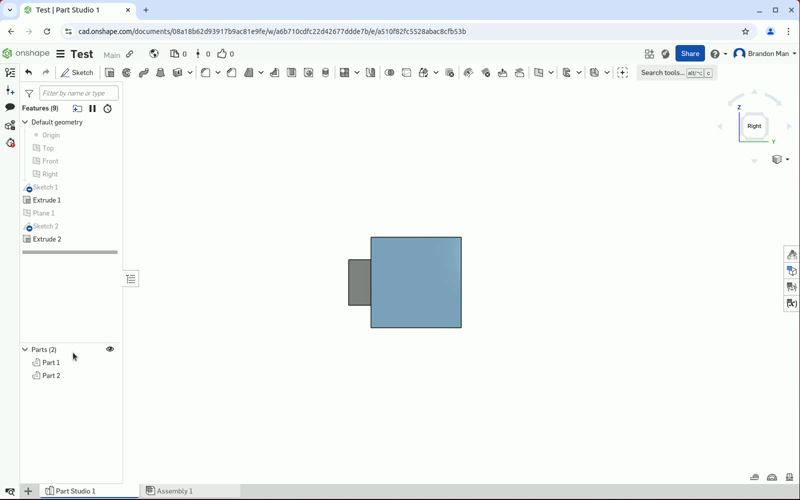
mouse_move(541, 75)
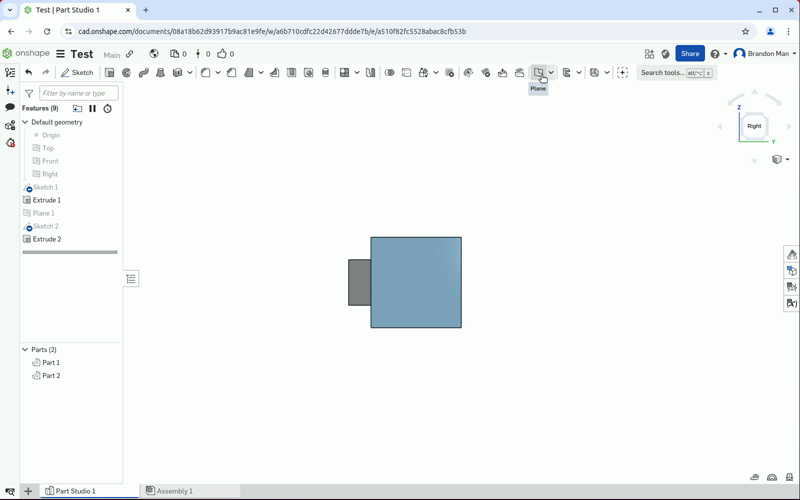
click(541, 75)
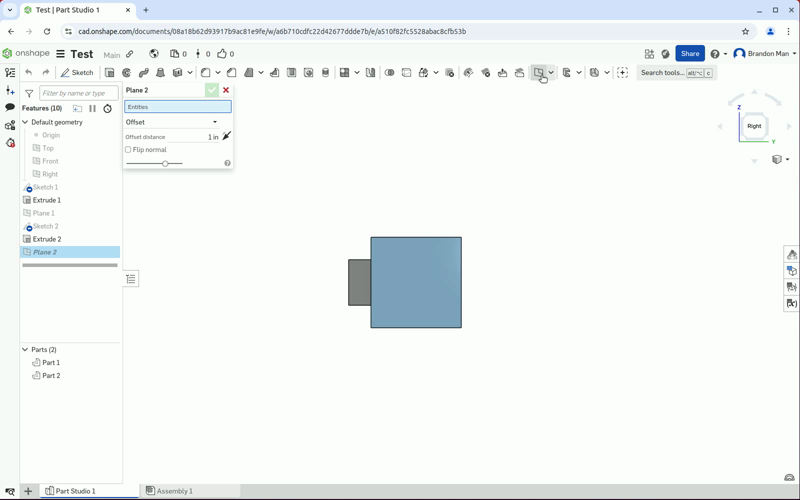
mouse_move(73, 176)
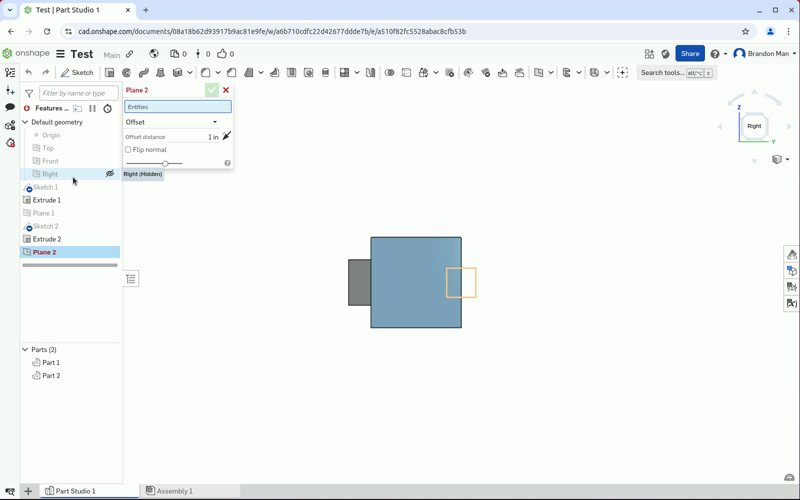
click(73, 176)
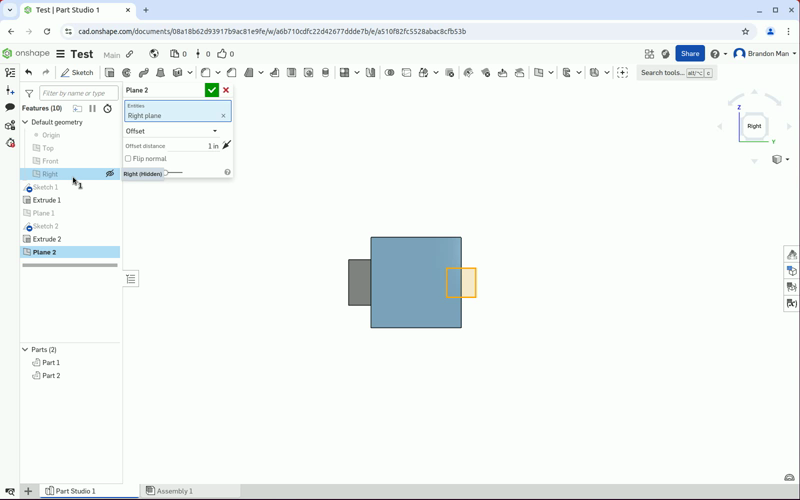
key(tab, 2)
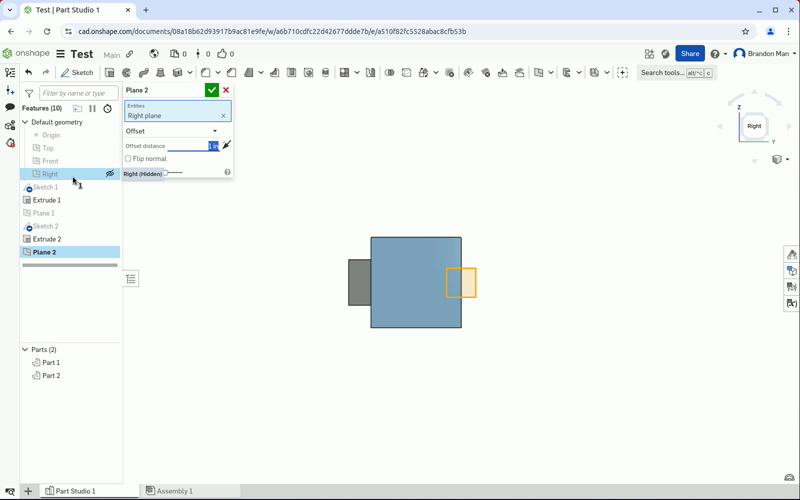
text(9.151)
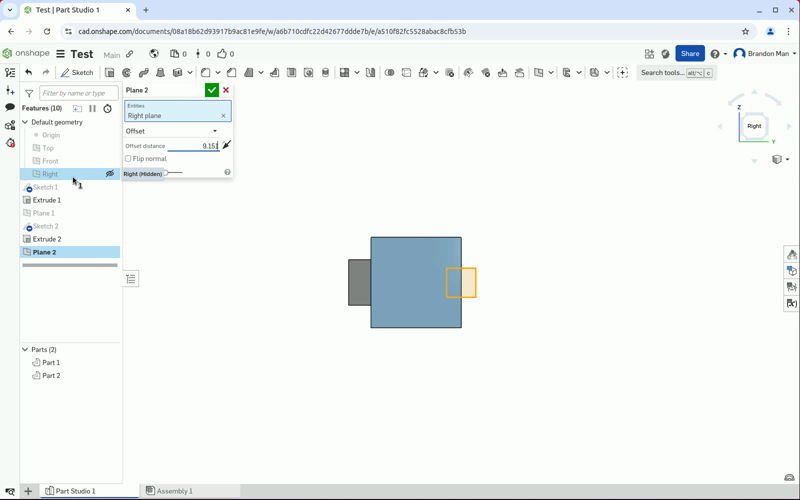
key(enter, 2)
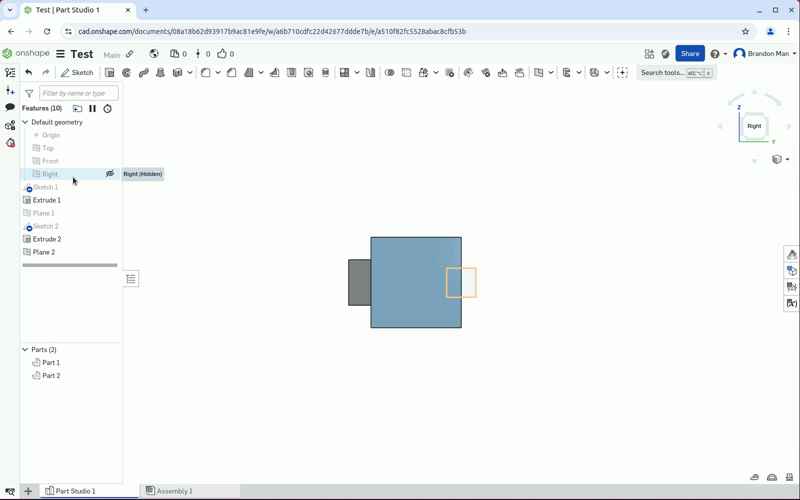
key(shift+s)
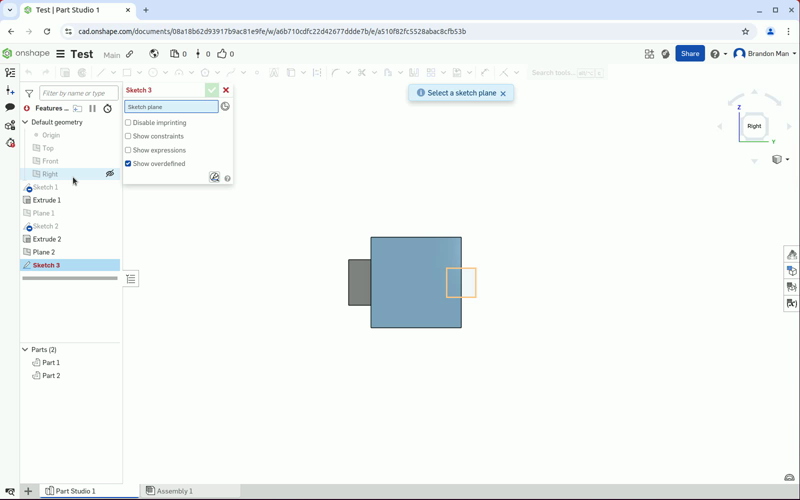
mouse_move(73, 254)
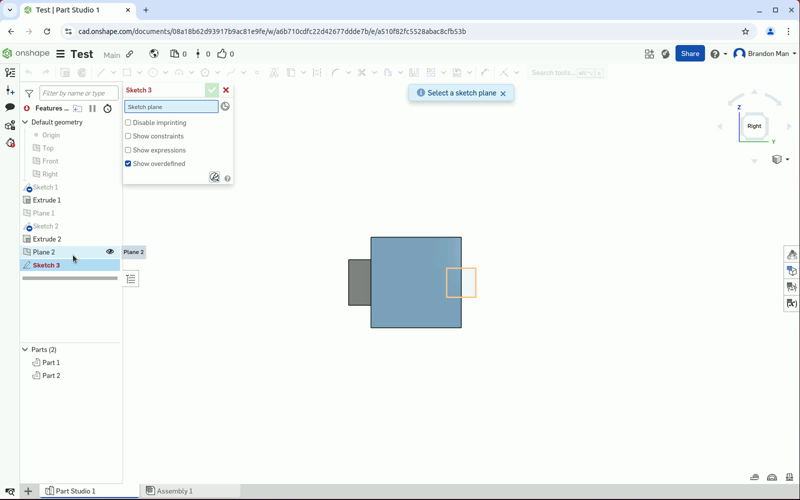
click(73, 254)
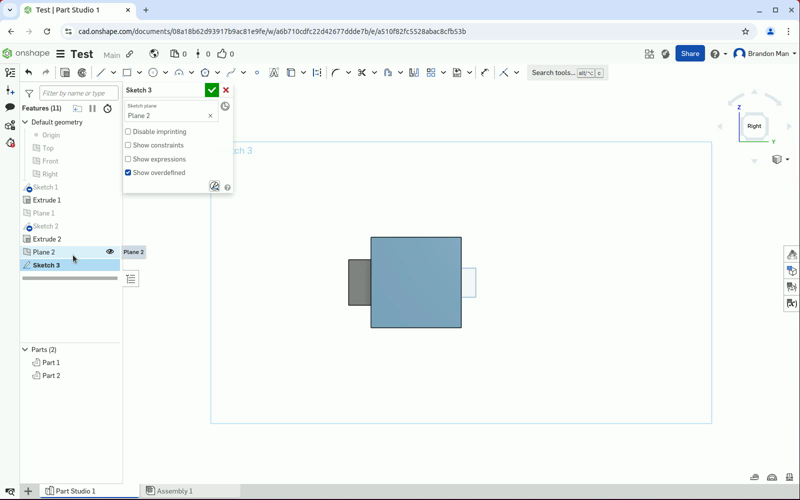
mouse_move(73, 352)
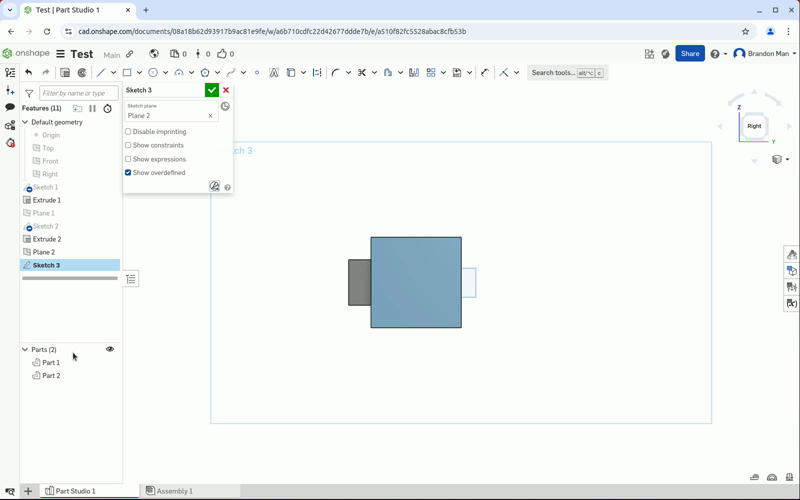
key(y)
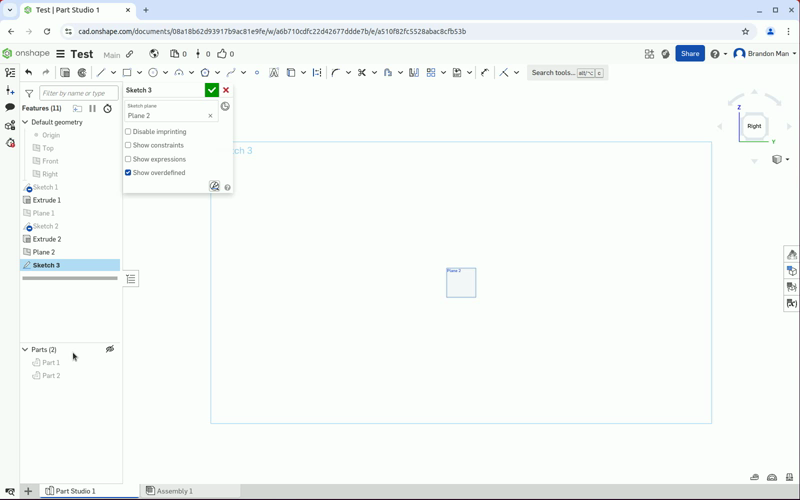
key(c)
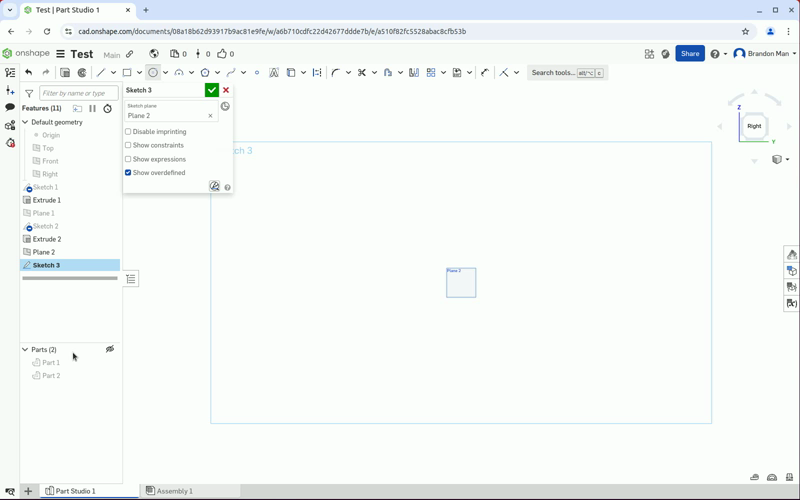
key_down(shift)
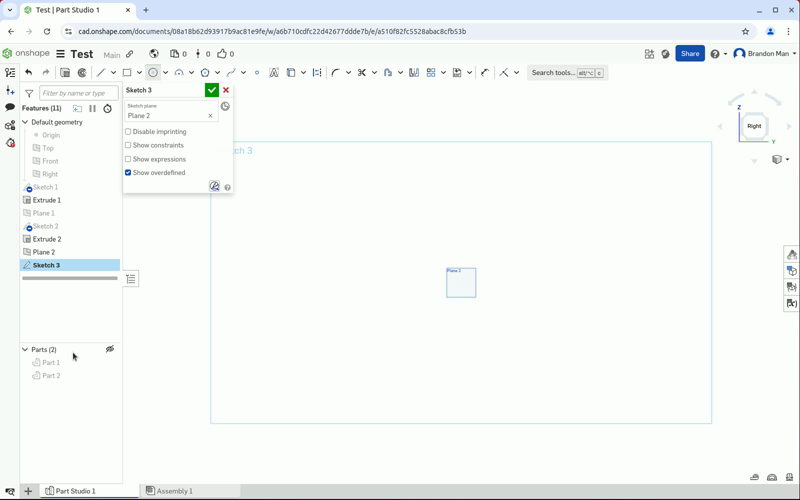
mouse_move(416, 282)
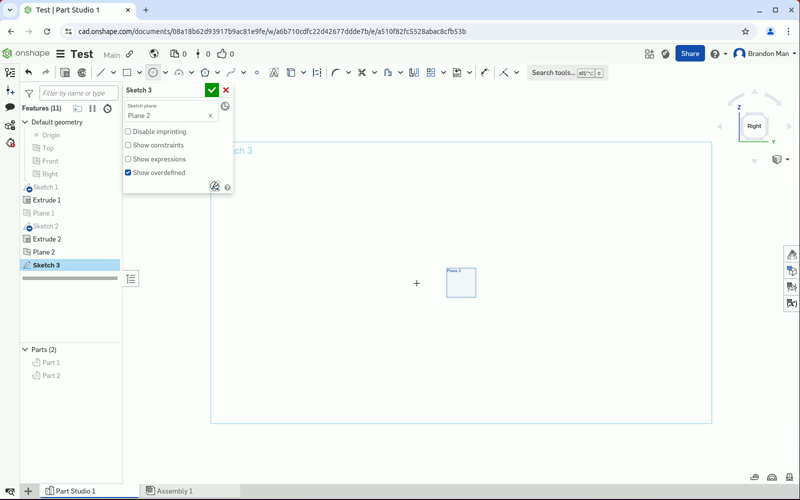
click(416, 282)
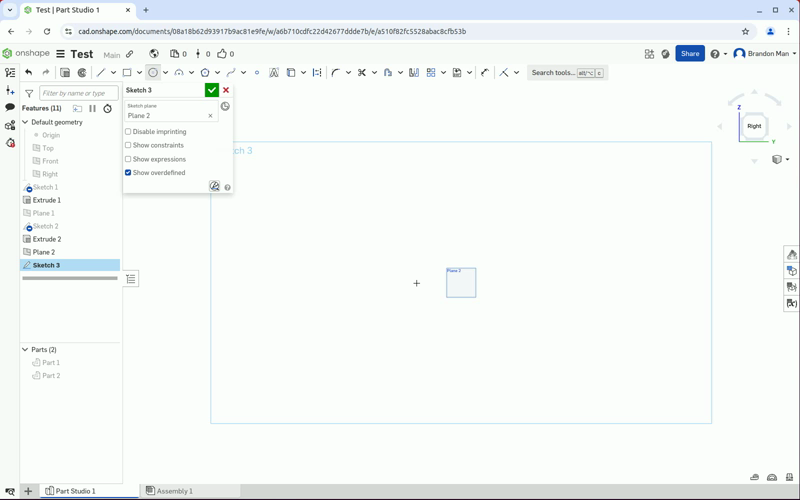
key_up(shift)
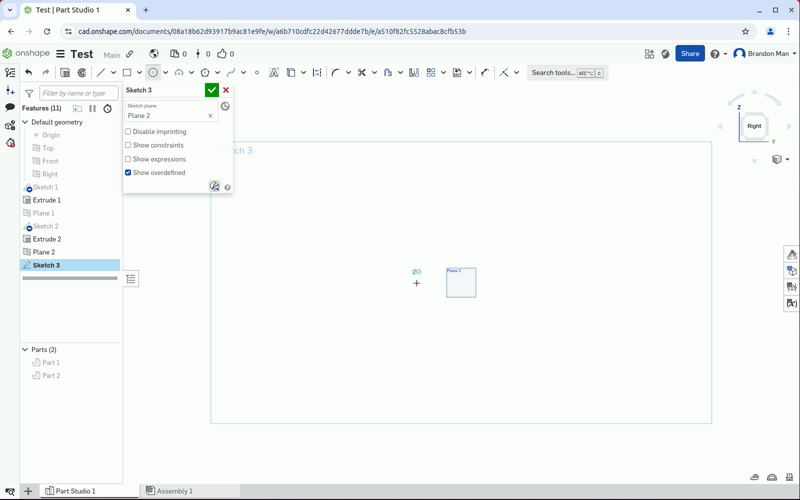
mouse_move(439, 282)
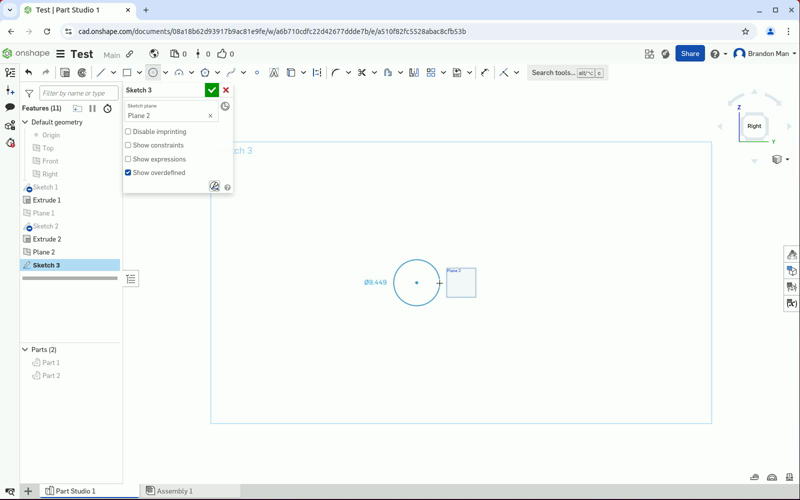
click(439, 282)
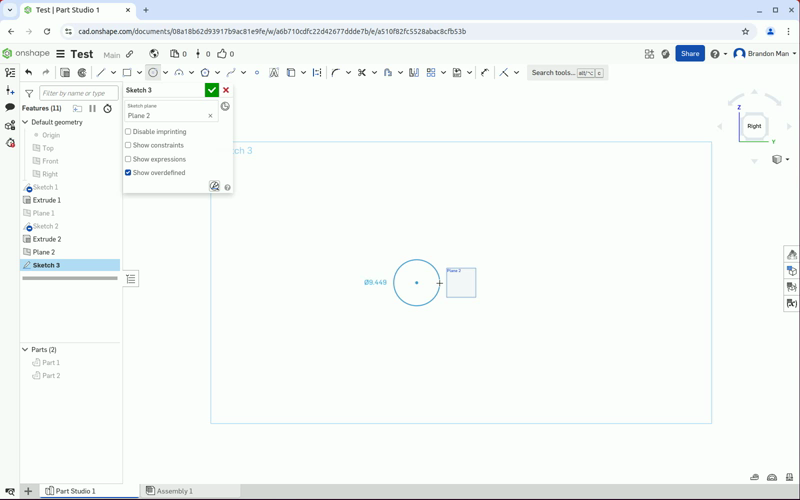
key(esc)
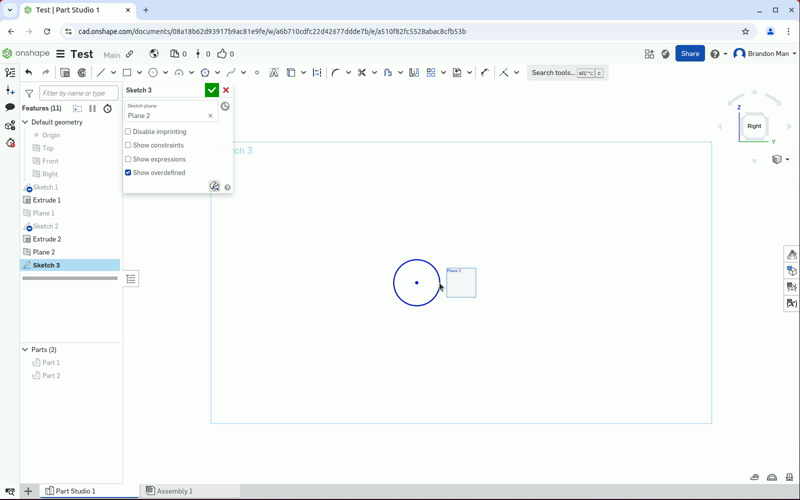
mouse_move(401, 280)
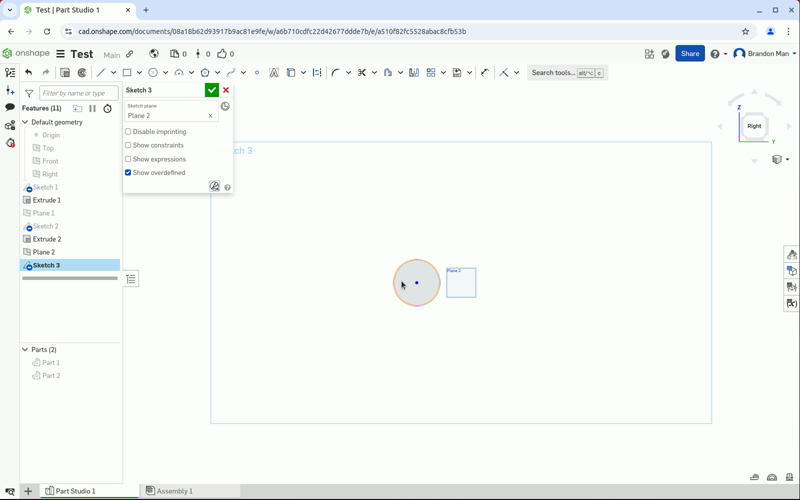
scroll(6)
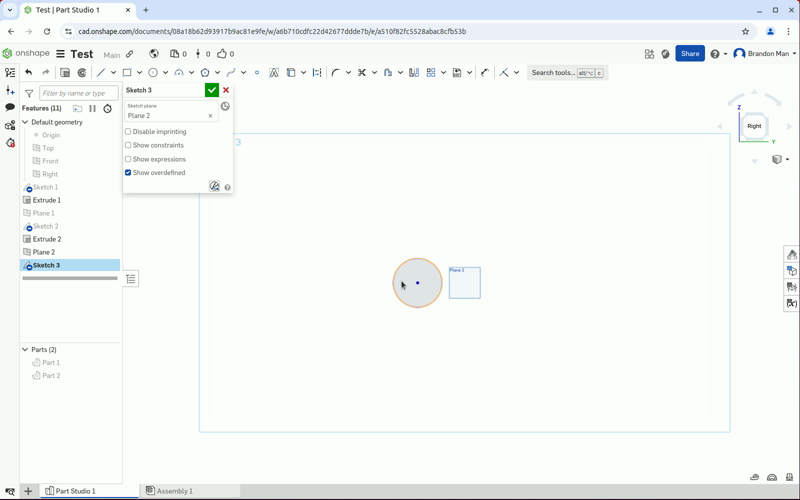
scroll(6)
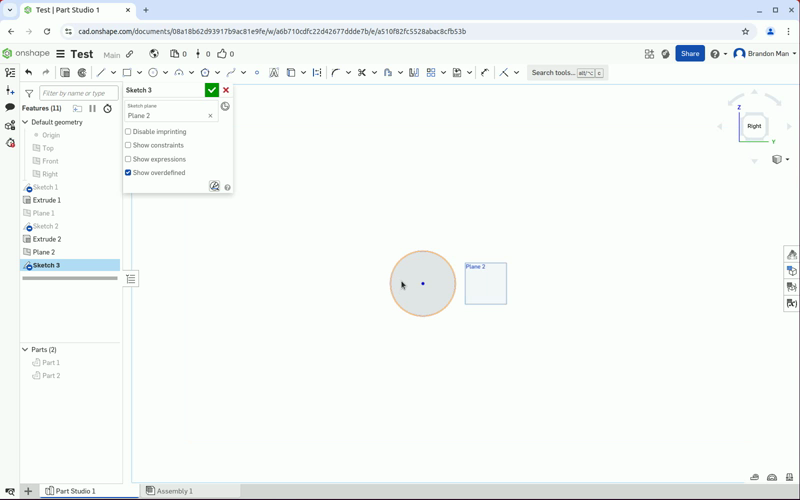
scroll(6)
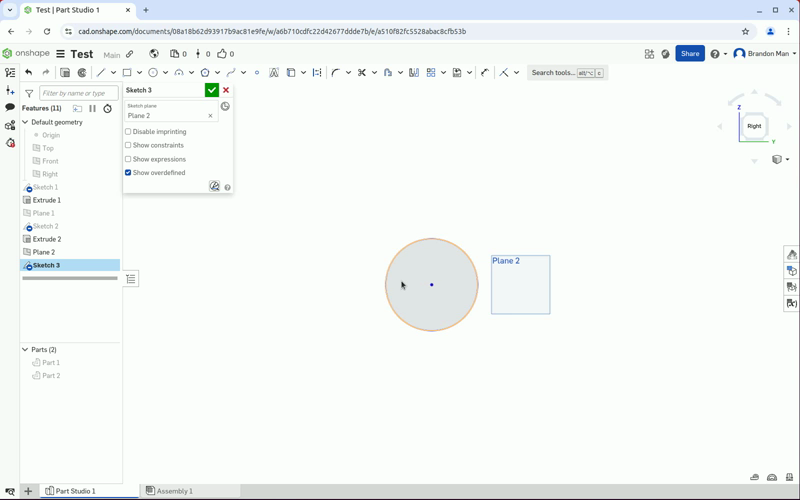
scroll(6)
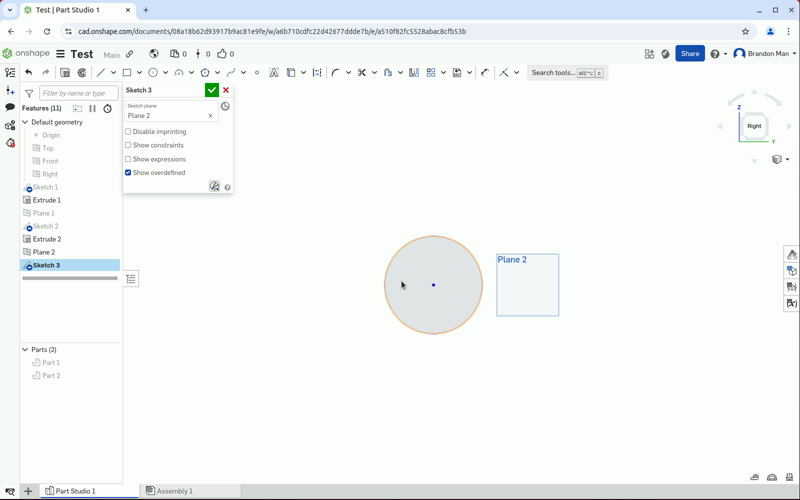
scroll(6)
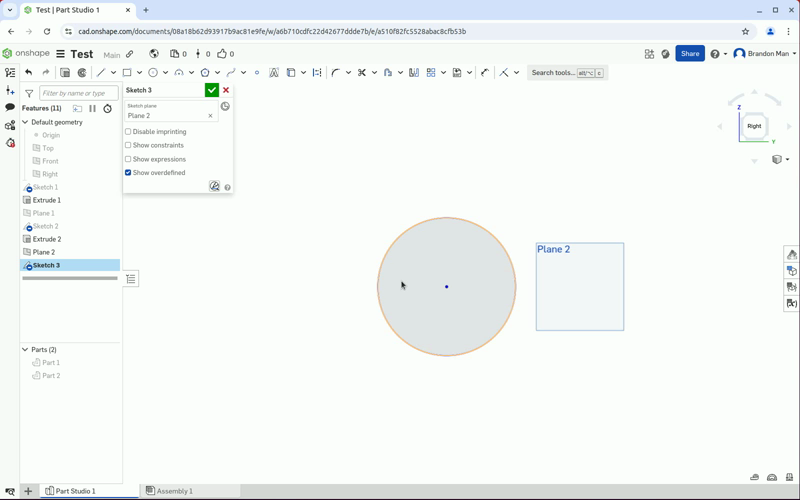
scroll(6)
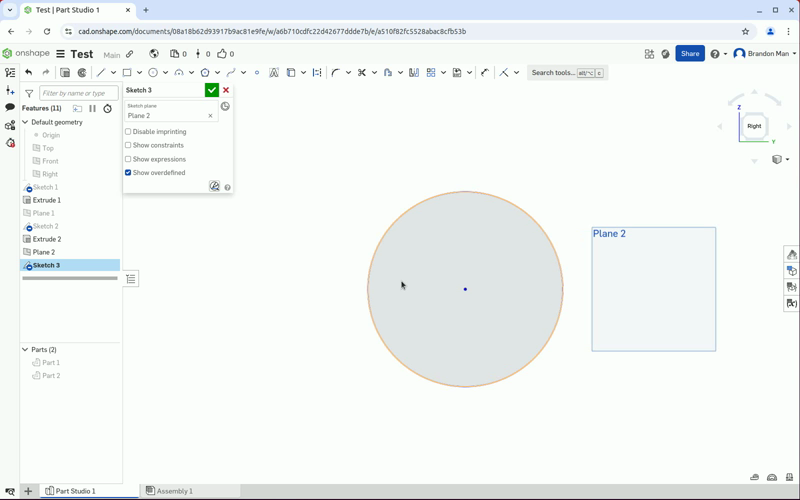
scroll(6)
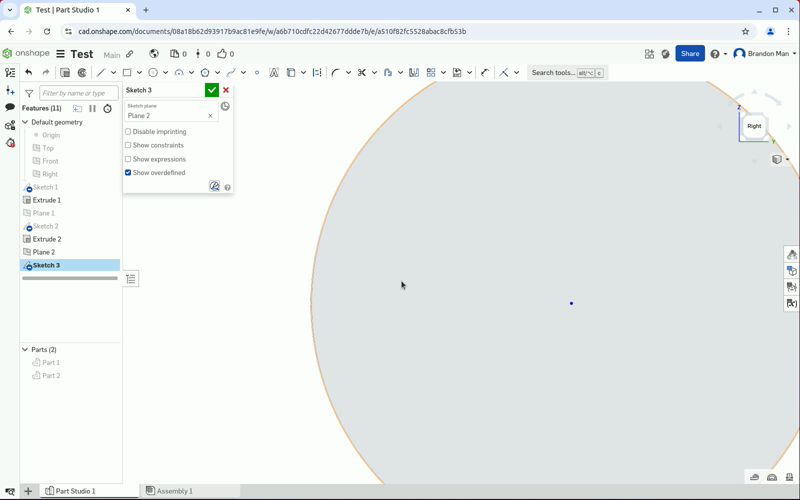
click(401, 280)
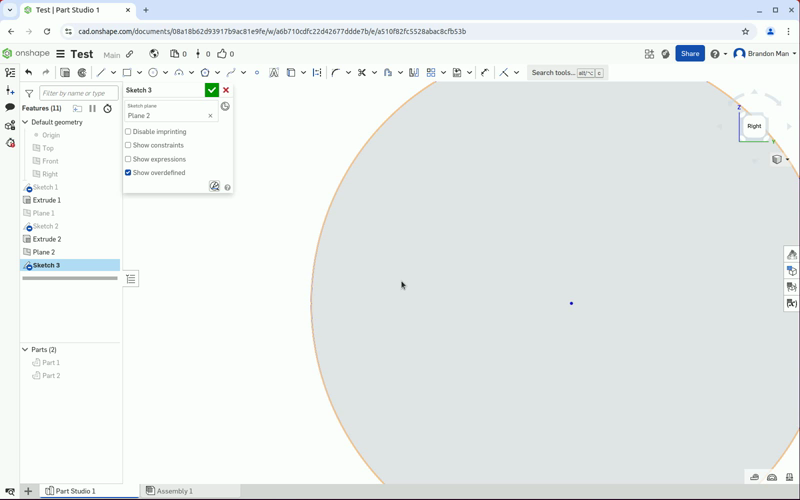
scroll(-6)
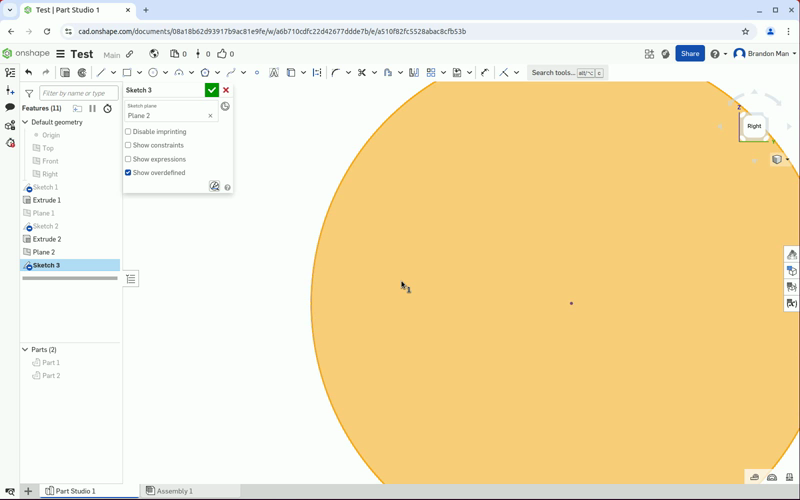
scroll(-6)
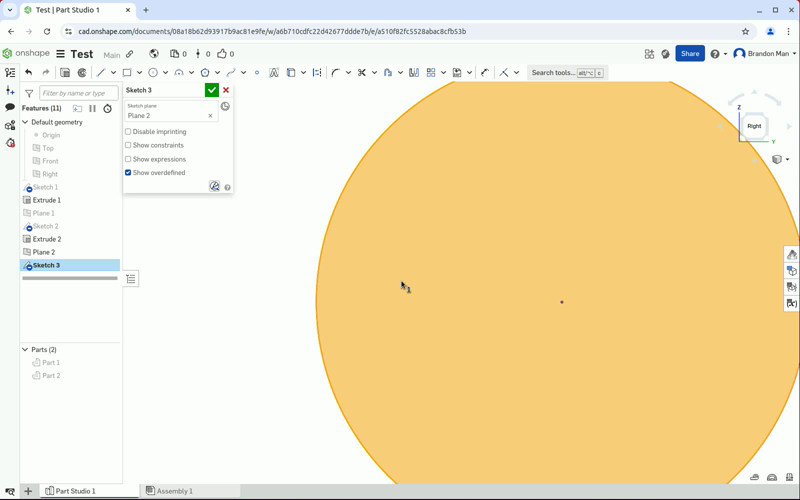
scroll(-6)
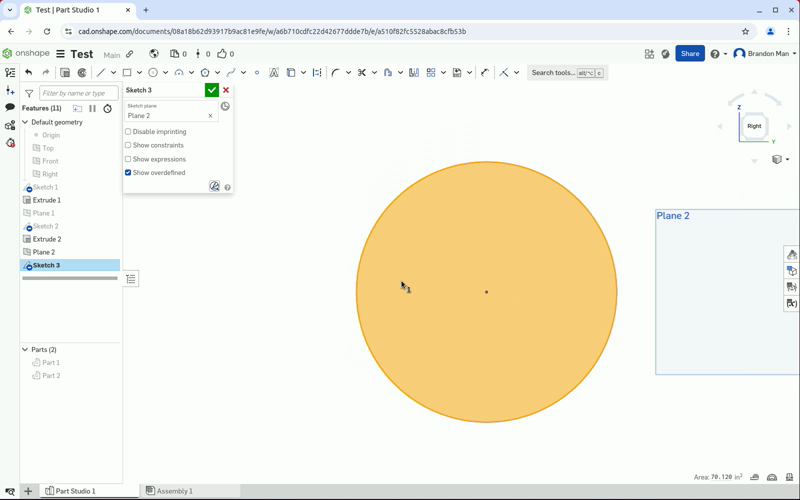
scroll(-6)
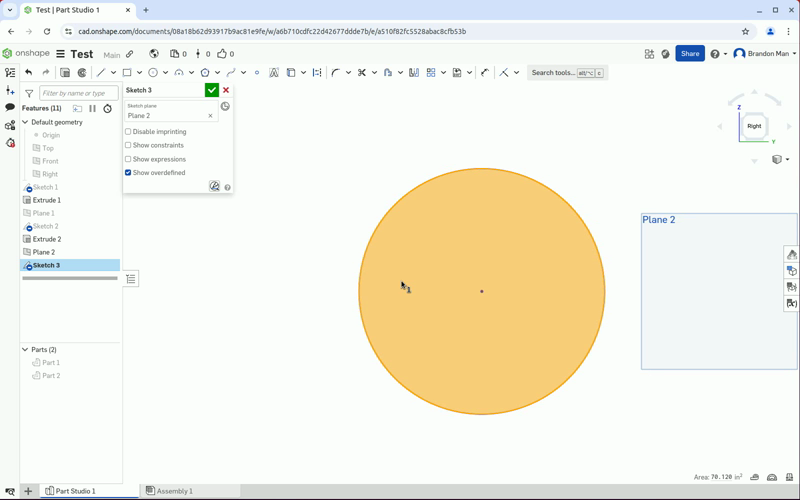
scroll(-6)
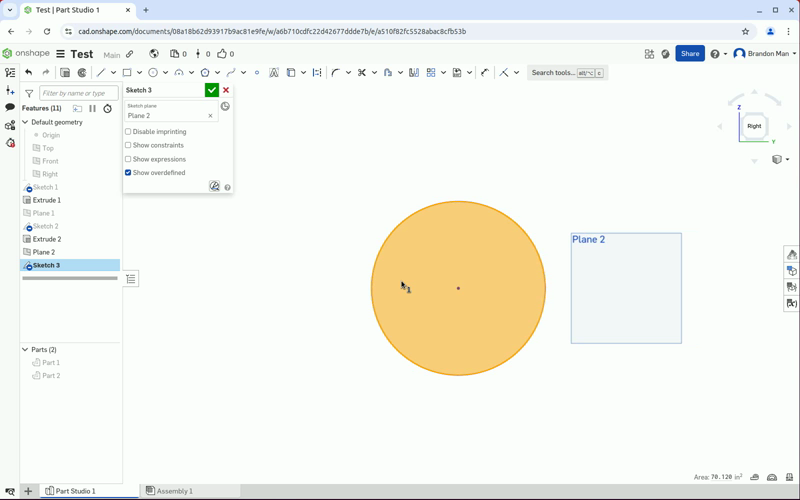
scroll(-6)
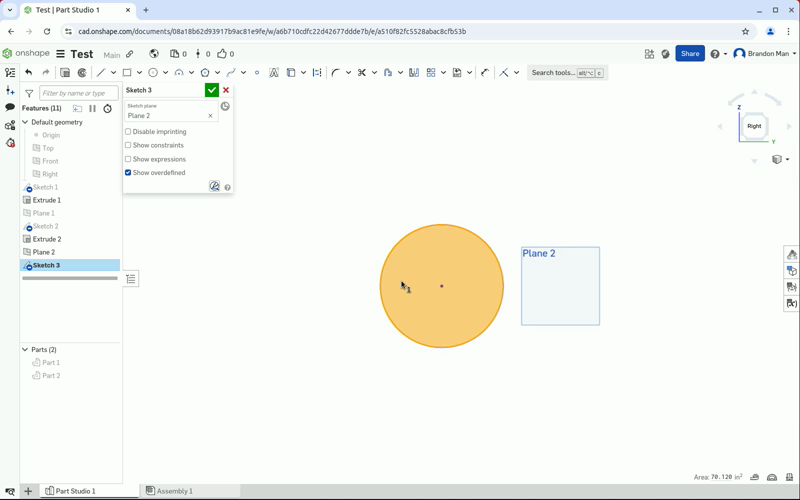
scroll(-6)
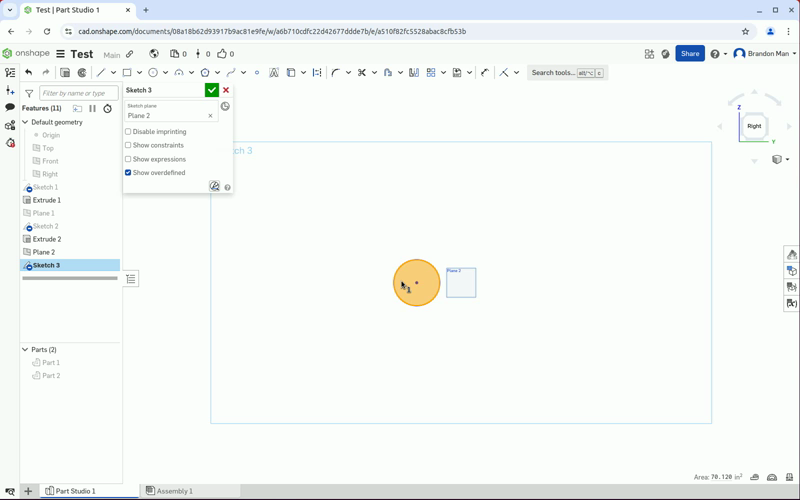
mouse_move(73, 352)
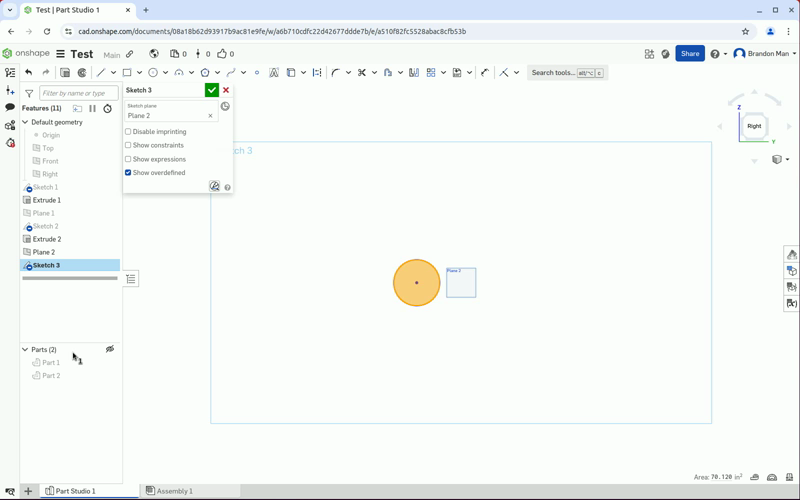
key(shift+y)
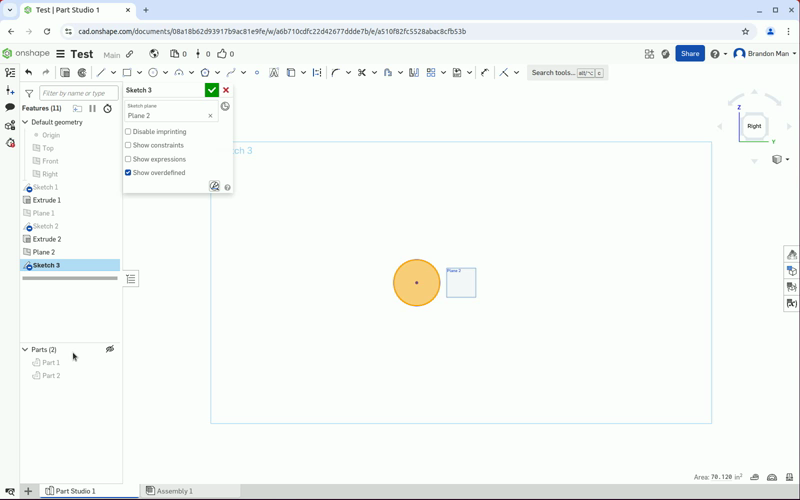
key(shift+e)
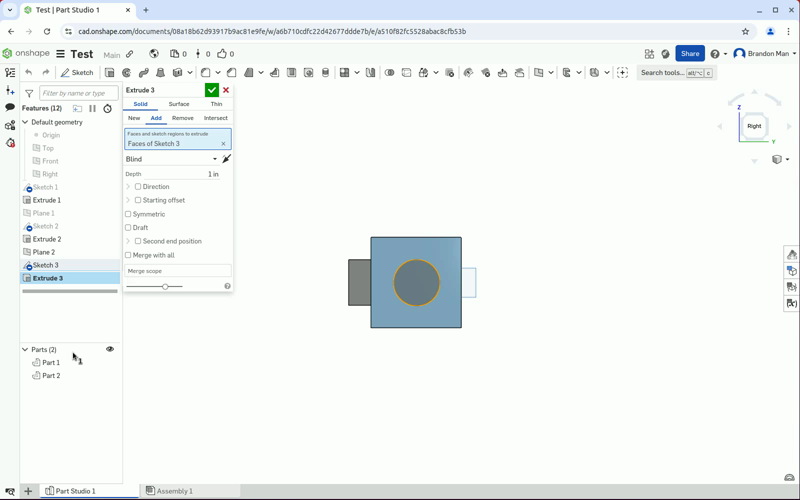
mouse_move(143, 106)
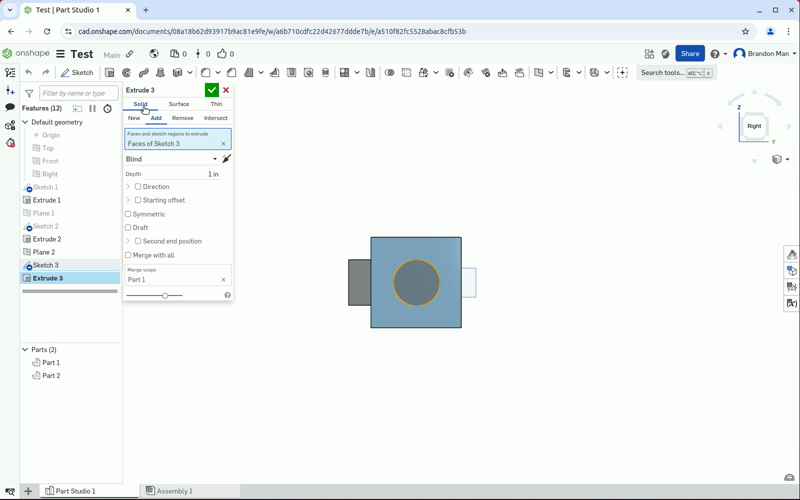
click(143, 106)
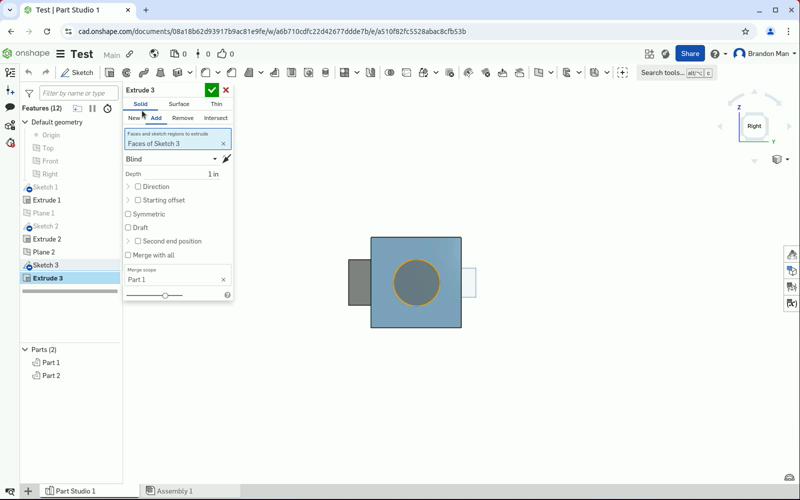
mouse_move(137, 120)
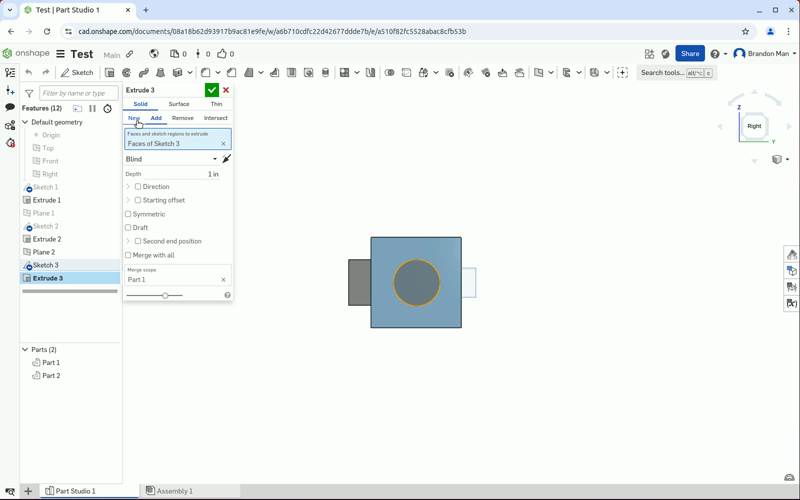
click(137, 120)
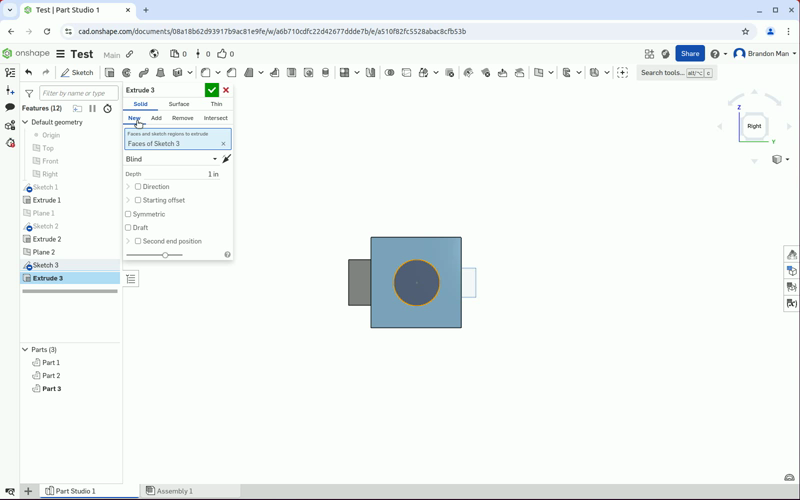
key(tab, 4)
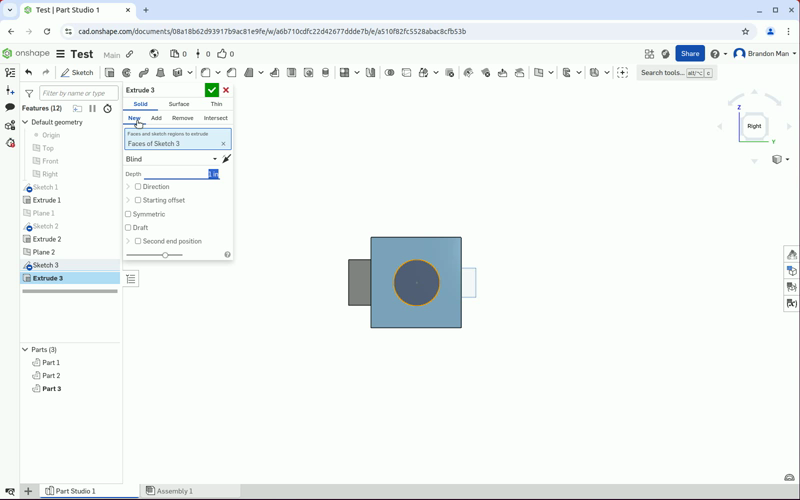
text(4.574)
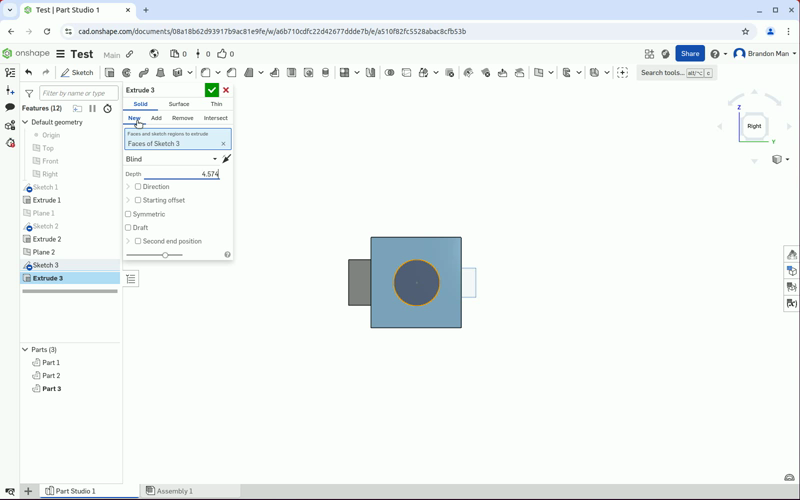
key(enter)
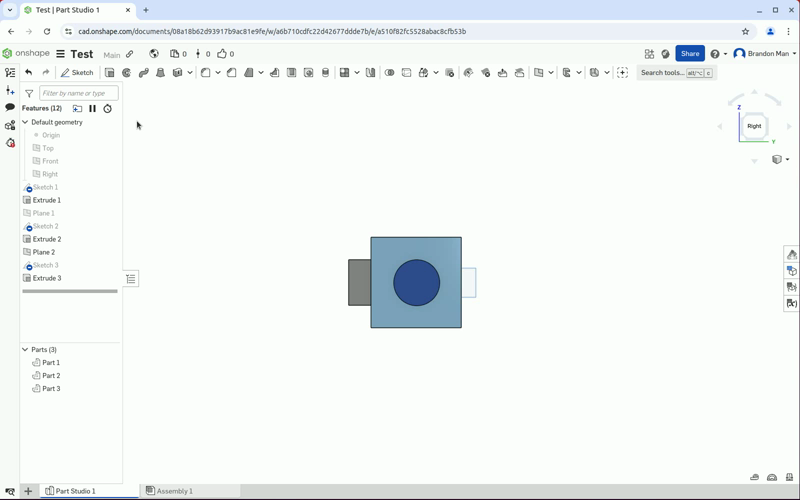
key(shift+h)
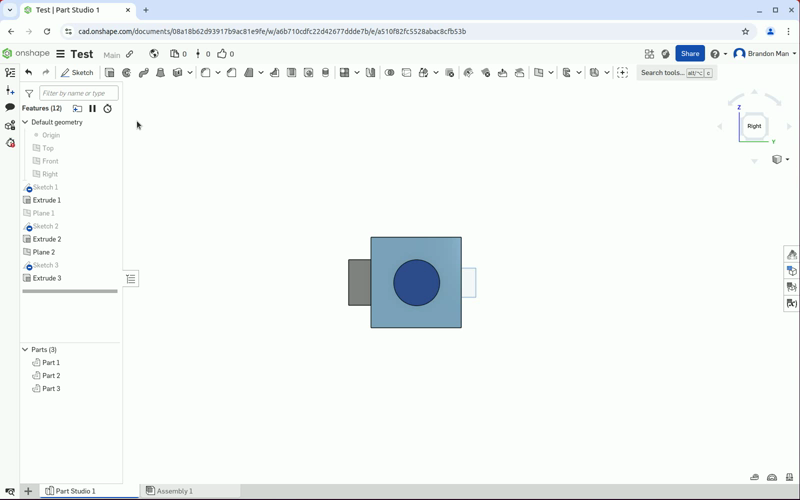
key(shift+h)
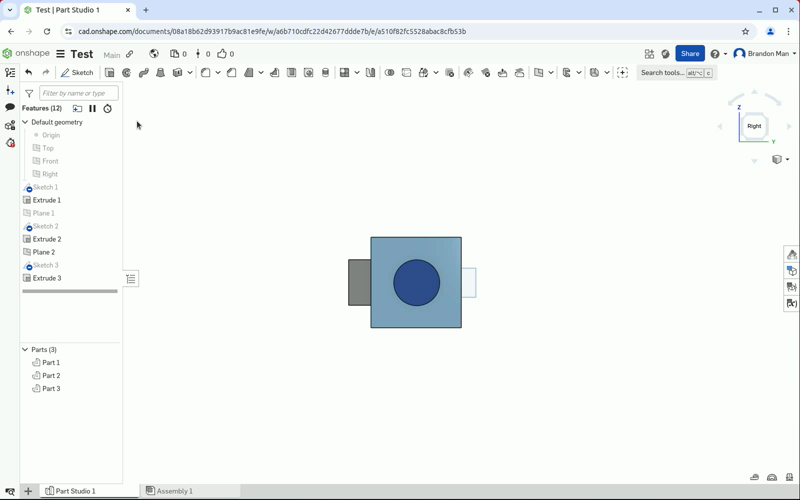
mouse_move(73, 189)
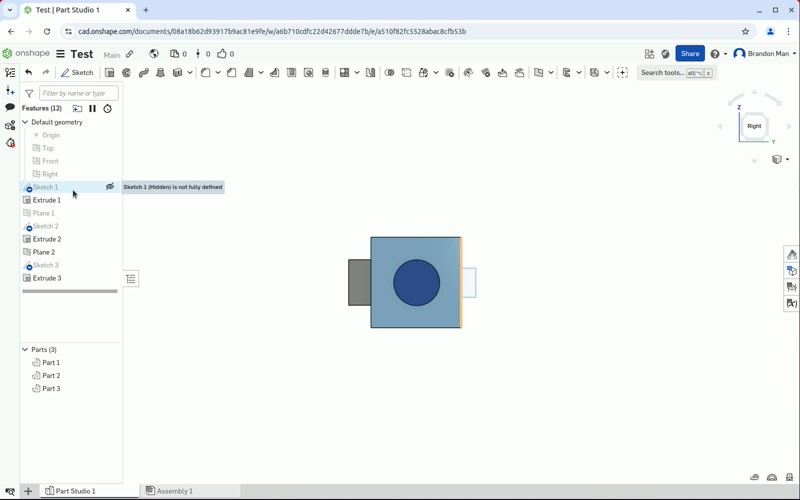
click(73, 189)
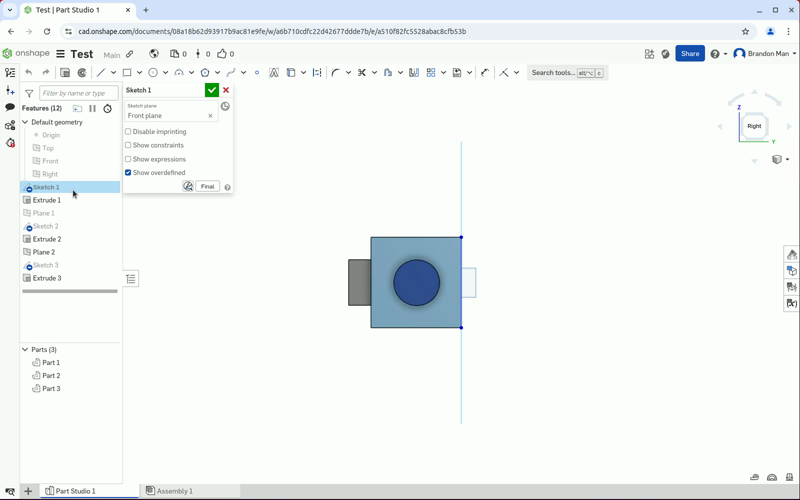
mouse_move(229, 92)
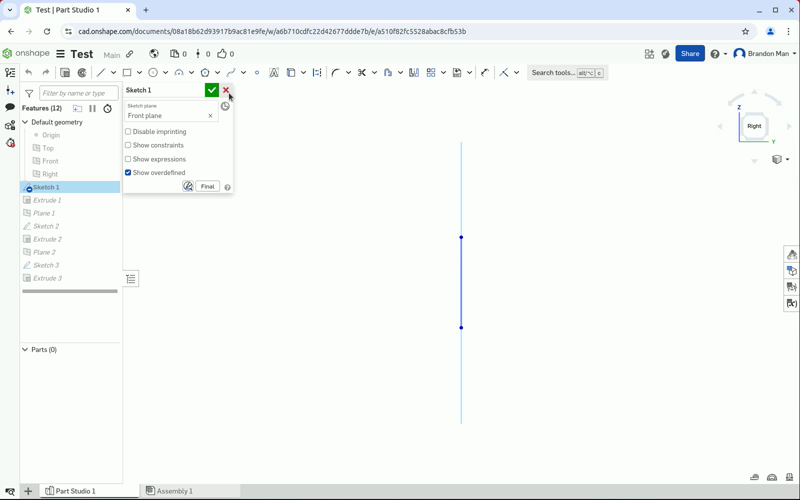
click(229, 92)
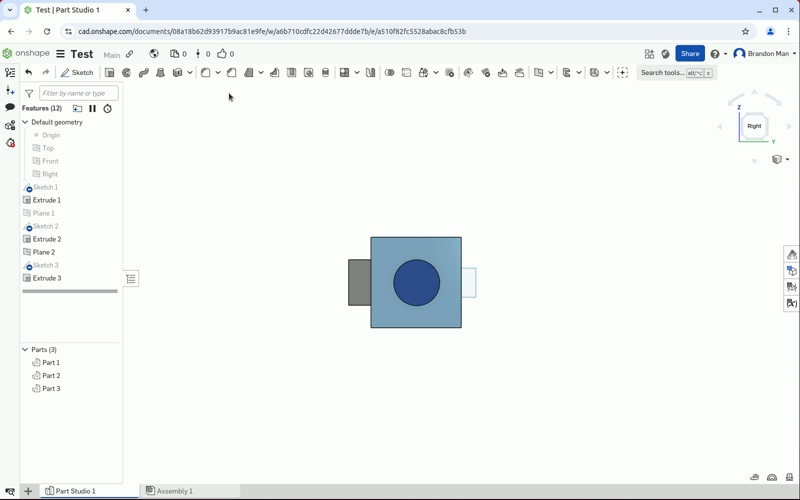
mouse_move(73, 352)
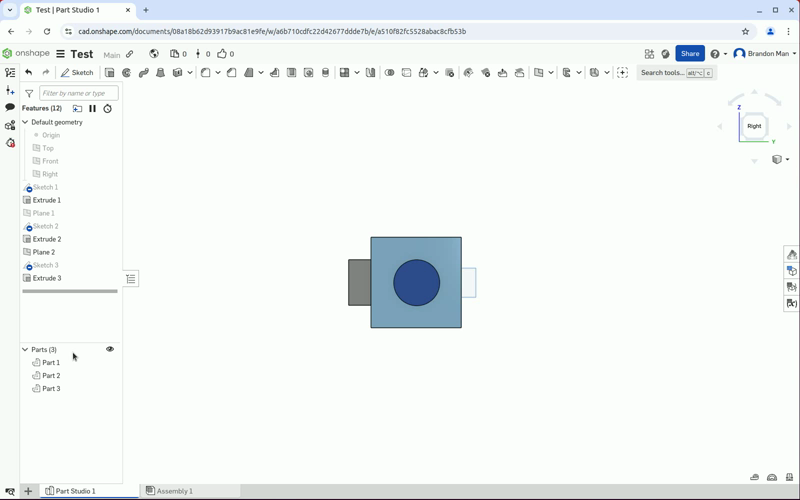
key(y)
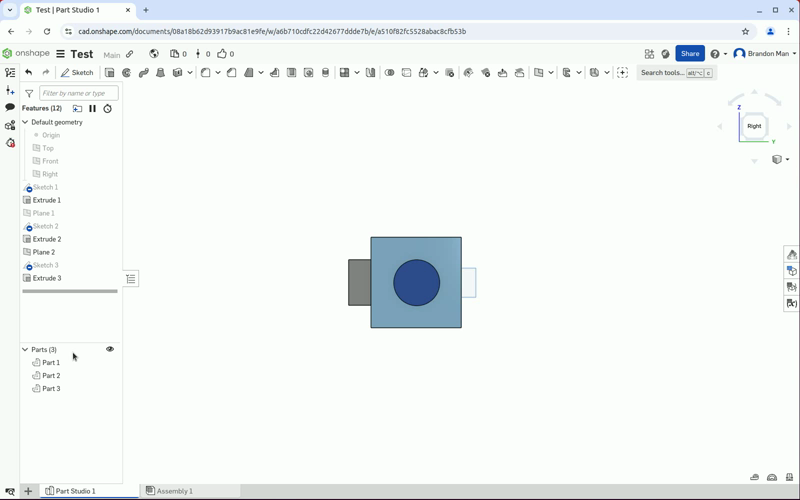
key(shift+p)
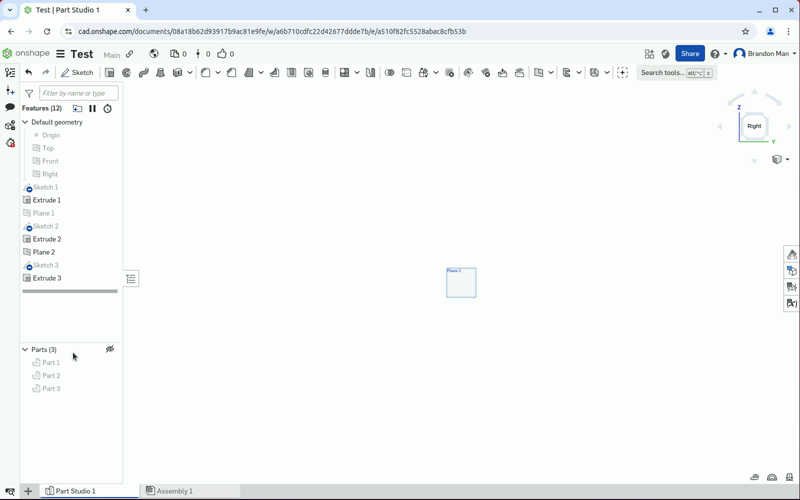
key(space)
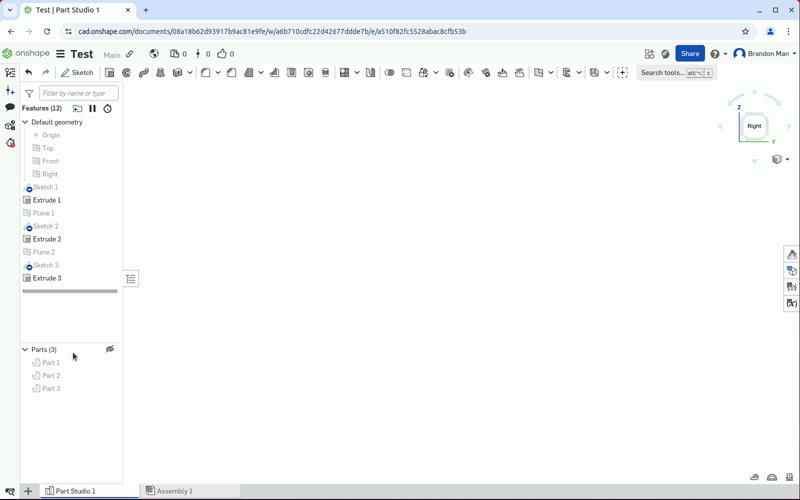
key_down(shift)
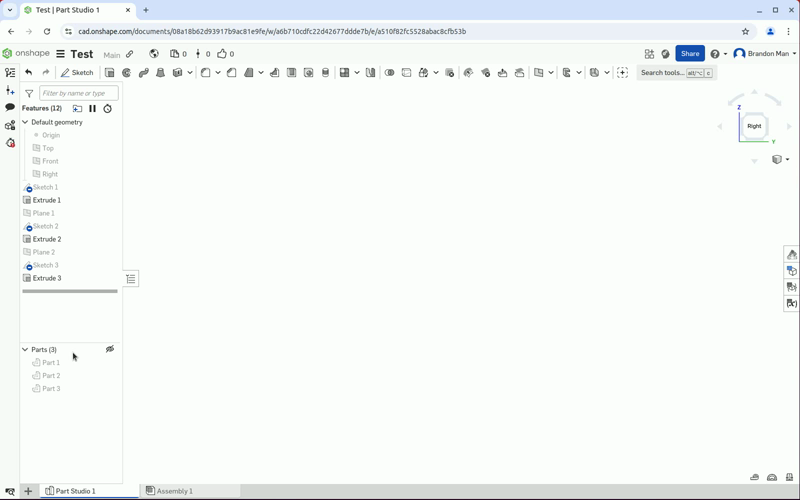
key(right)
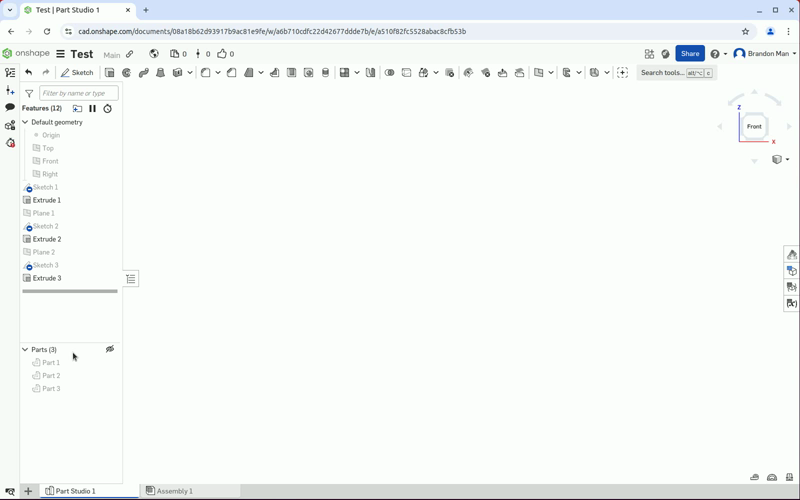
key_up(shift)
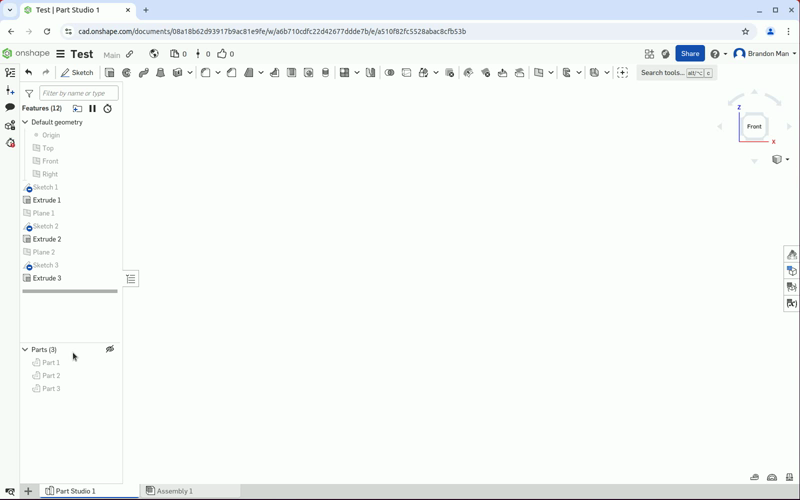
key(space)
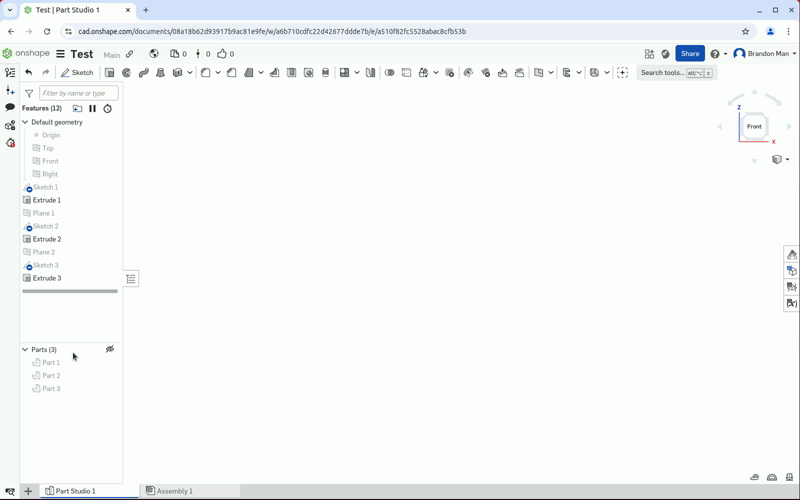
key_down(shift)
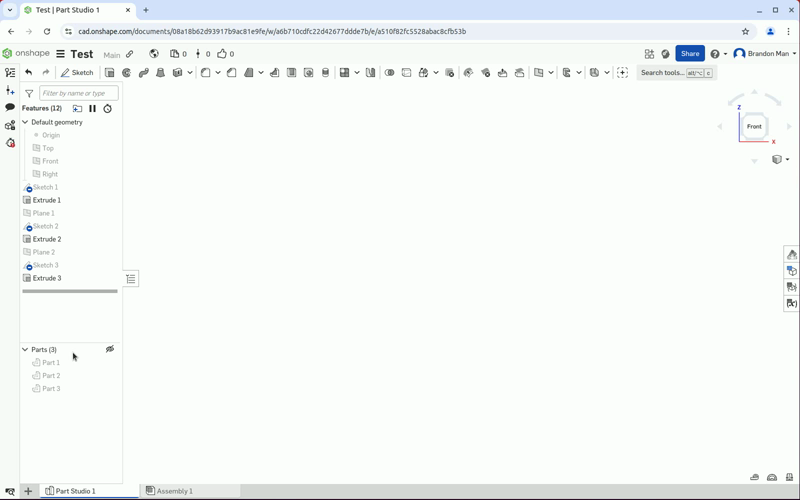
key(down)
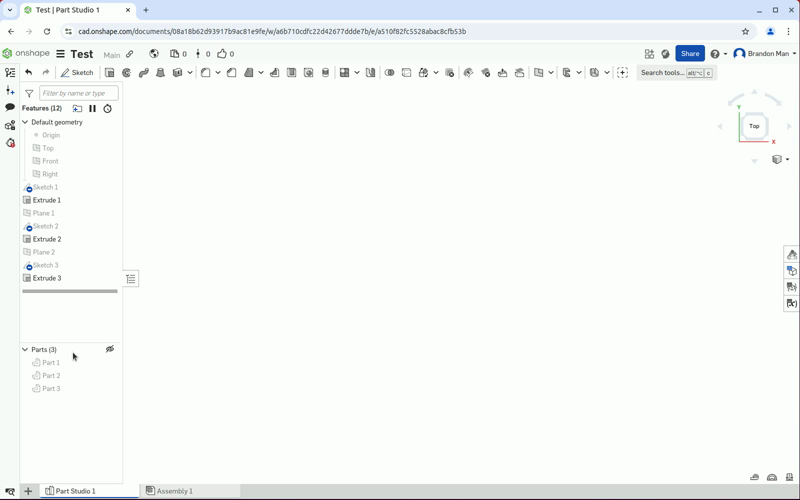
key_up(shift)
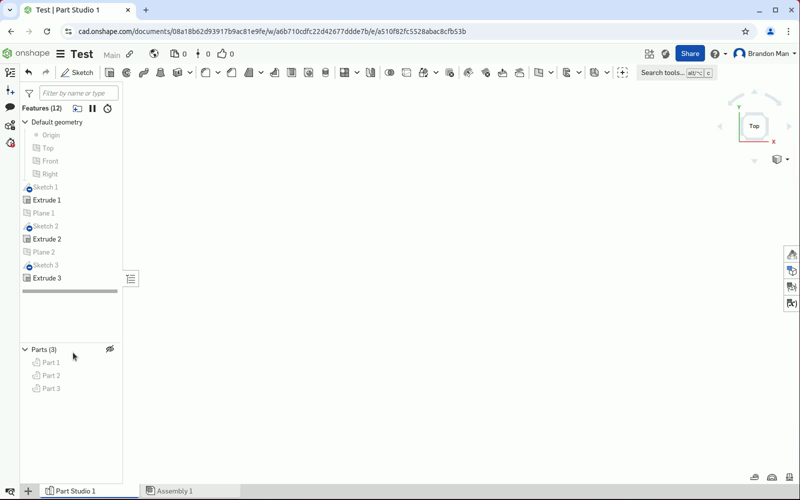
mouse_move(73, 352)
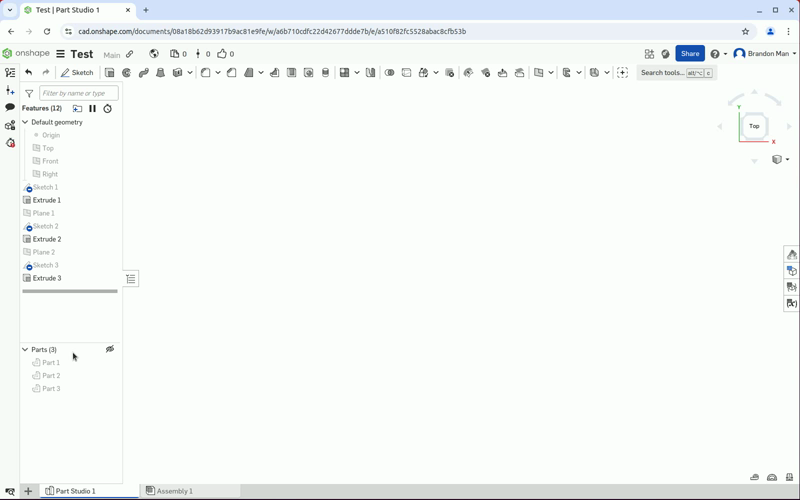
key(shift+y)
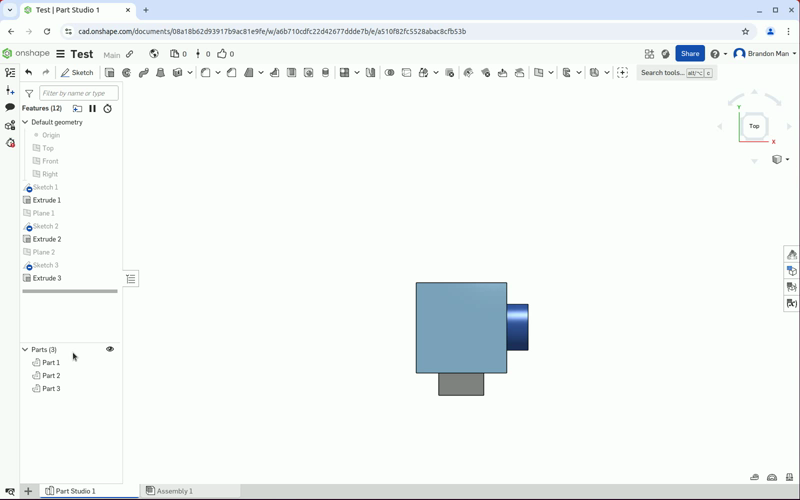
mouse_move(541, 75)
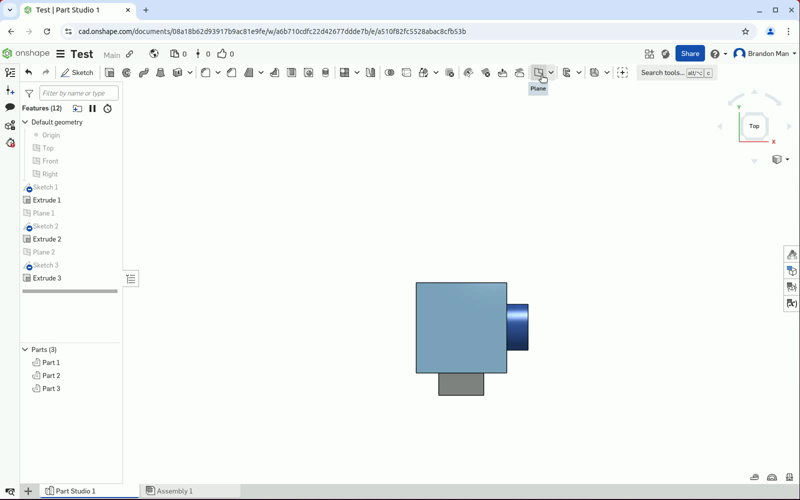
click(541, 75)
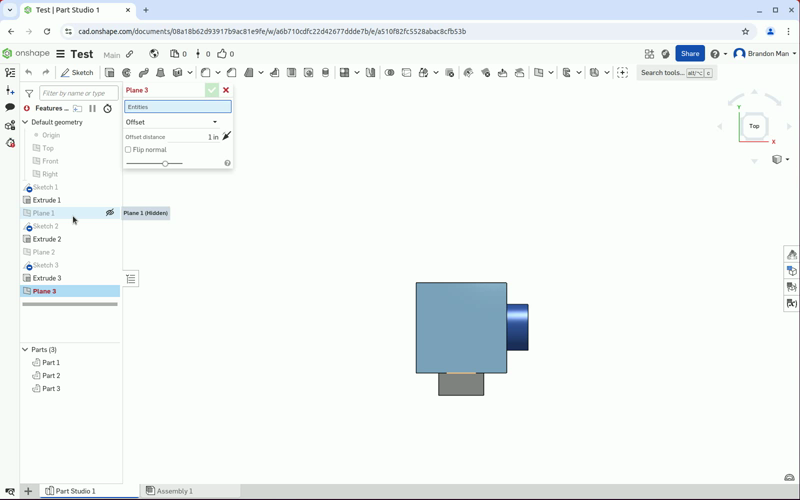
scroll(3)
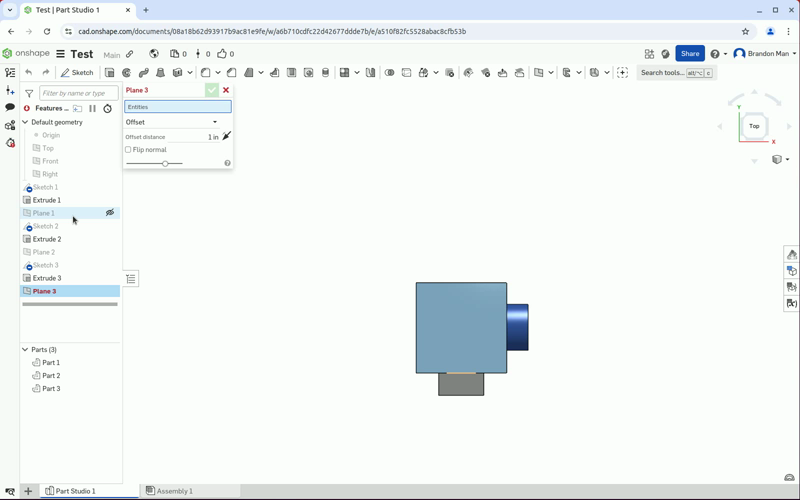
mouse_move(73, 150)
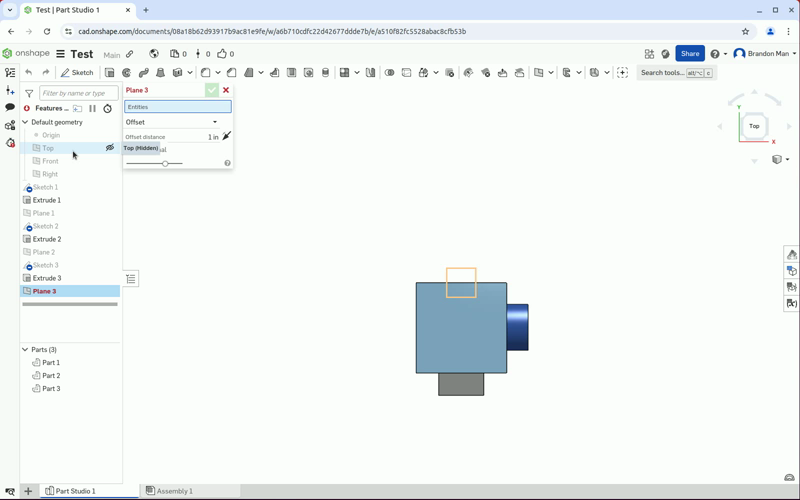
click(73, 150)
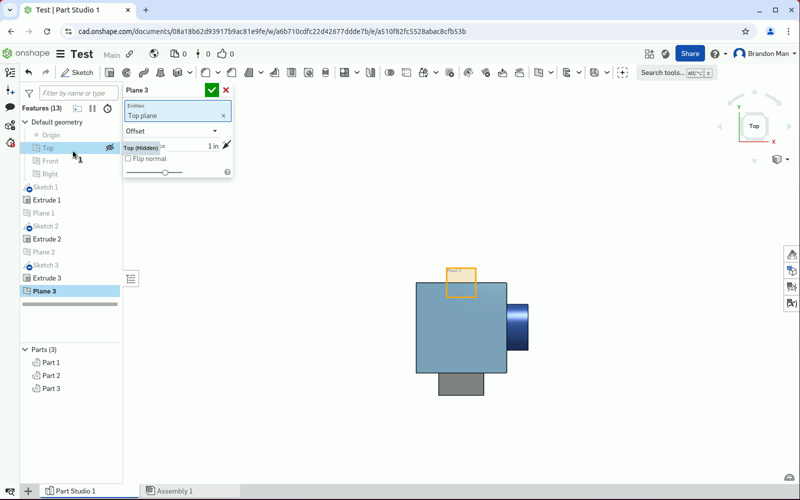
key(tab, 2)
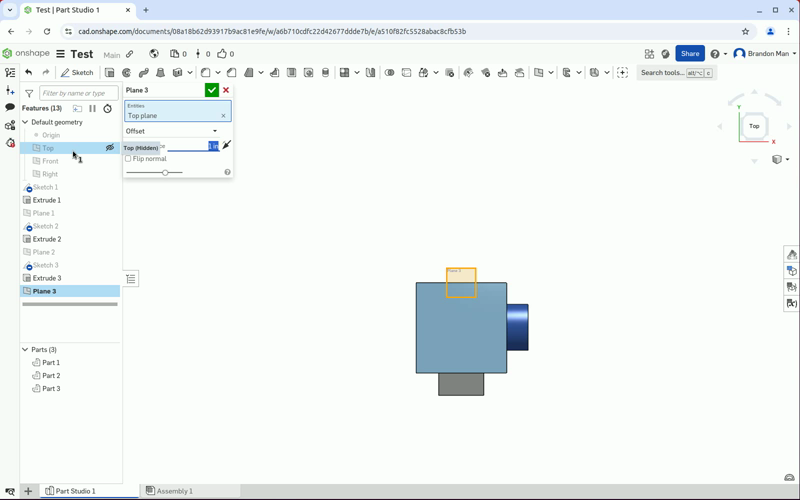
text(9.151)
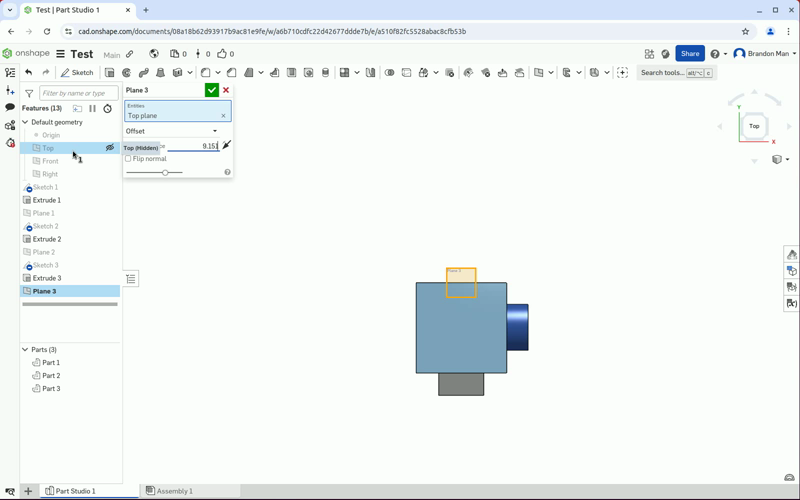
key(enter, 2)
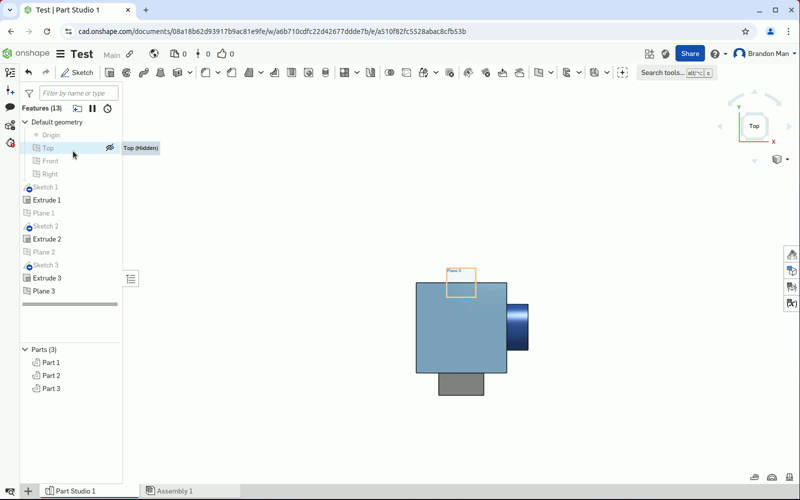
key(shift+s)
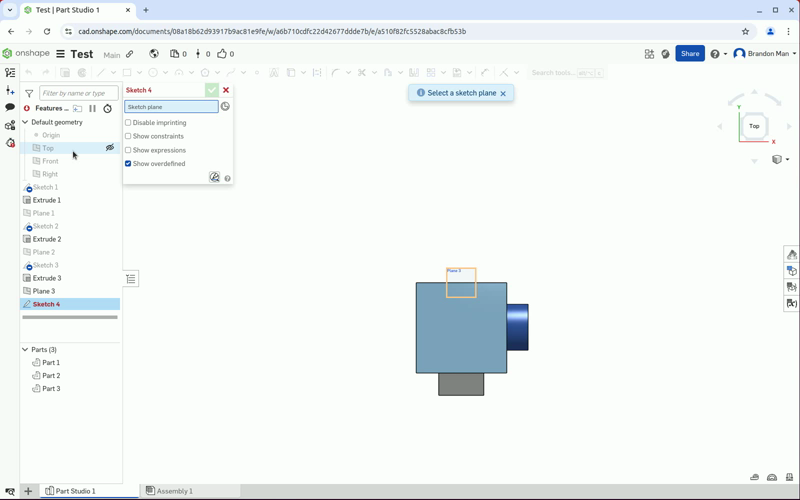
mouse_move(73, 293)
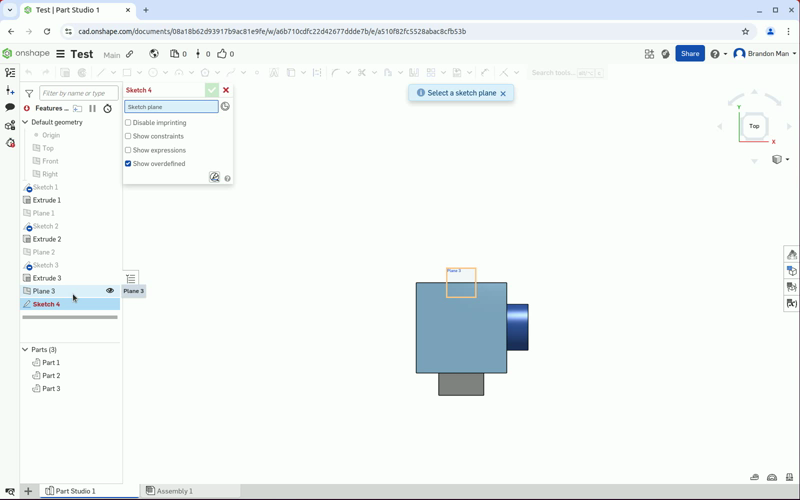
click(73, 293)
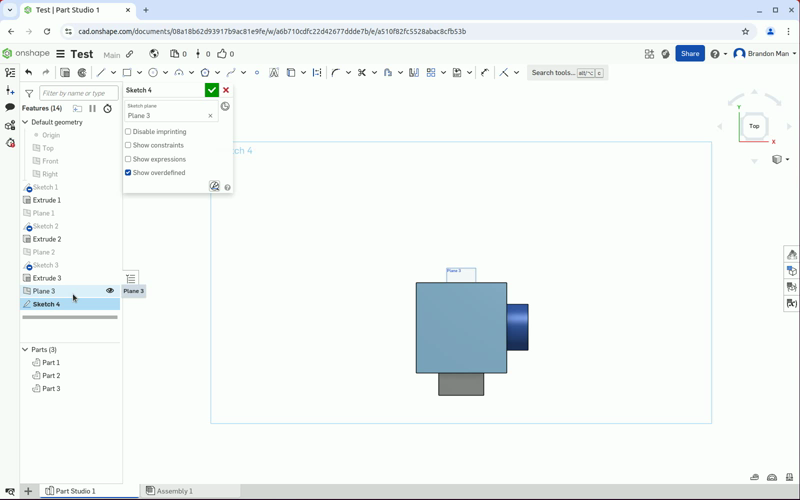
mouse_move(73, 352)
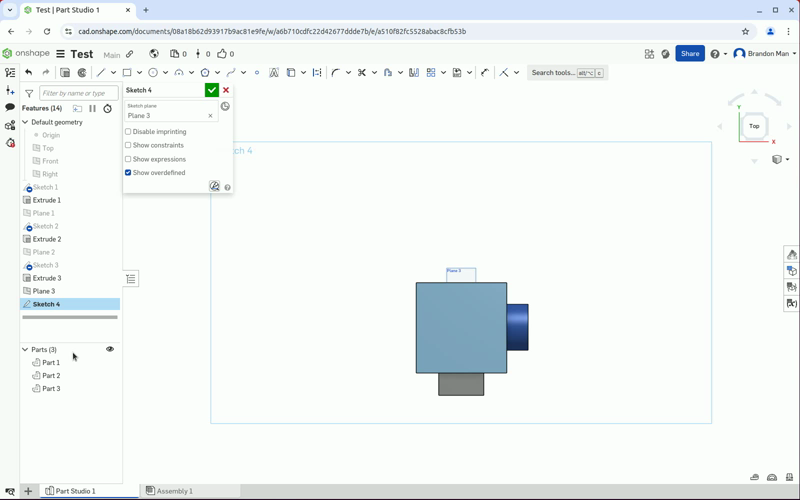
key(y)
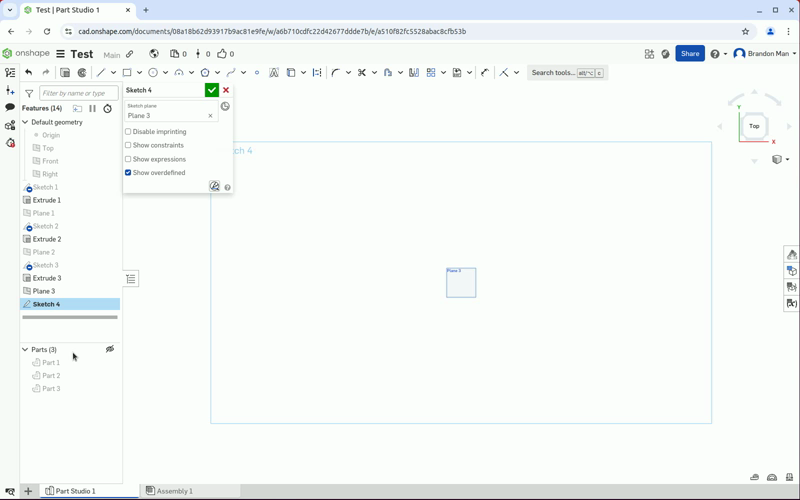
key(c)
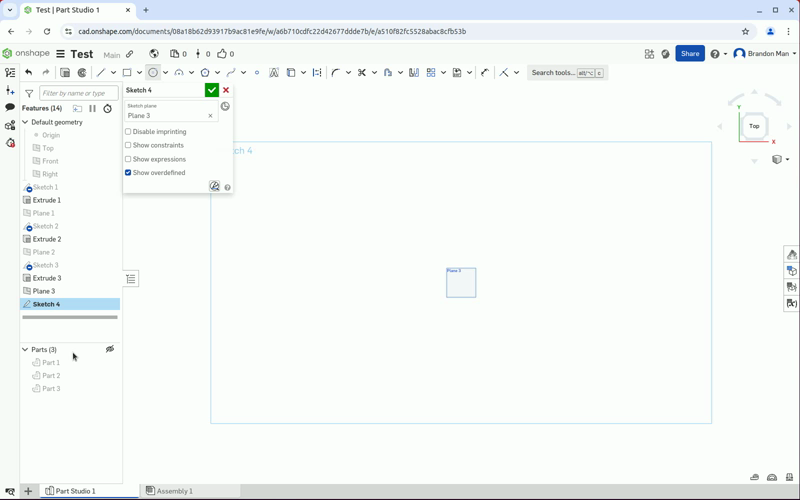
key_down(shift)
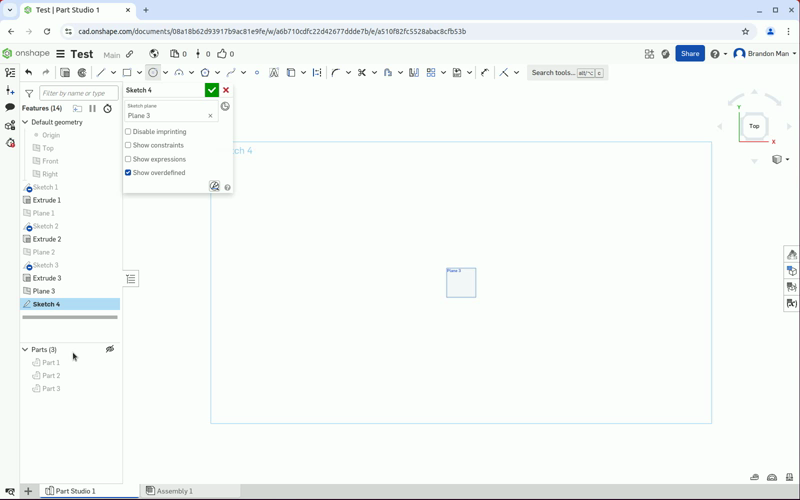
mouse_move(461, 329)
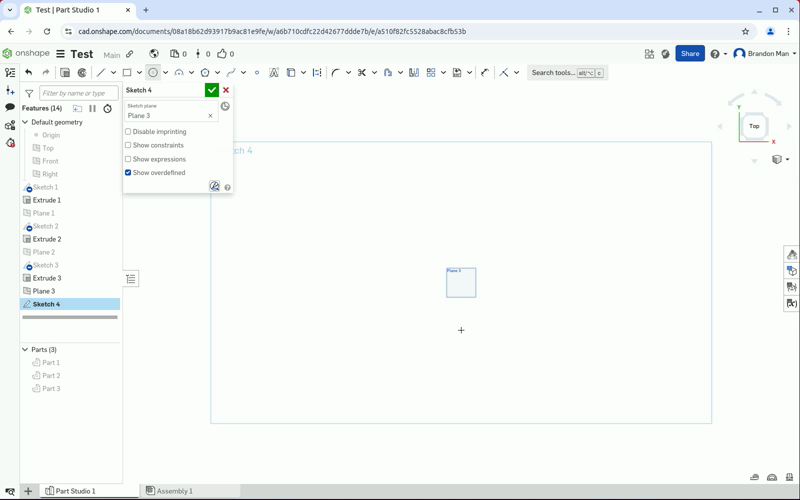
click(461, 329)
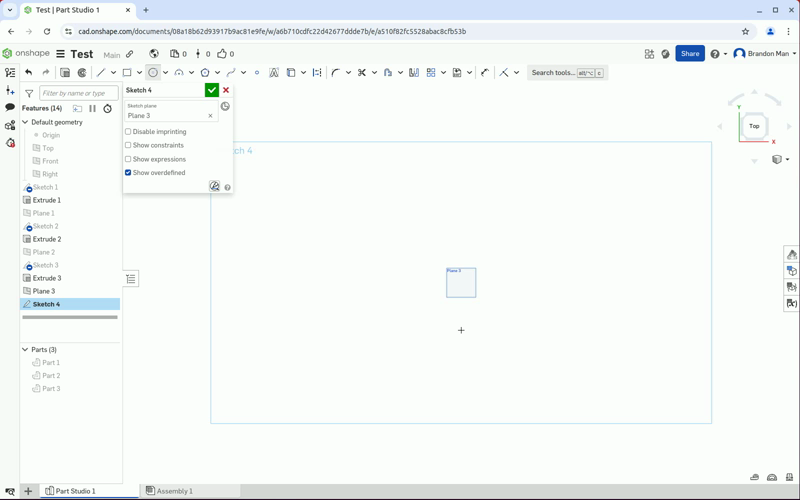
key_up(shift)
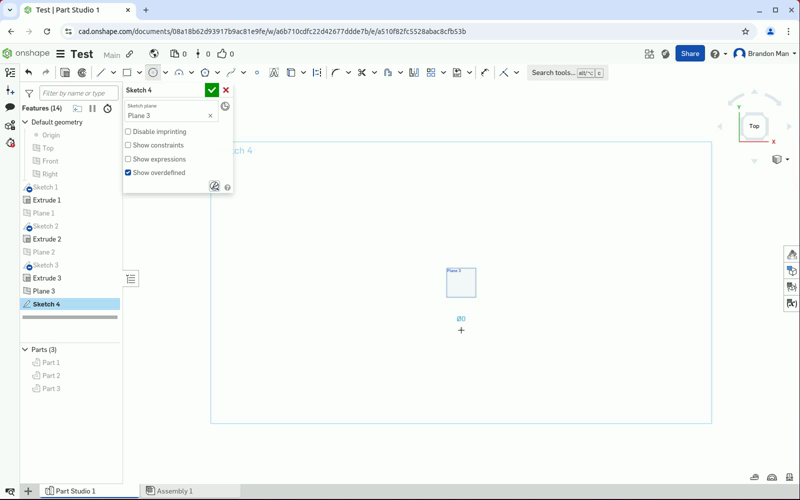
mouse_move(484, 329)
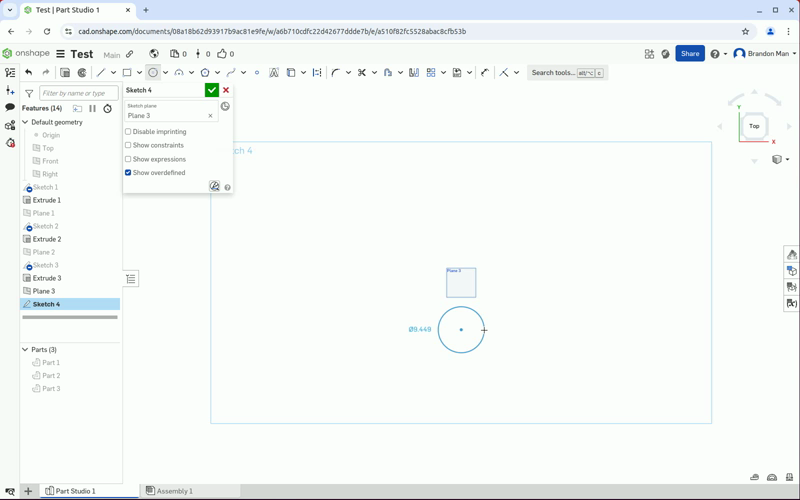
click(484, 329)
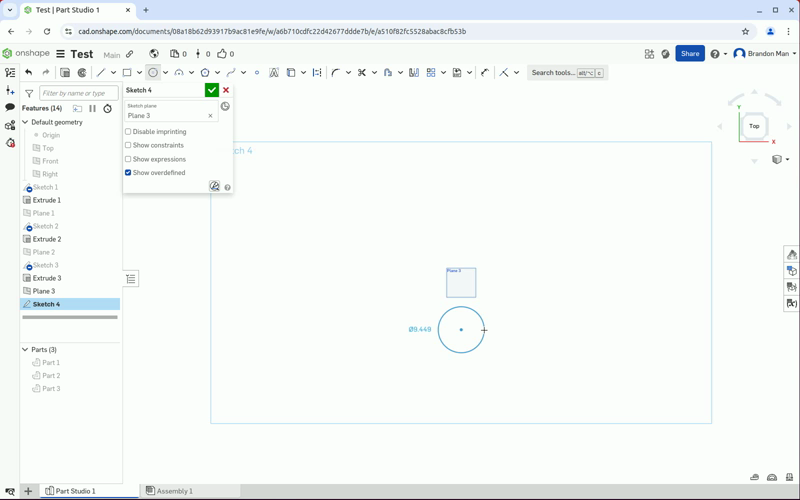
key(esc)
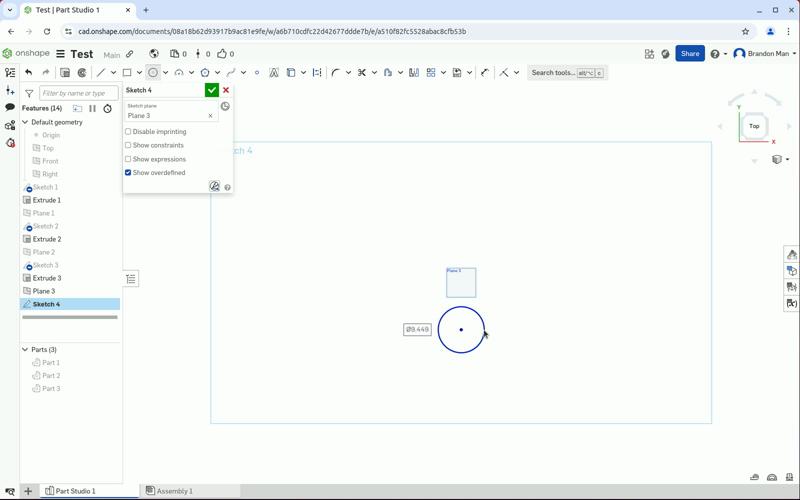
mouse_move(477, 324)
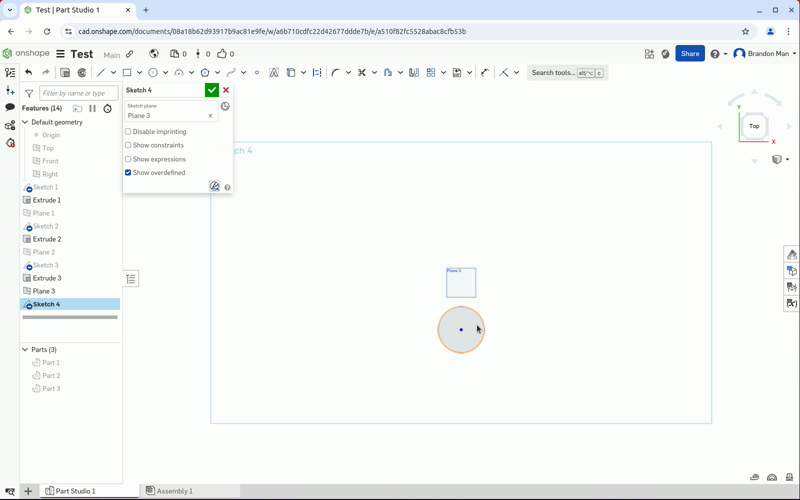
scroll(6)
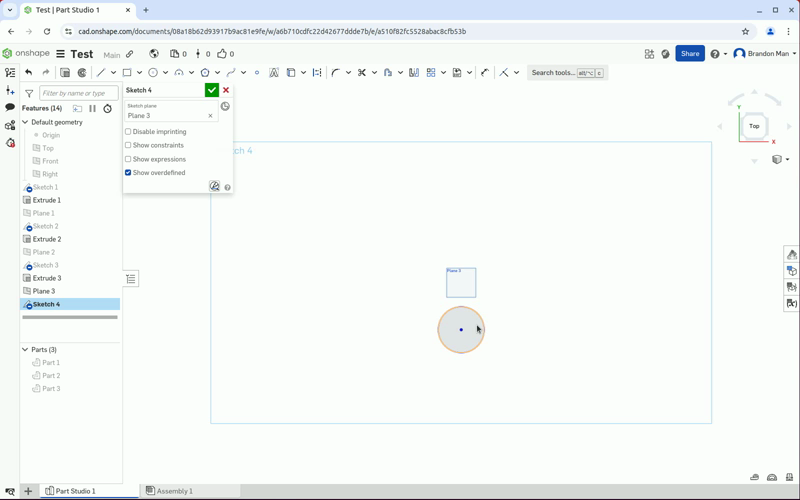
scroll(6)
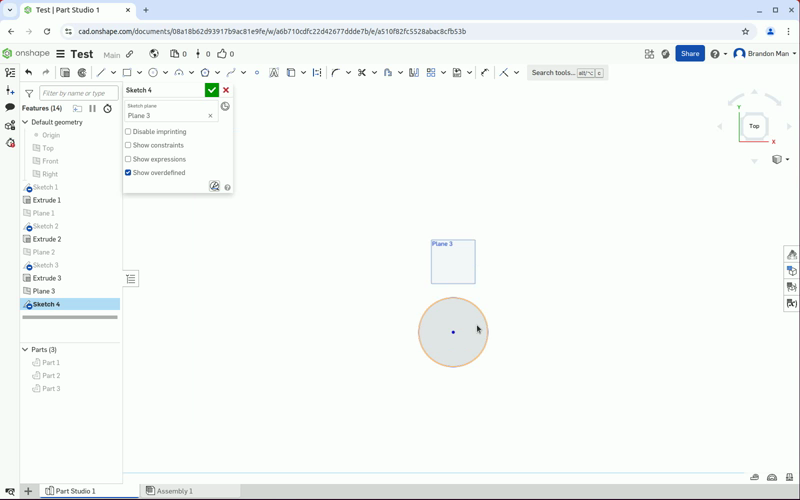
scroll(6)
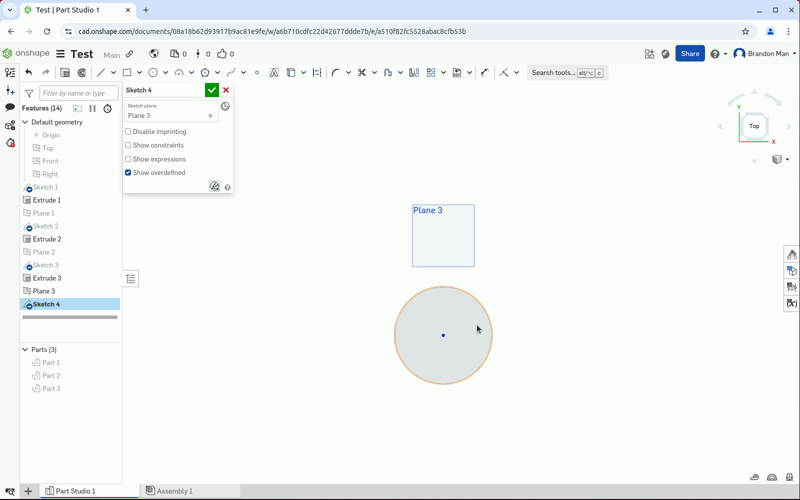
scroll(6)
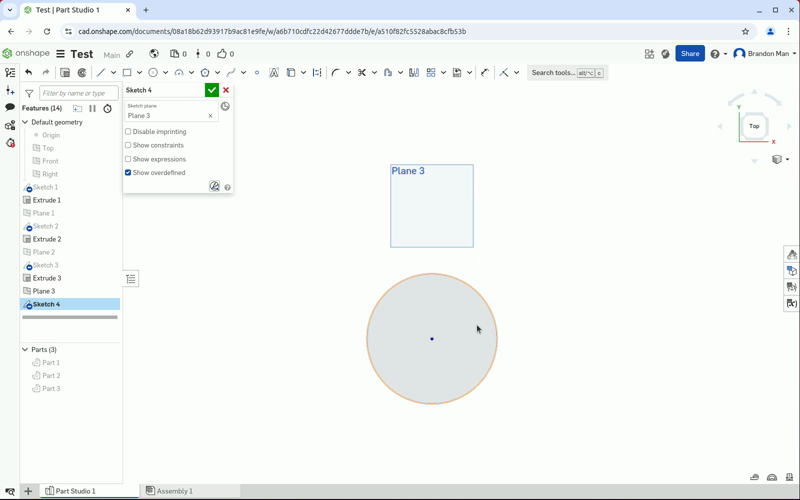
scroll(6)
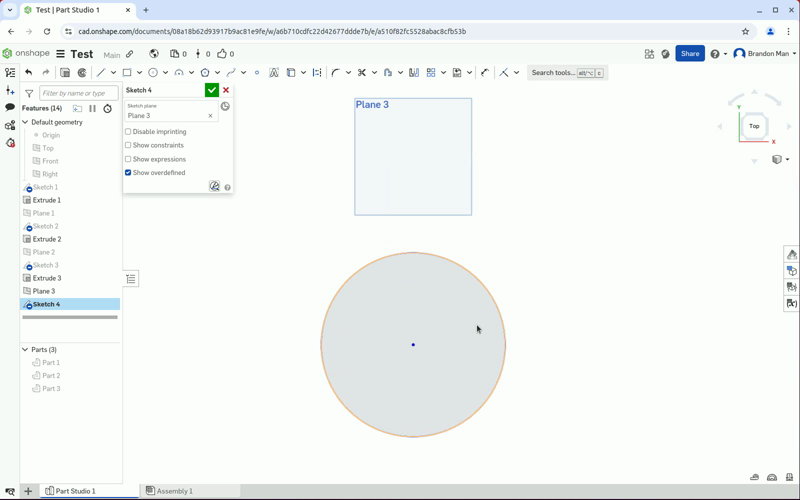
scroll(6)
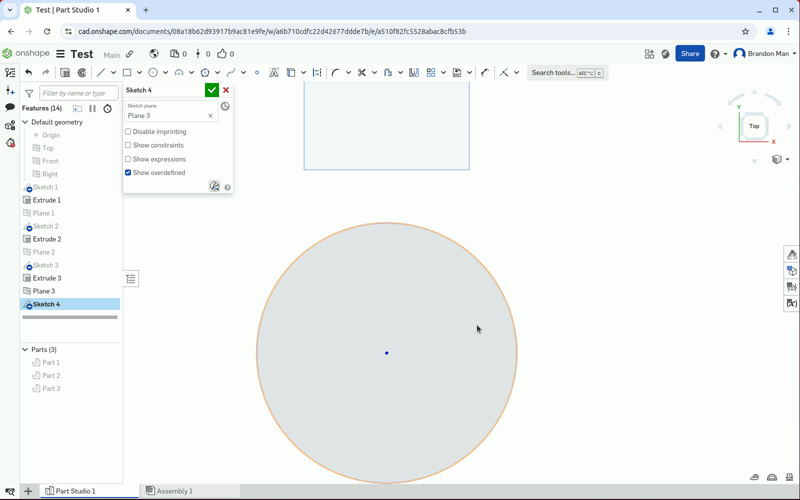
scroll(6)
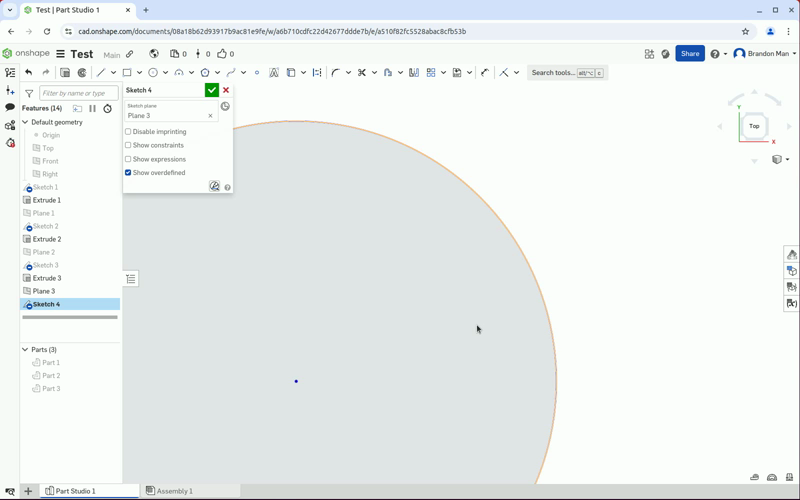
click(477, 324)
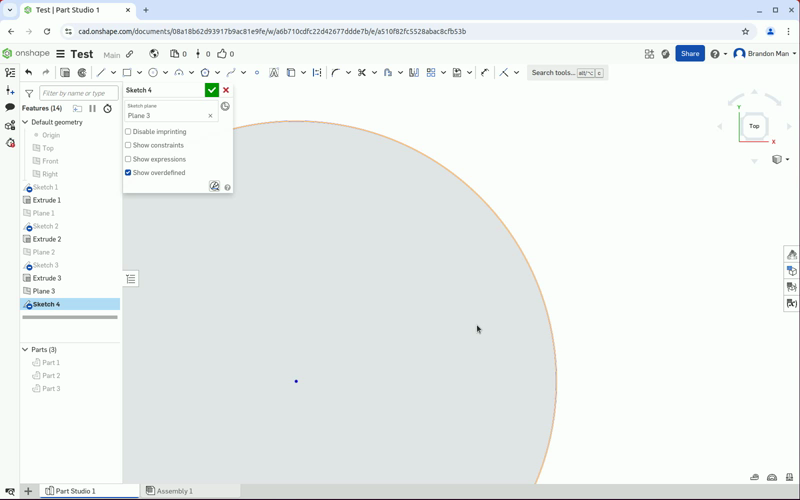
scroll(-6)
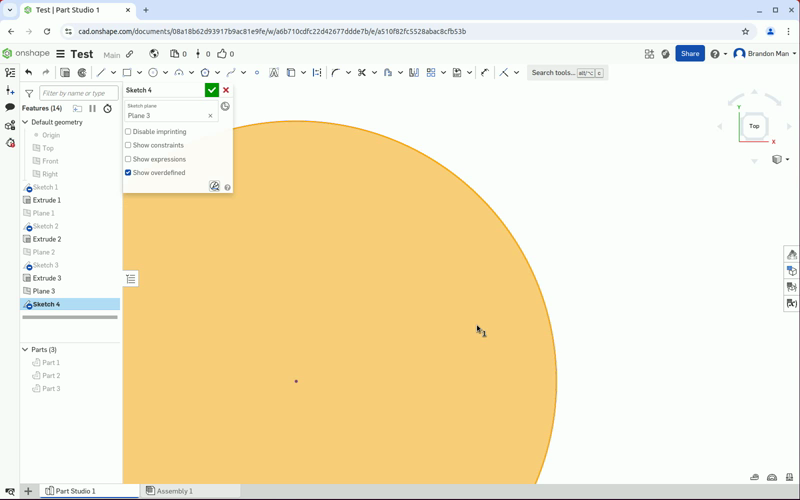
scroll(-6)
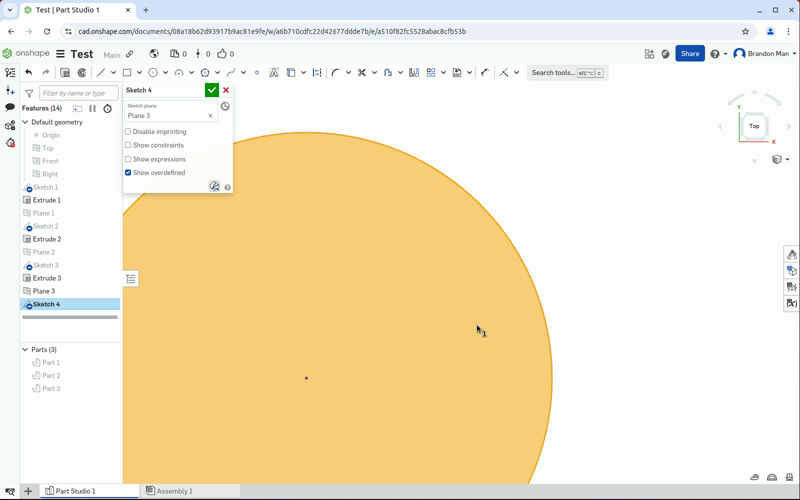
scroll(-6)
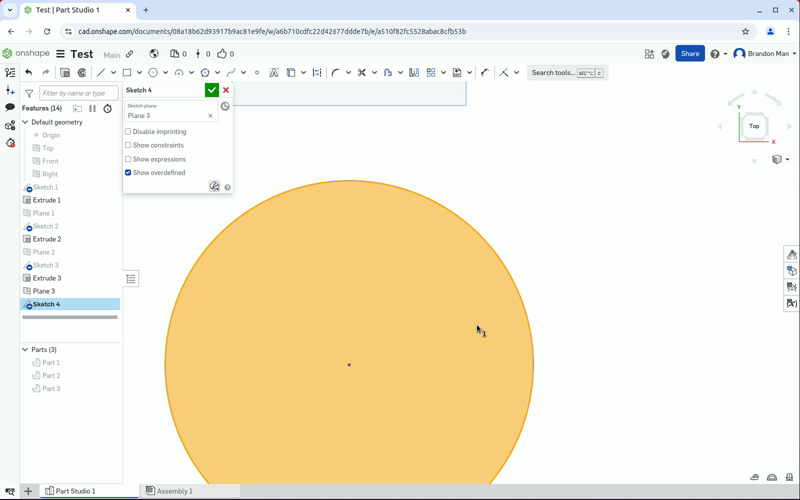
scroll(-6)
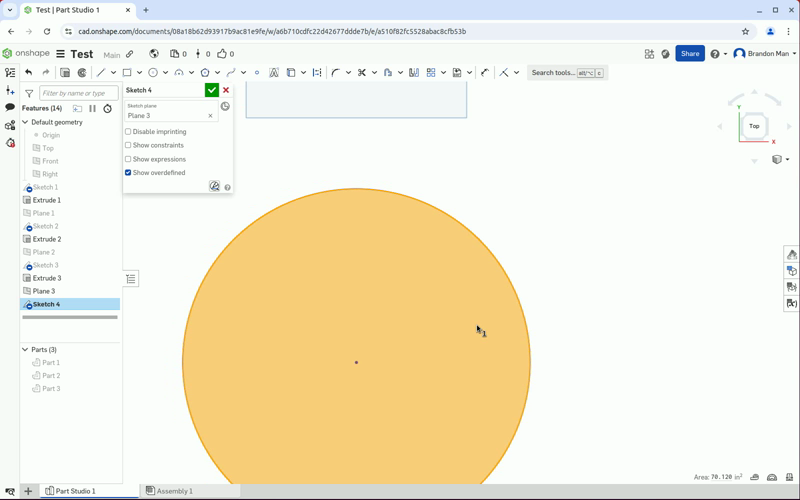
scroll(-6)
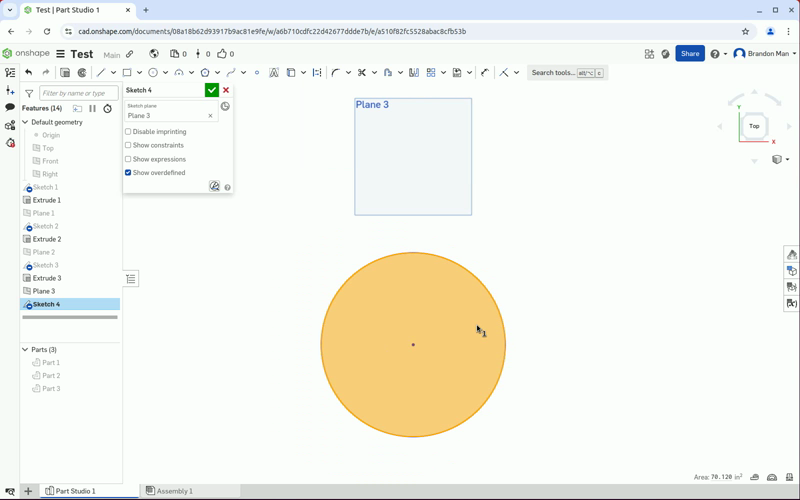
scroll(-6)
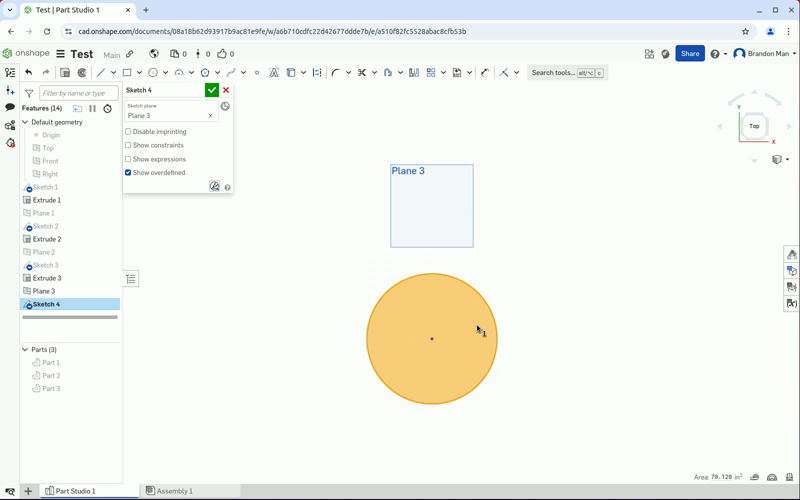
scroll(-6)
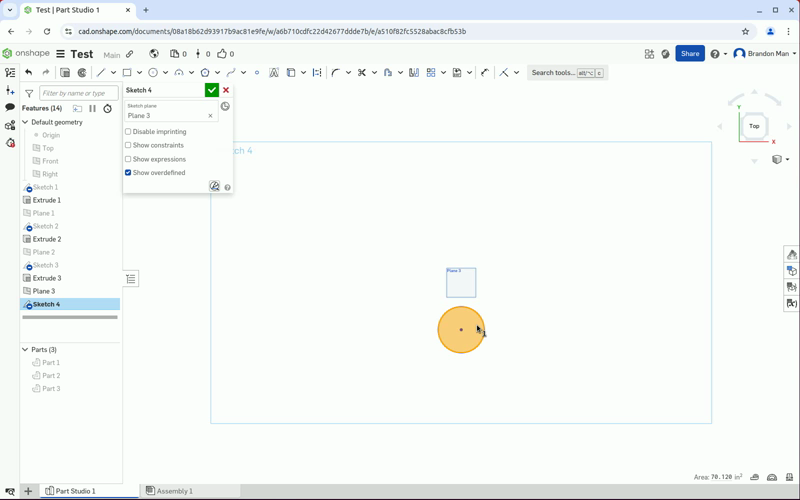
mouse_move(73, 352)
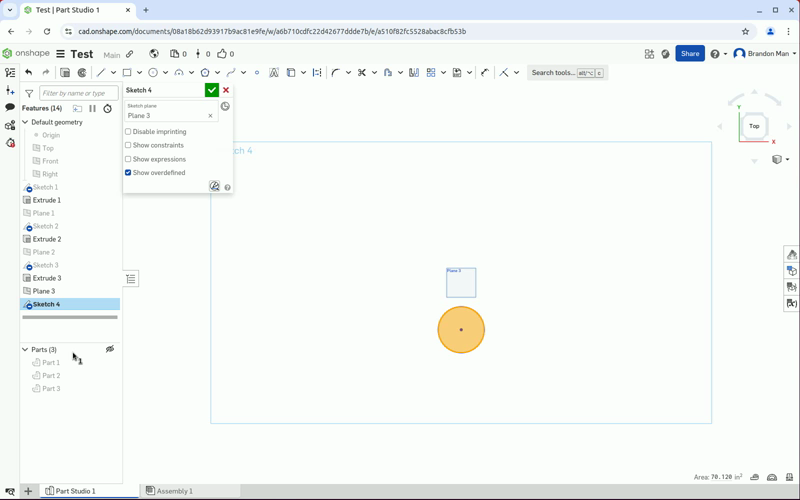
key(shift+y)
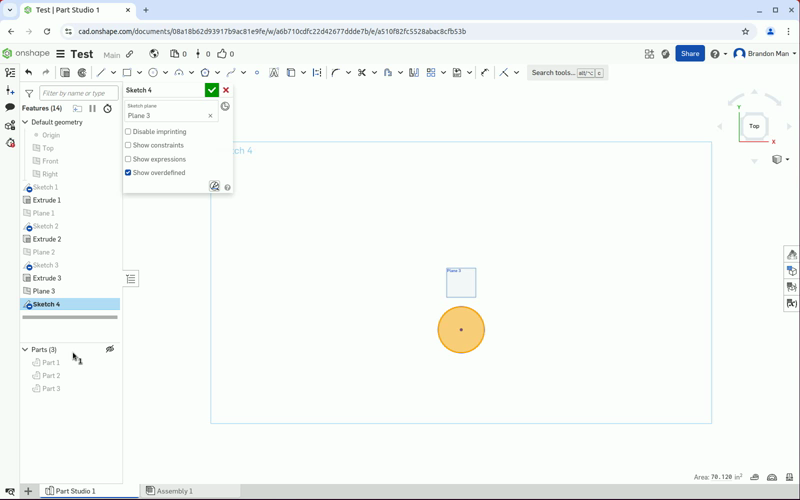
key(shift+e)
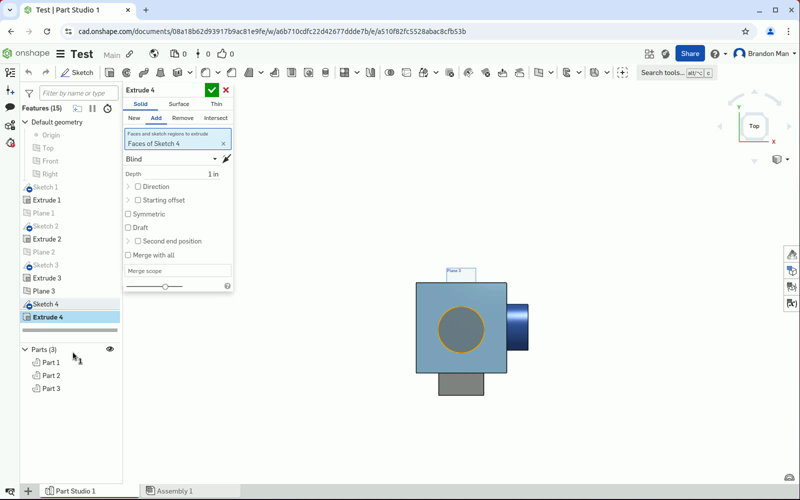
mouse_move(143, 106)
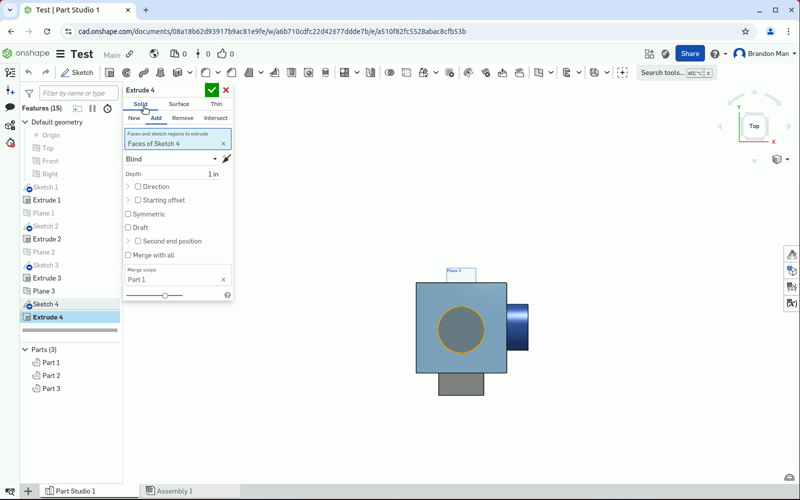
click(143, 106)
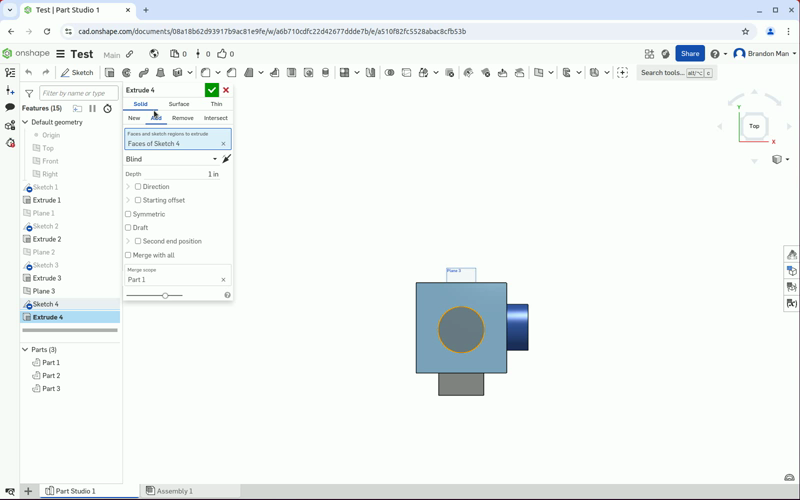
mouse_move(186, 120)
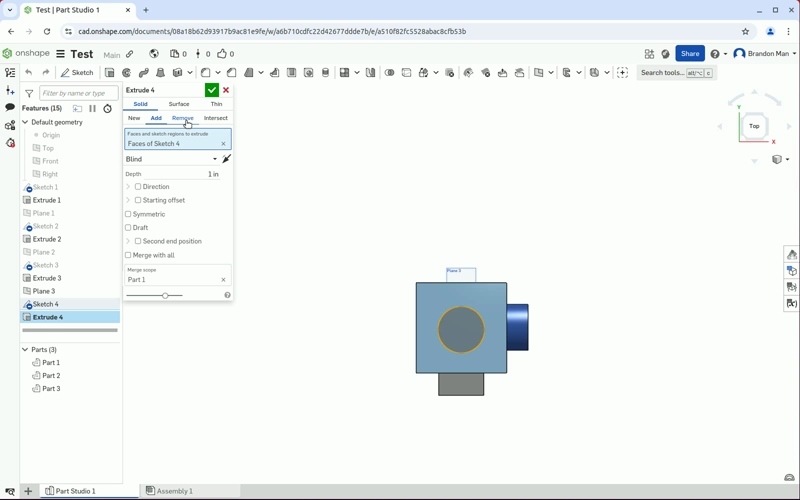
click(186, 120)
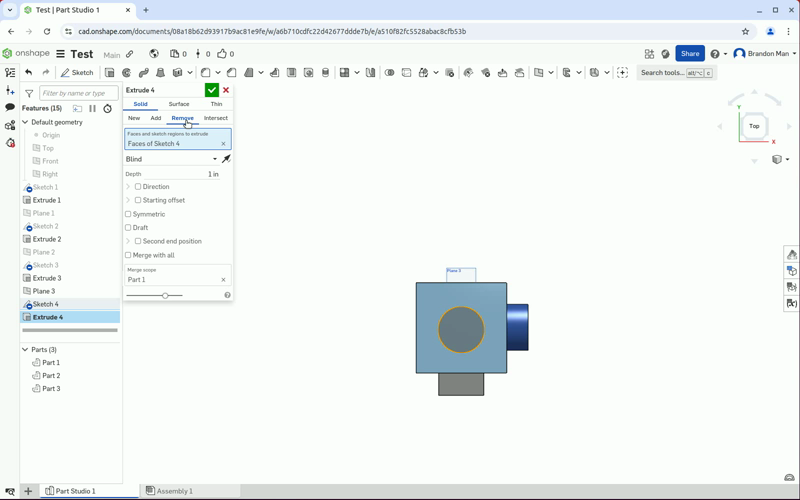
key(tab, 4)
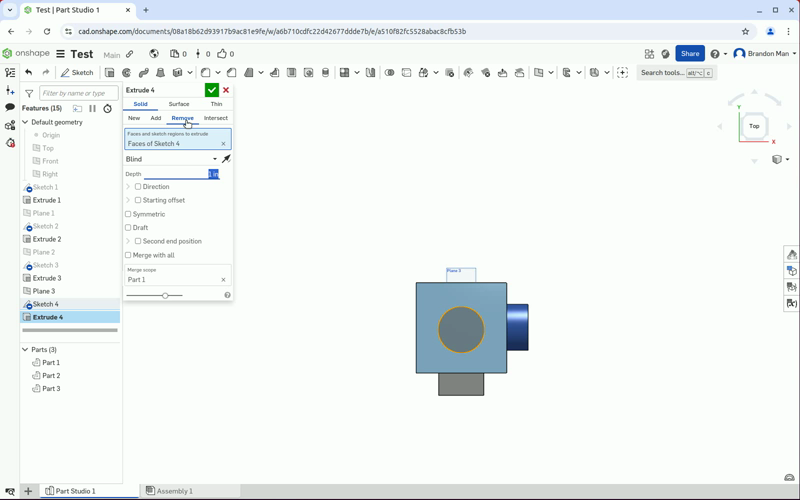
text(9.147)
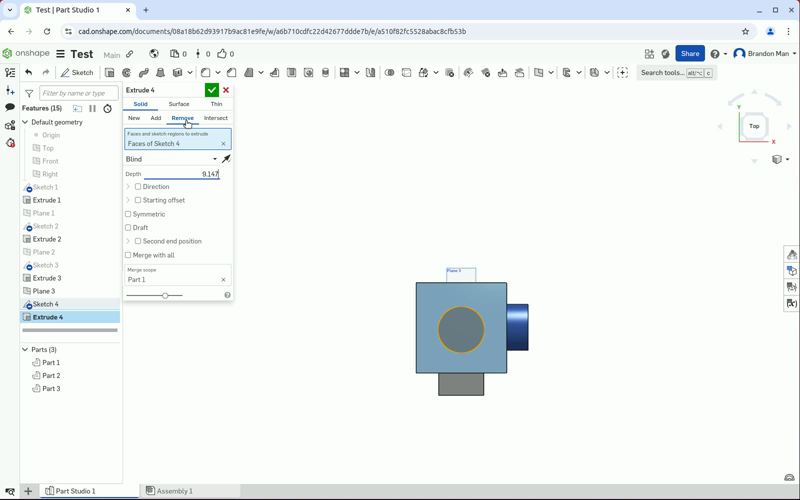
key(tab, 6)
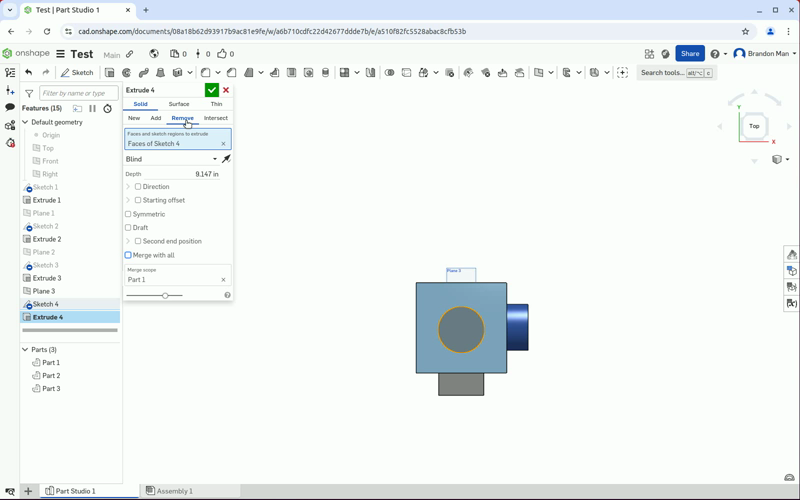
key(space)
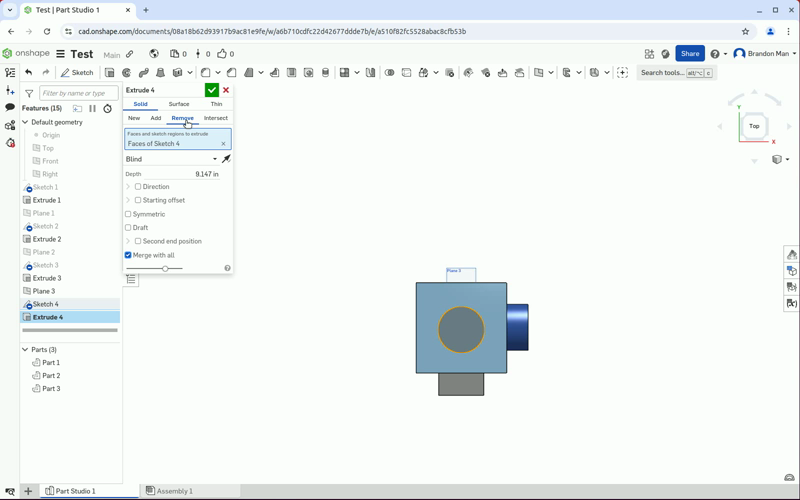
key(enter)
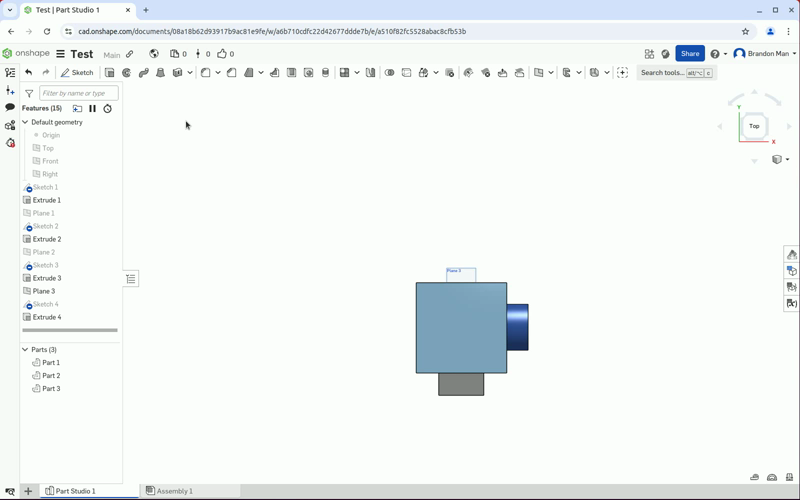
key(shift+h)
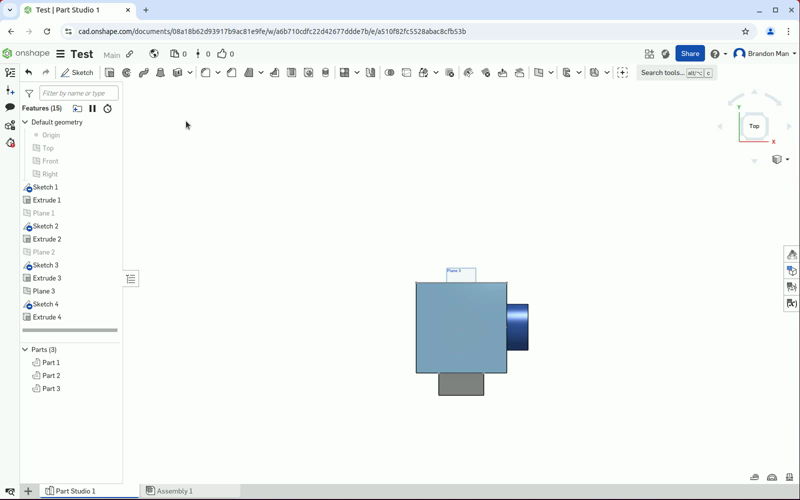
key(shift+h)
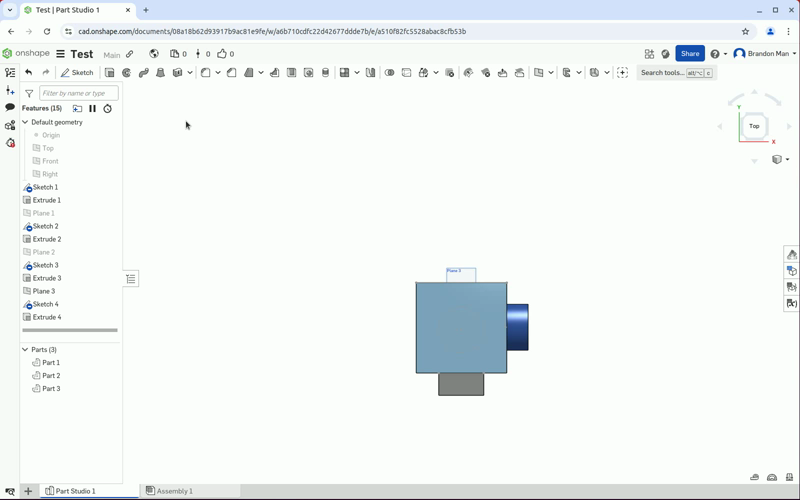
key(shift+7)
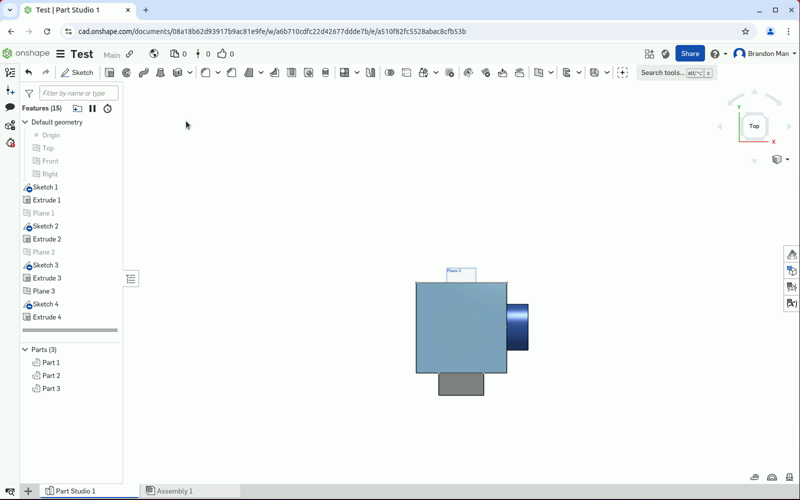
key(up, 3)
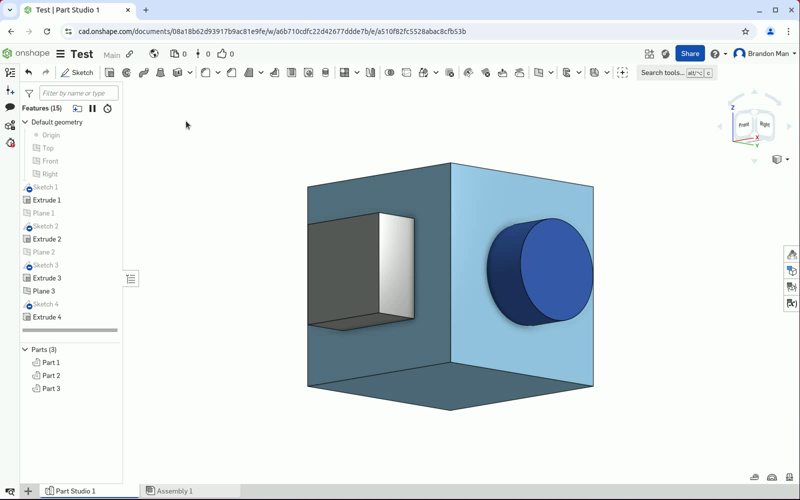
key(left, 3)
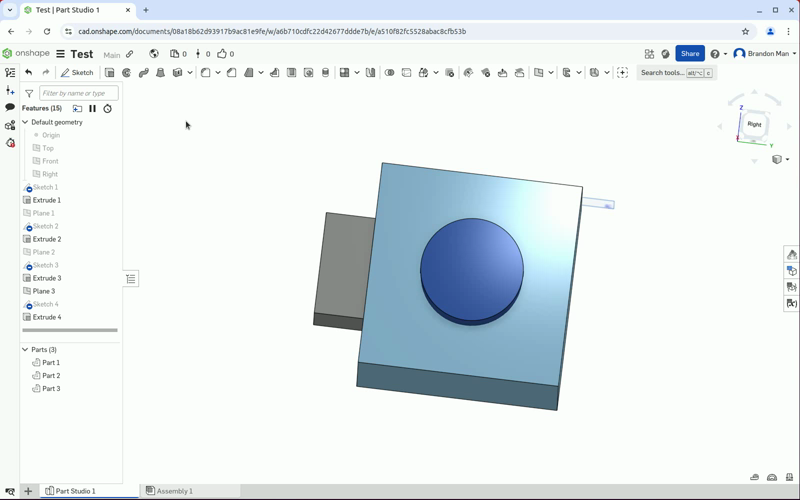
key(right, 3)
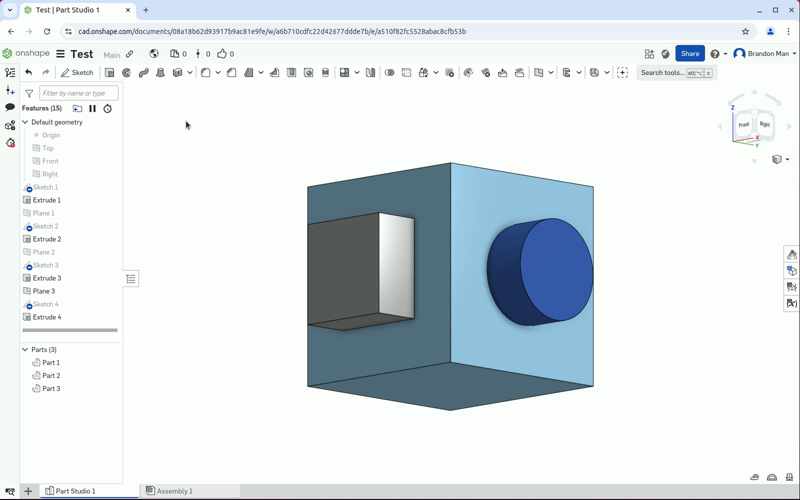
key(down, 3)
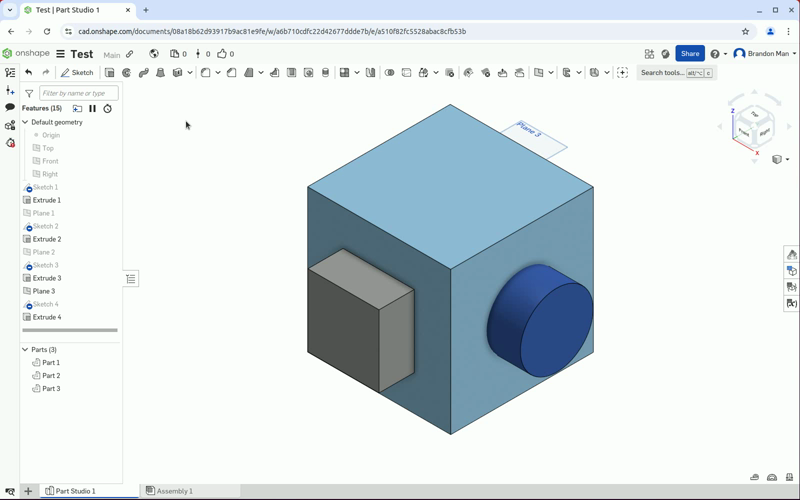
mouse_move(73, 189)
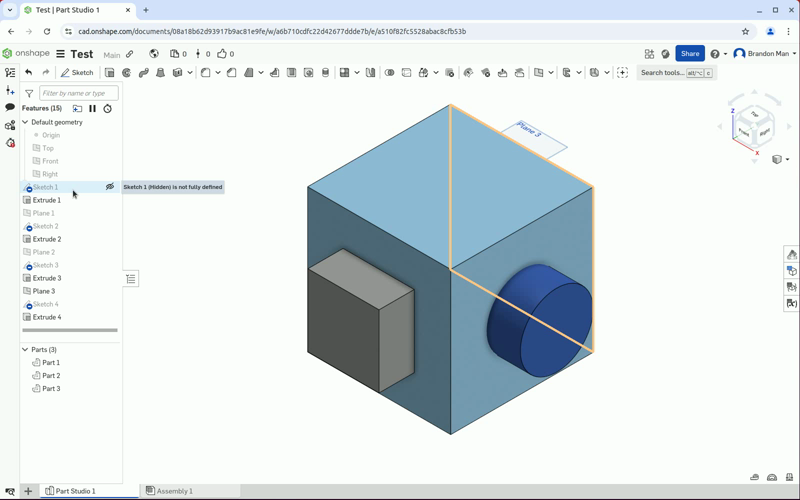
click(73, 189)